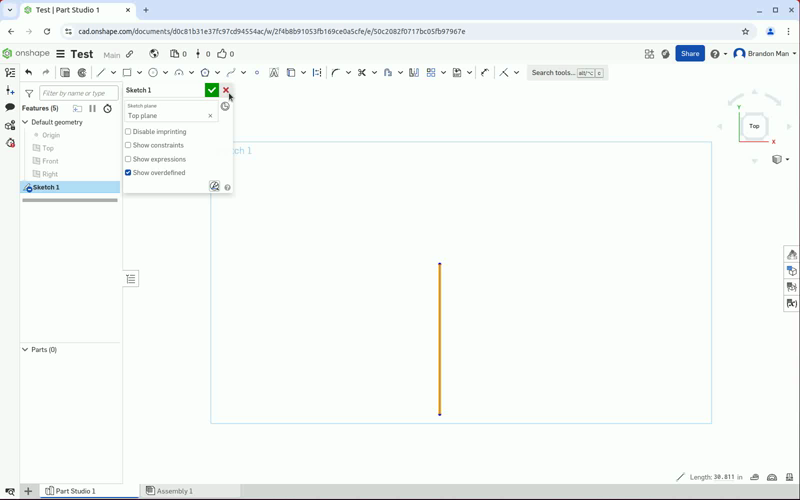
key(shift+h)
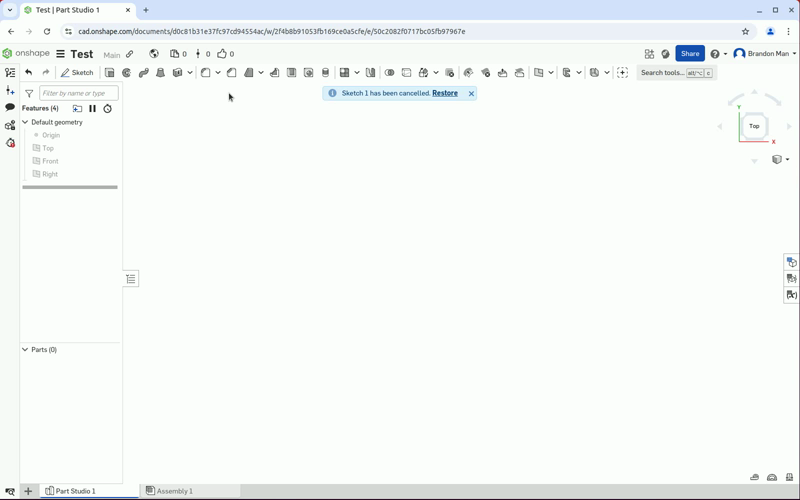
mouse_move(73, 352)
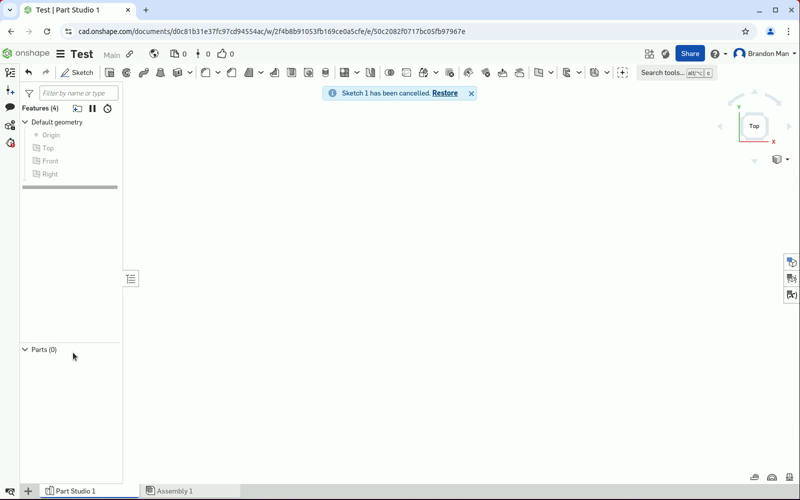
key(y)
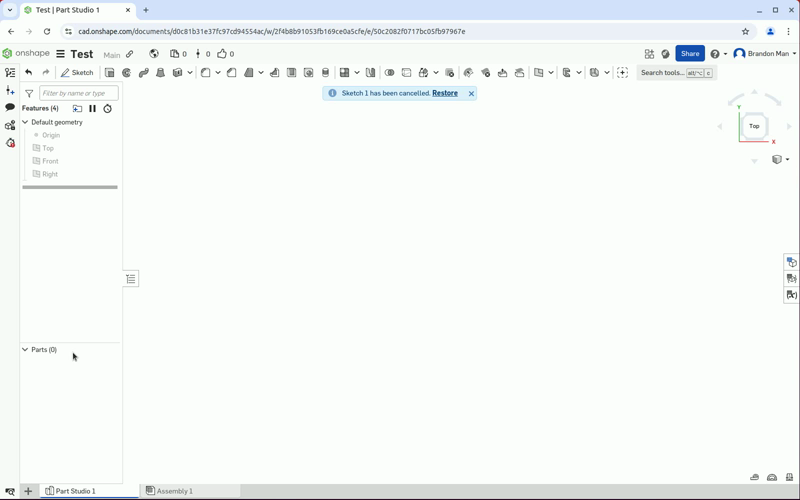
key(shift+p)
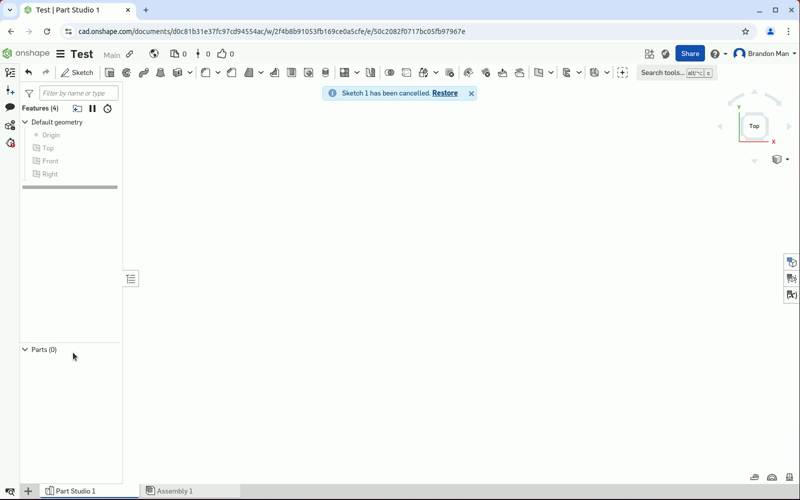
key(space)
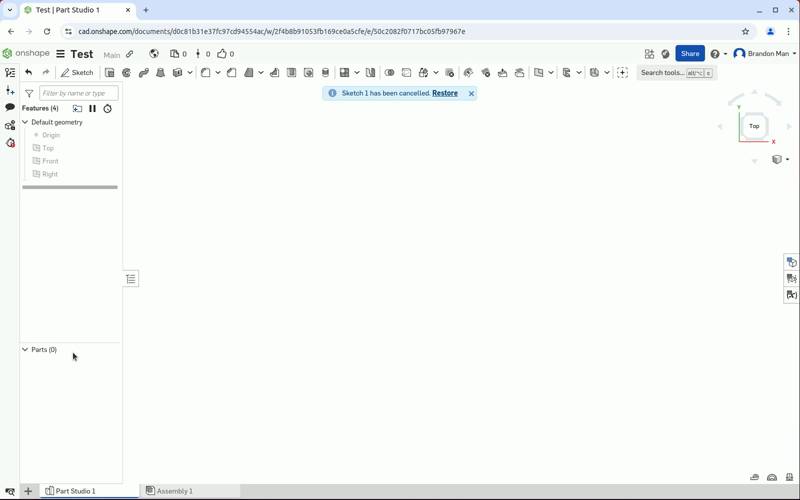
key_down(shift)
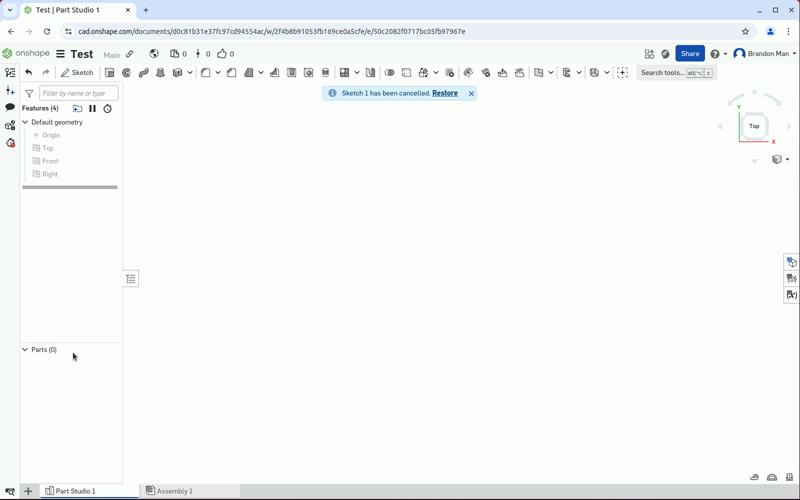
key(up)
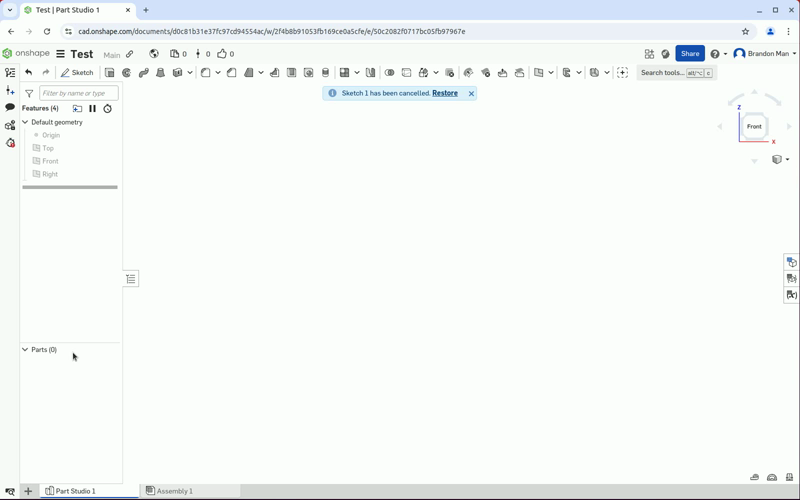
key_up(shift)
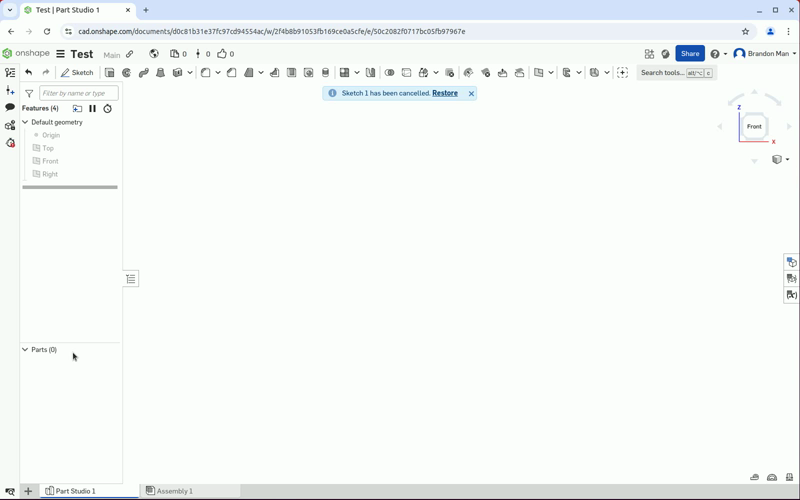
key(space)
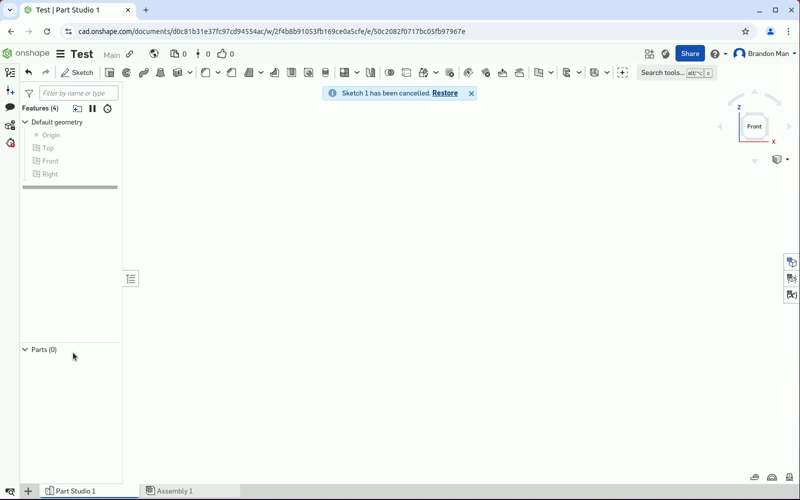
key_down(shift)
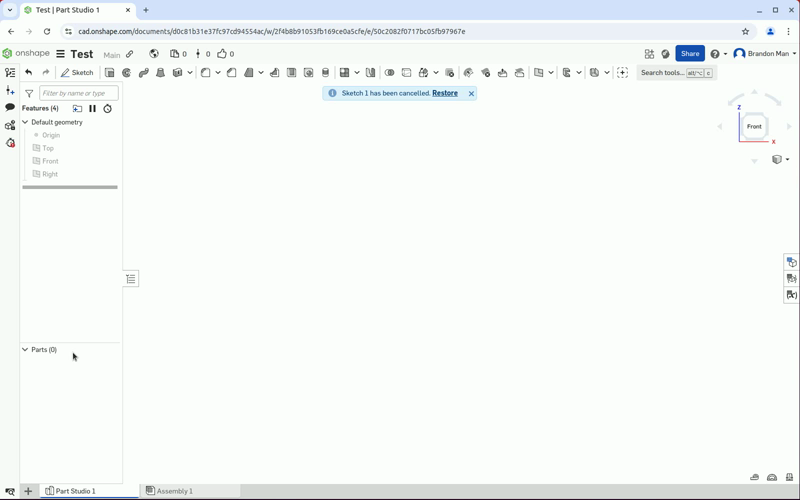
key(left)
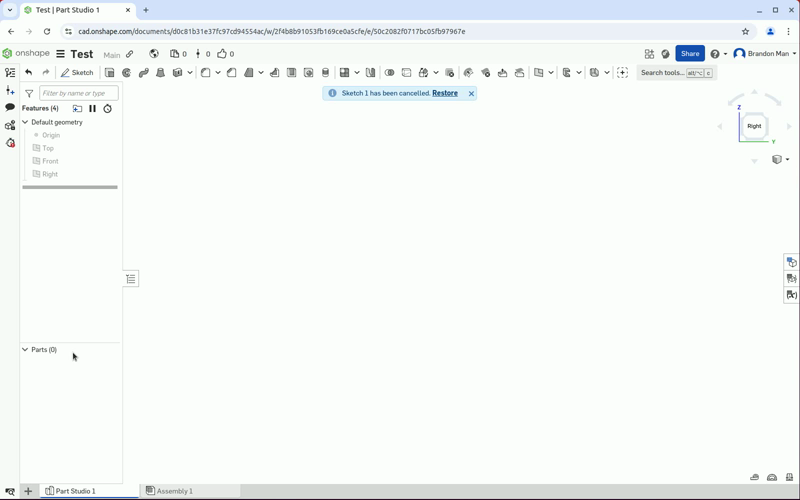
key_up(shift)
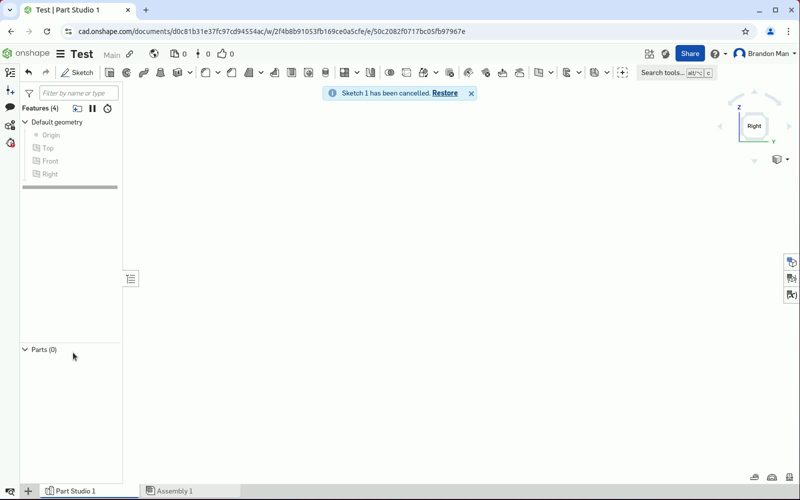
mouse_move(73, 352)
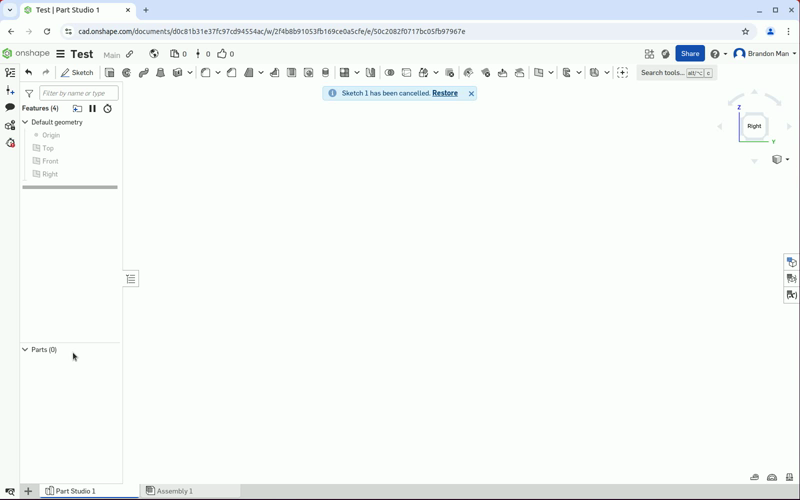
key(shift+y)
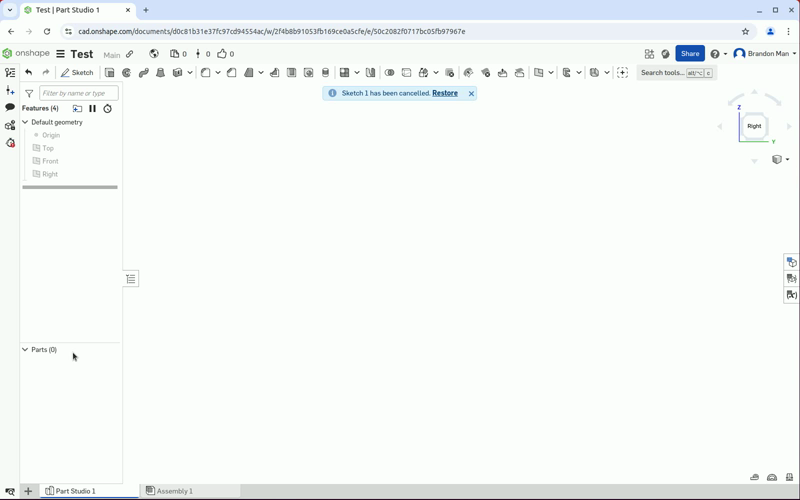
mouse_move(541, 75)
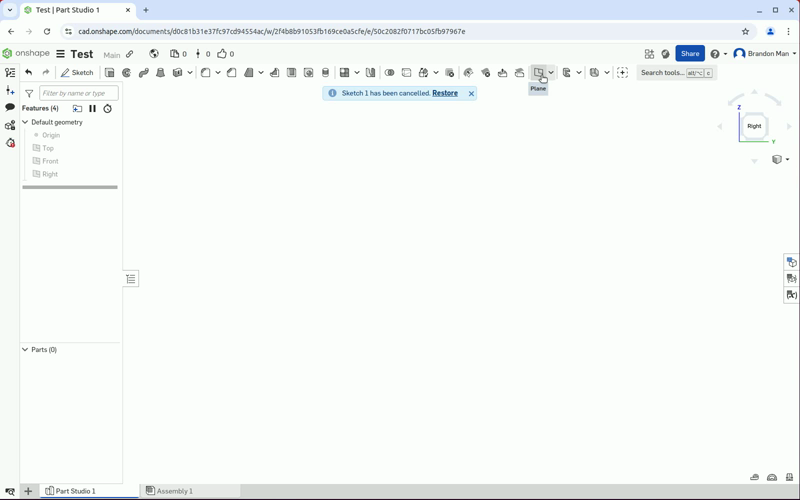
click(541, 75)
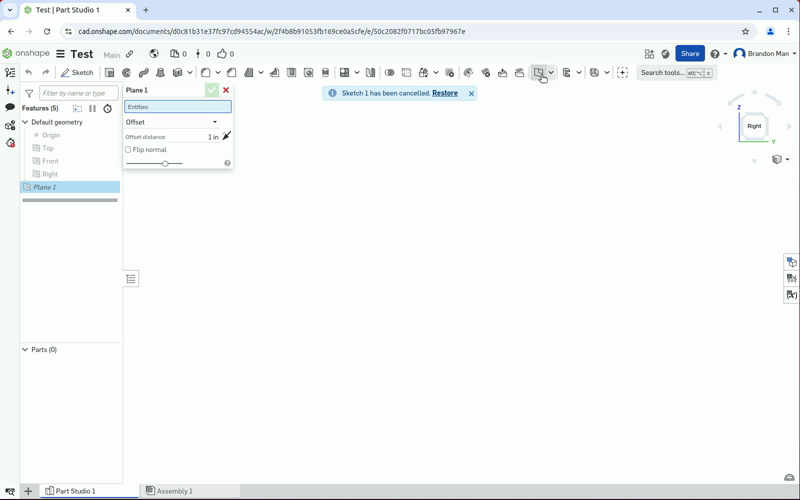
mouse_move(73, 176)
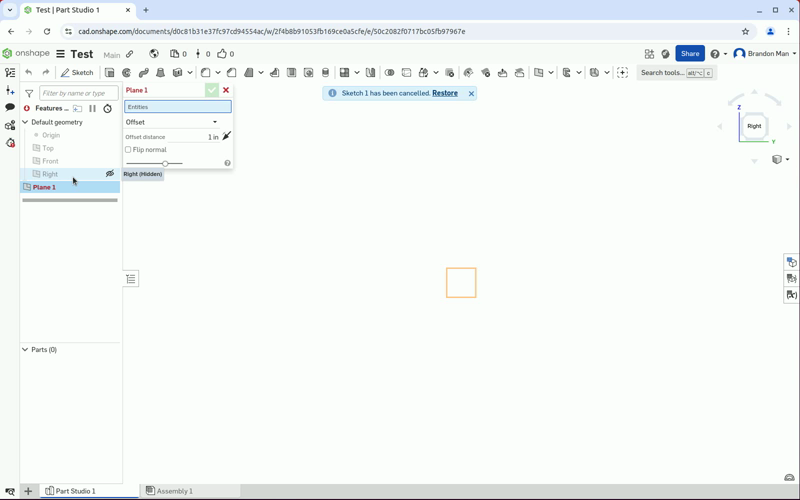
click(73, 176)
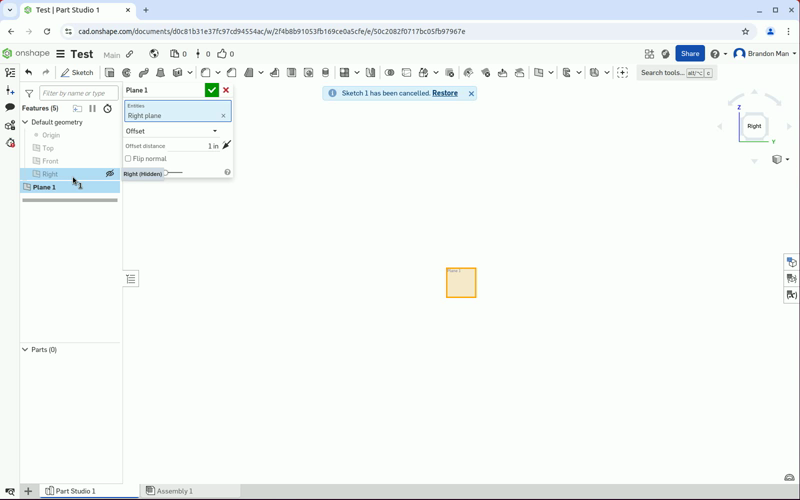
key(tab, 2)
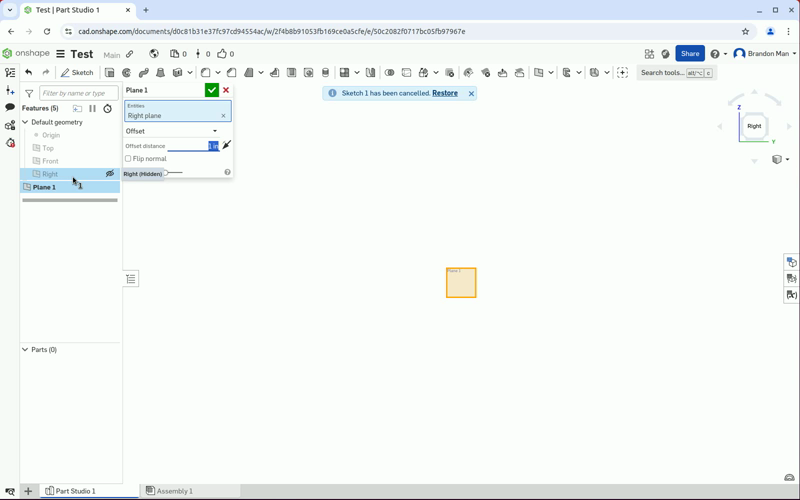
text(23.108)
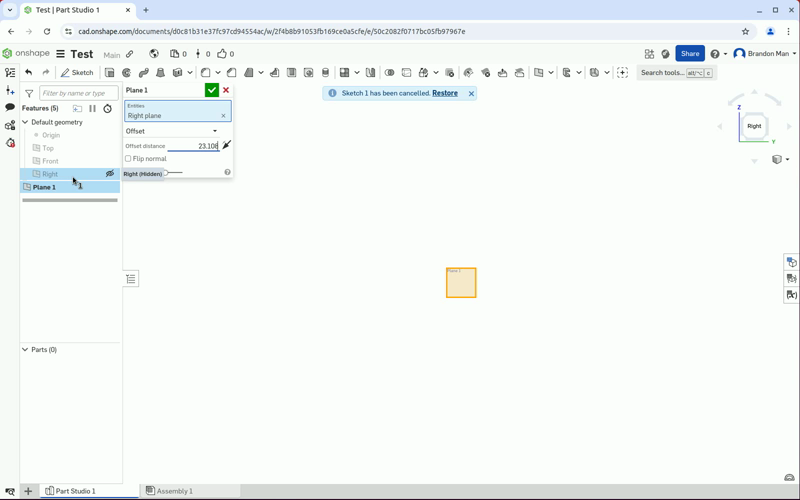
key(enter, 2)
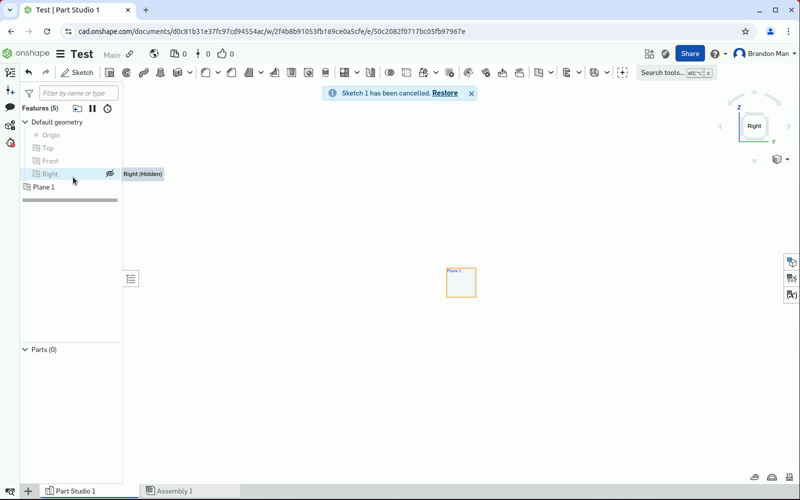
key(shift+s)
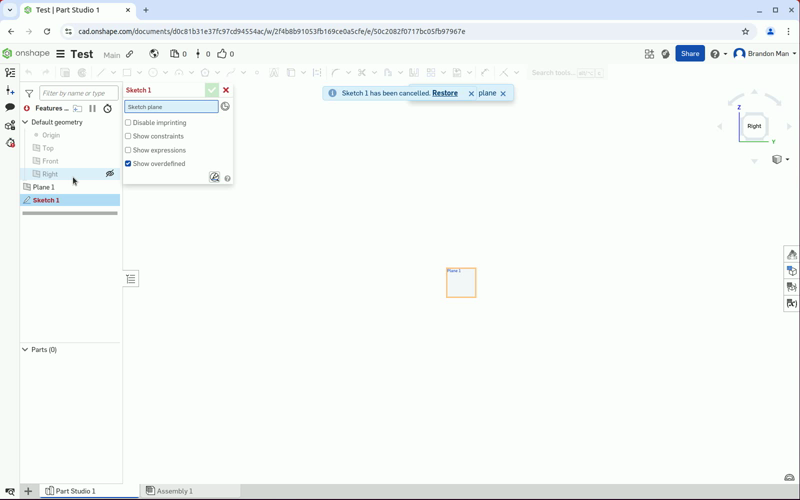
mouse_move(73, 189)
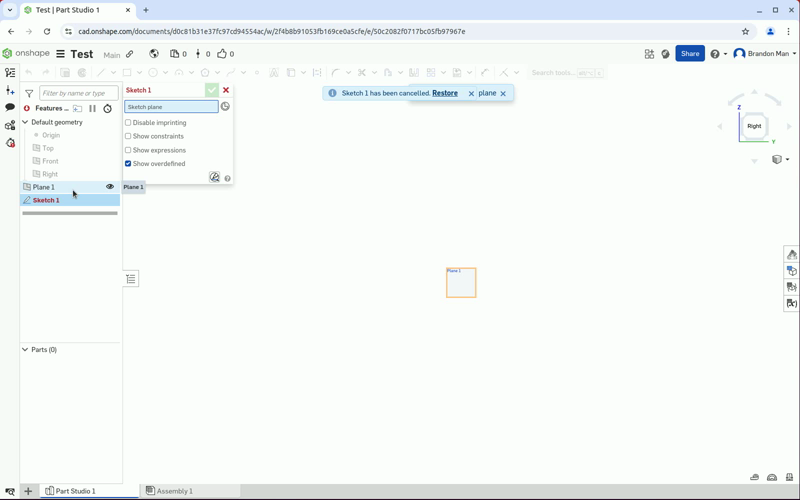
click(73, 189)
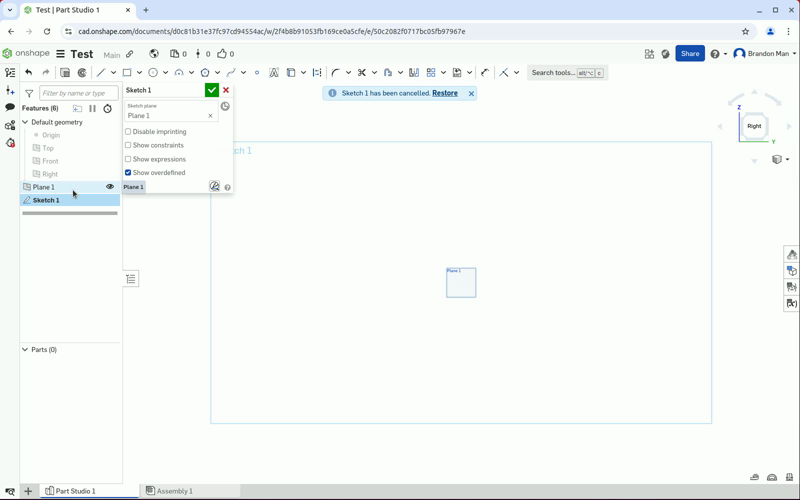
mouse_move(73, 352)
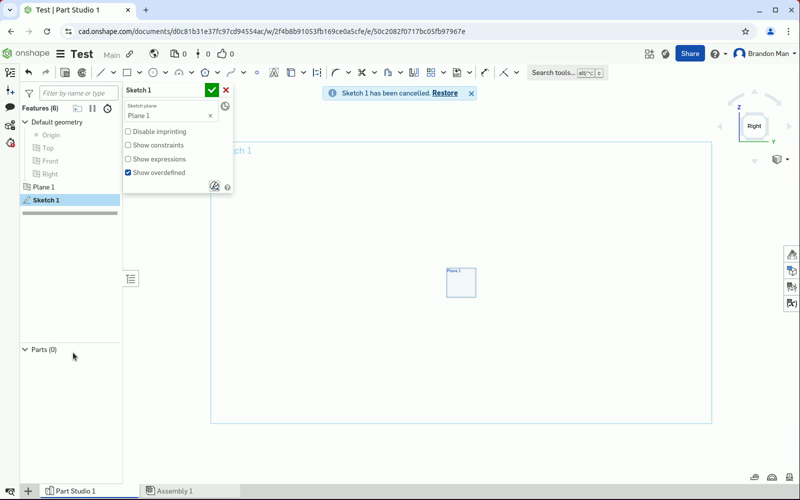
key(y)
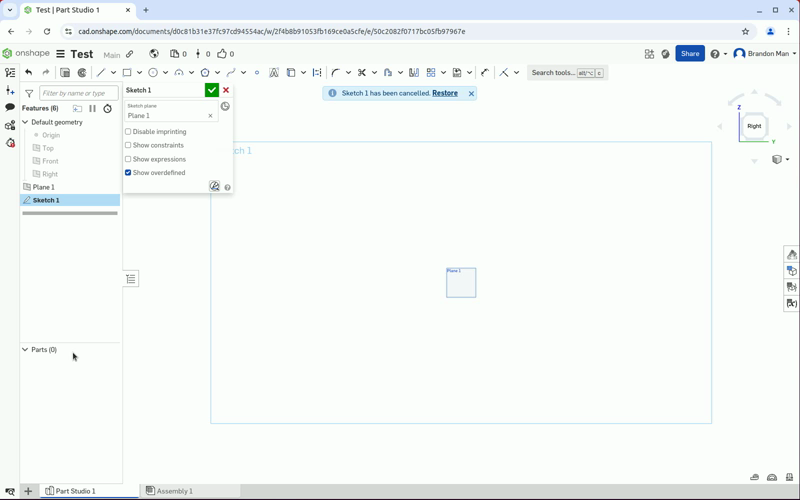
key(l)
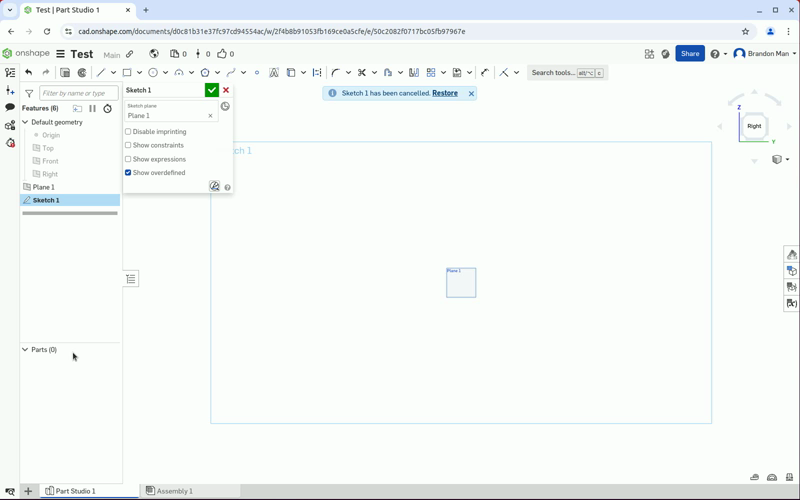
key_down(shift)
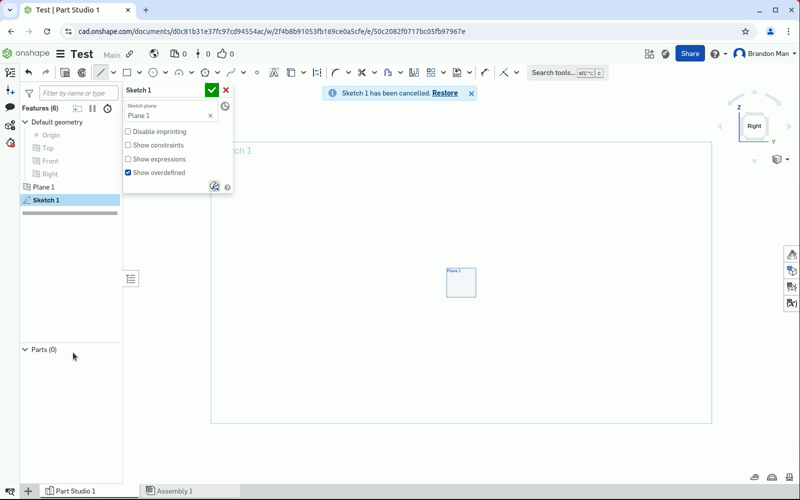
mouse_move(458, 239)
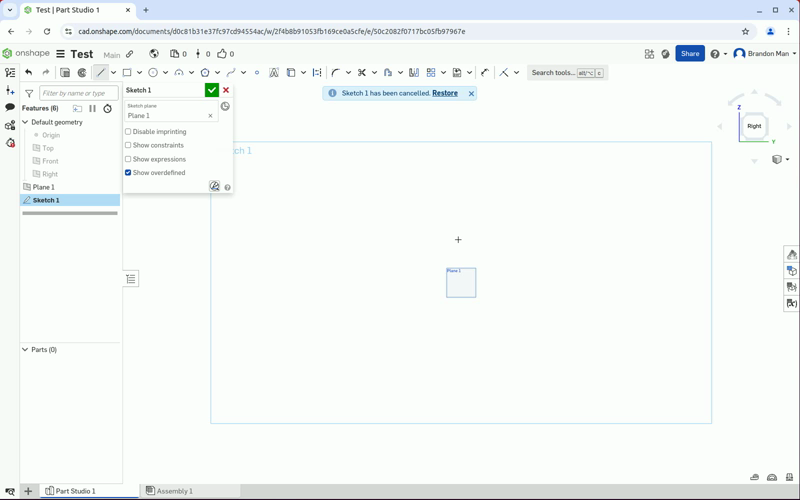
click(458, 239)
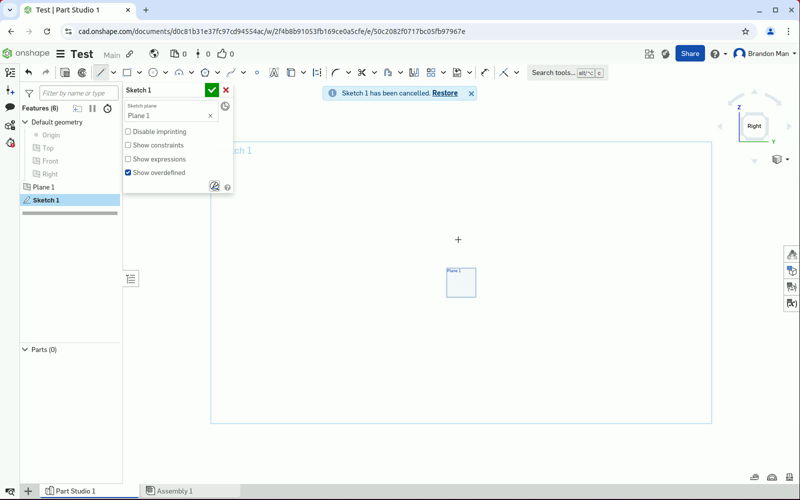
key_up(shift)
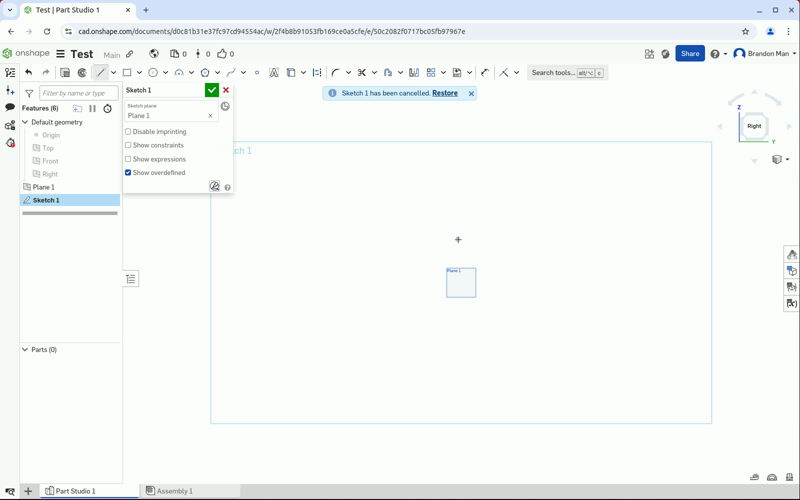
key_down(shift)
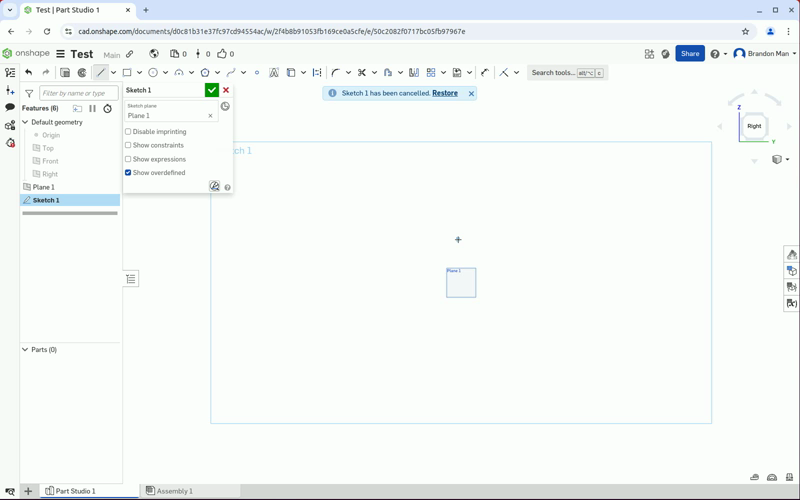
mouse_move(488, 239)
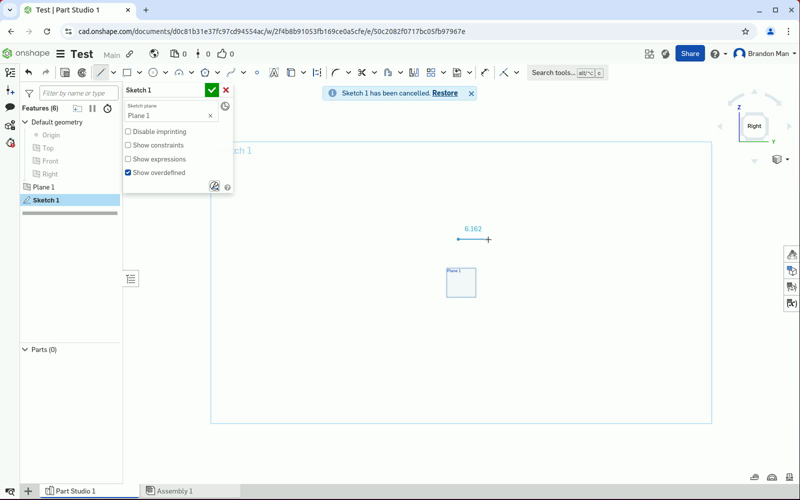
mouse_move(489, 239)
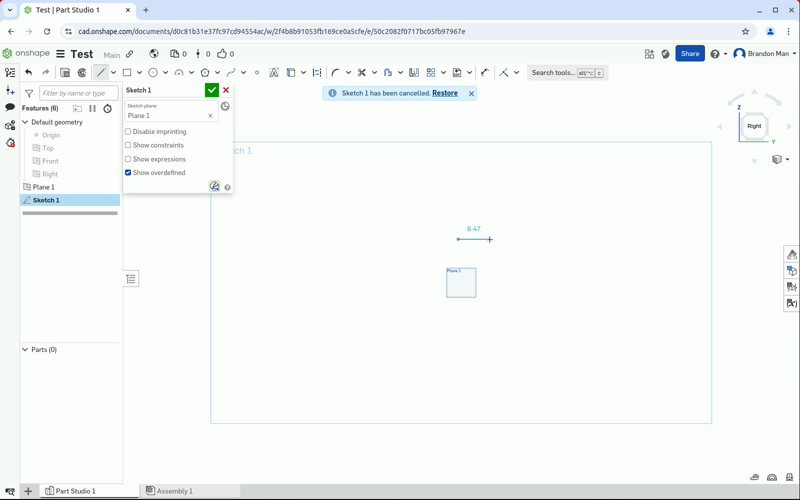
click(489, 239)
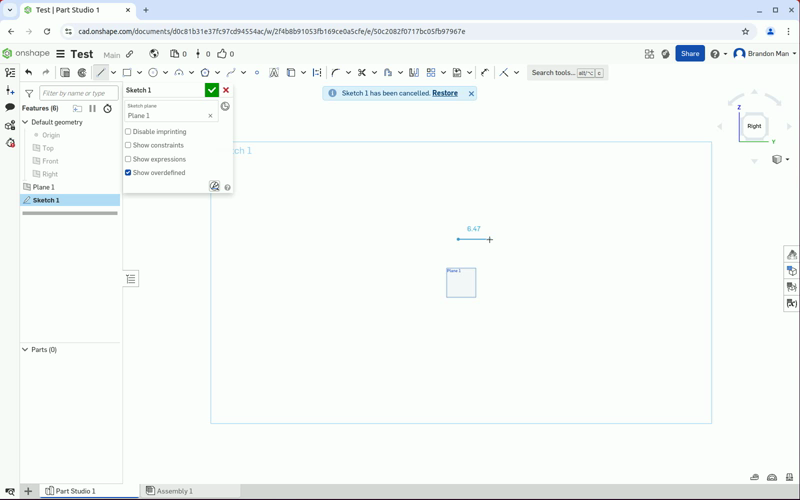
key_up(shift)
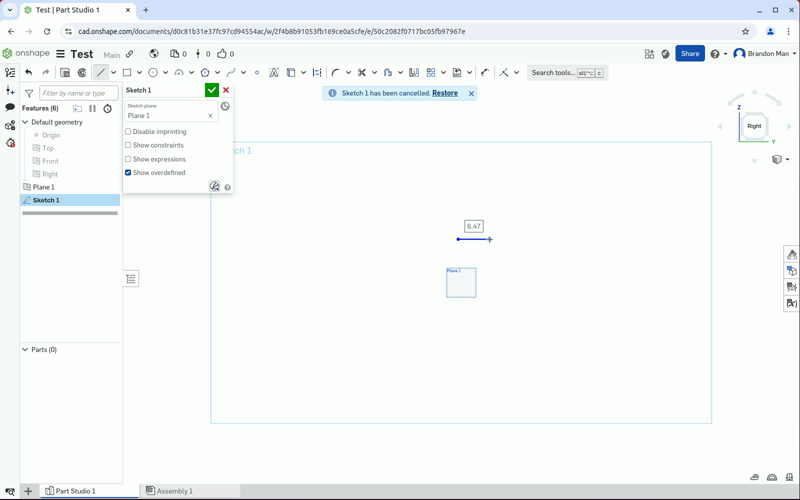
key_down(shift)
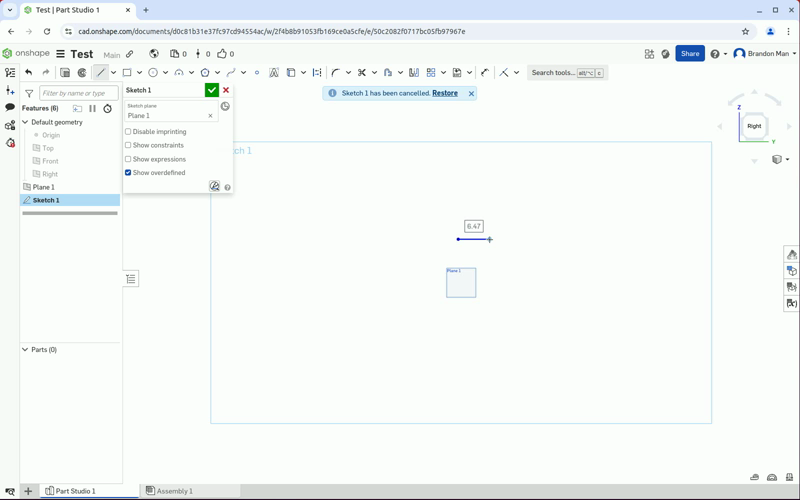
mouse_move(519, 239)
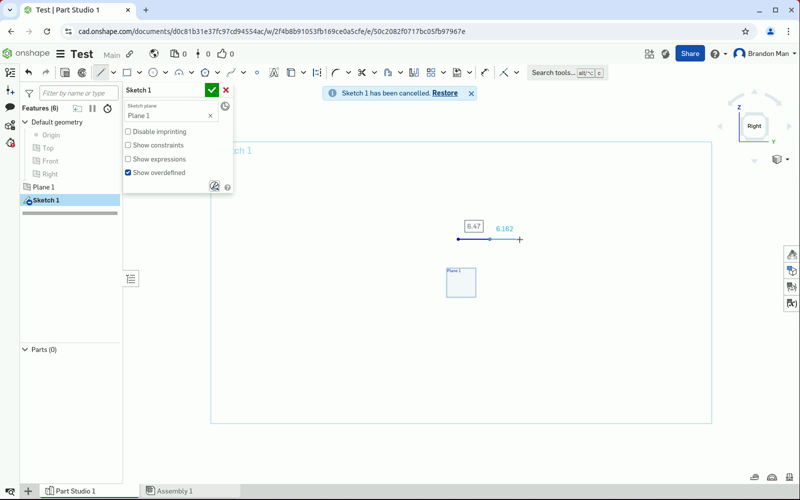
mouse_move(489, 234)
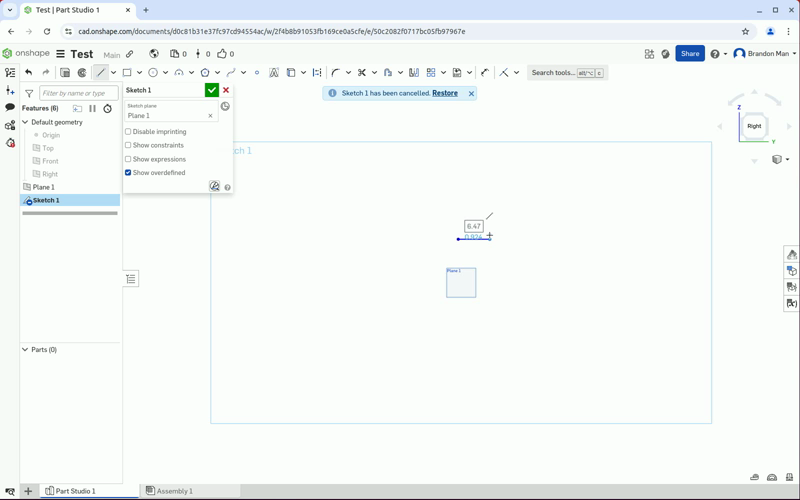
scroll(6)
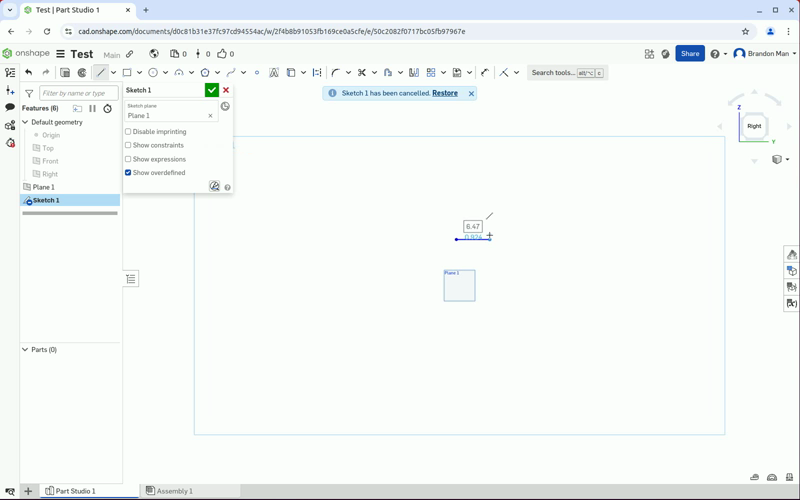
scroll(6)
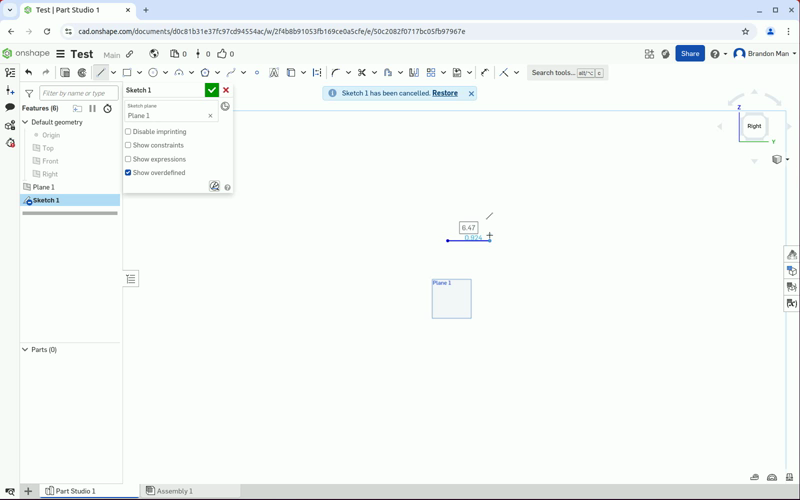
scroll(6)
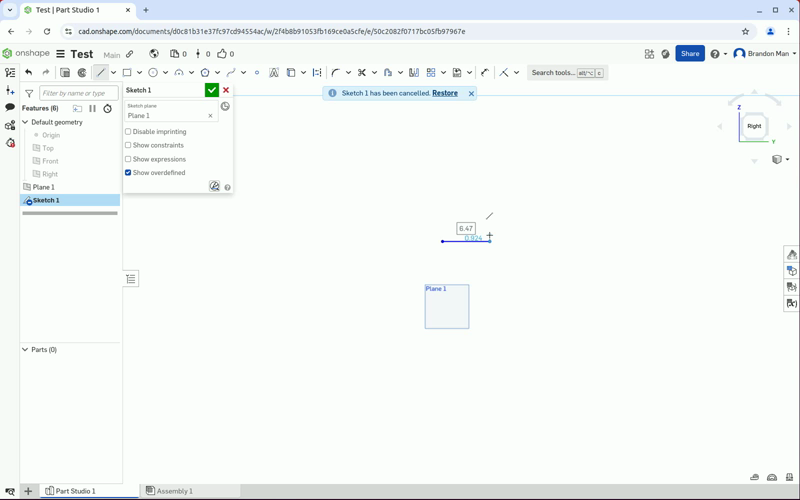
scroll(6)
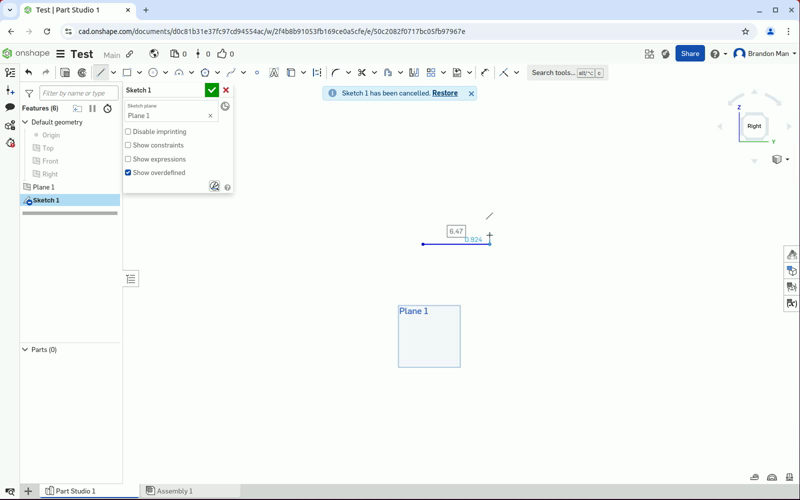
scroll(6)
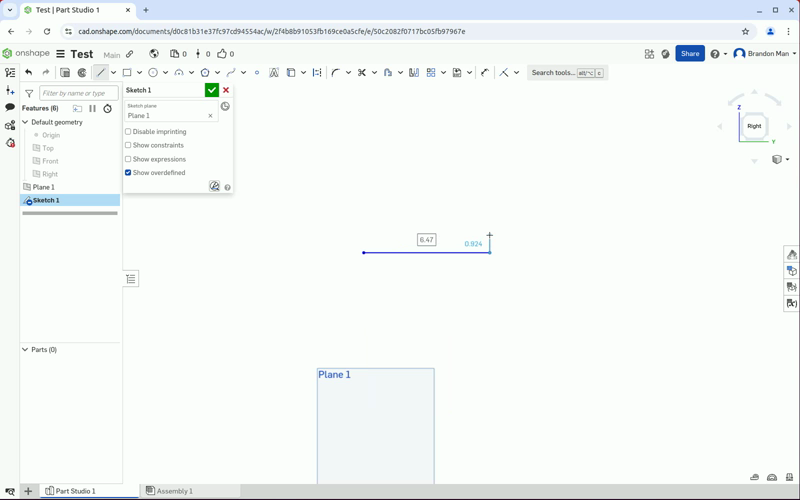
scroll(6)
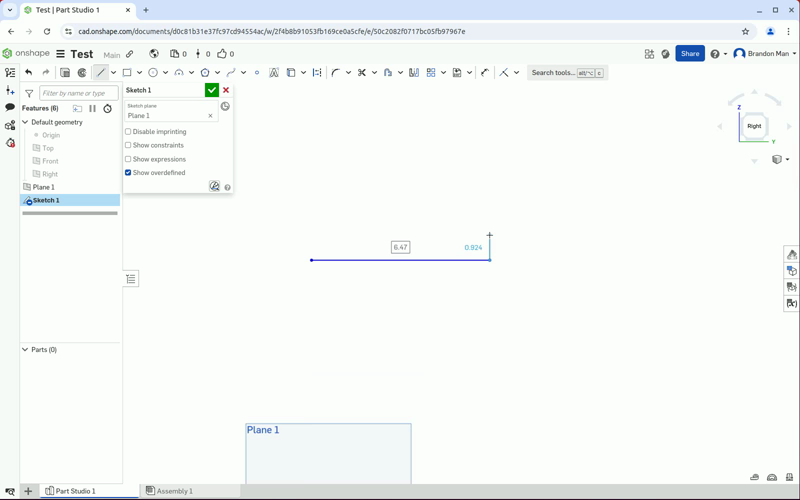
scroll(6)
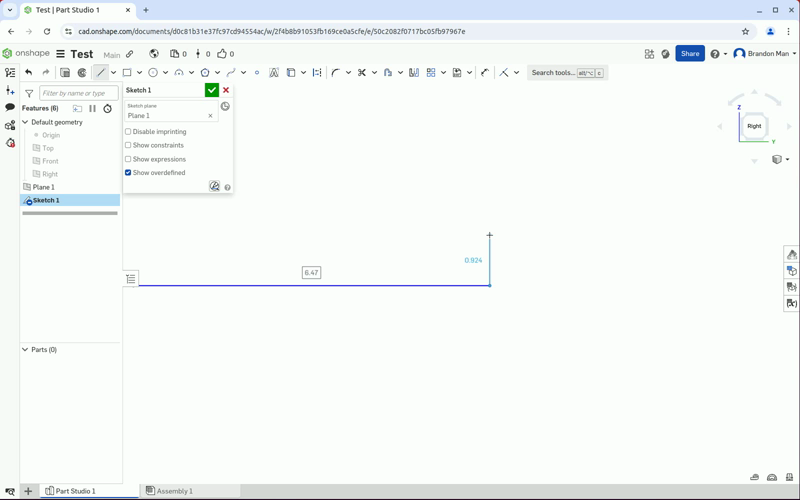
click(489, 234)
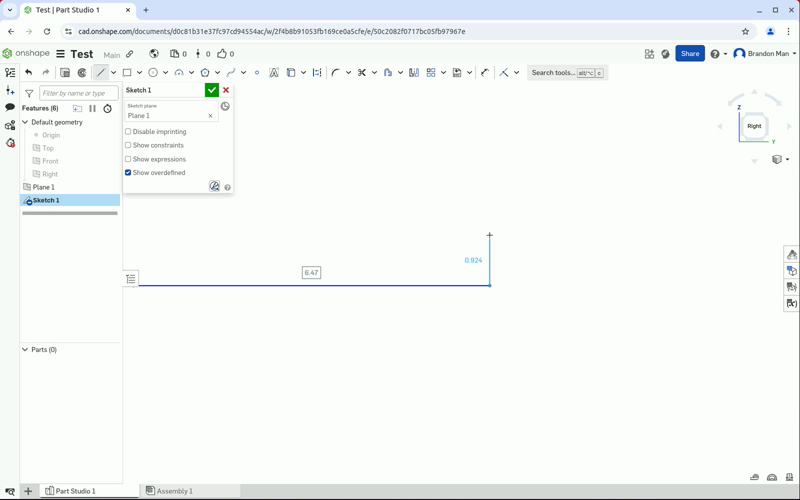
scroll(-6)
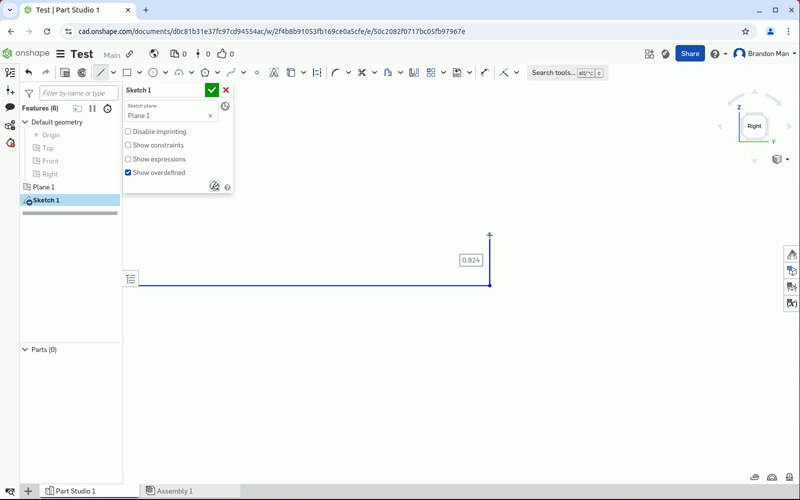
scroll(-6)
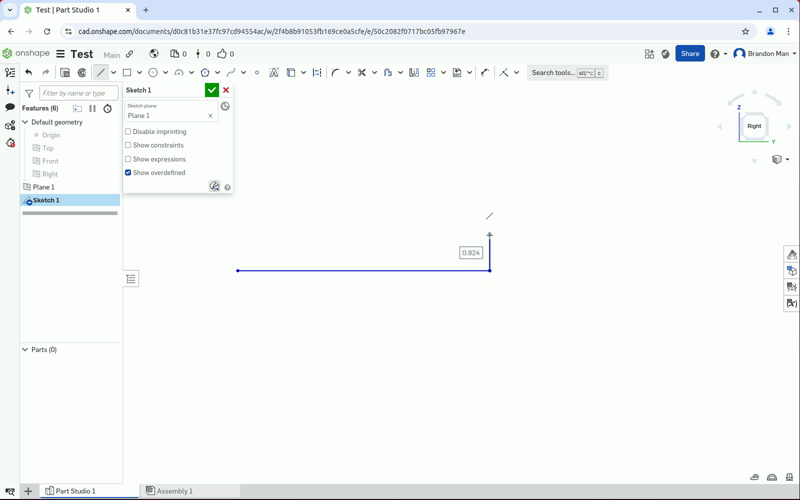
scroll(-6)
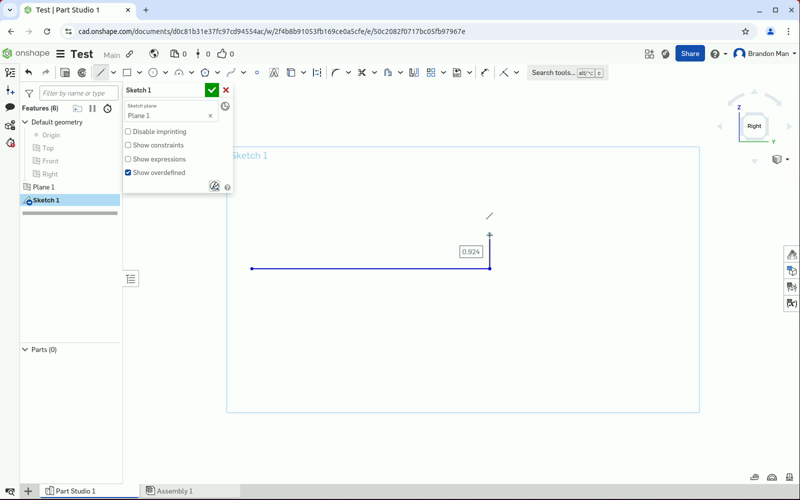
scroll(-6)
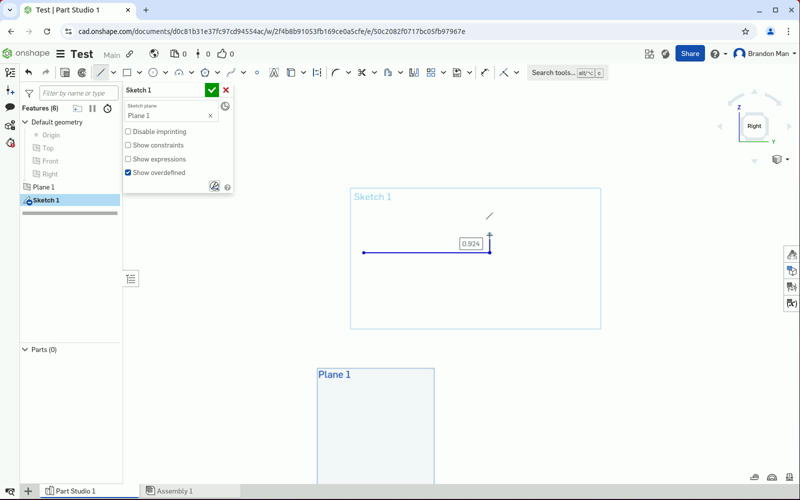
scroll(-6)
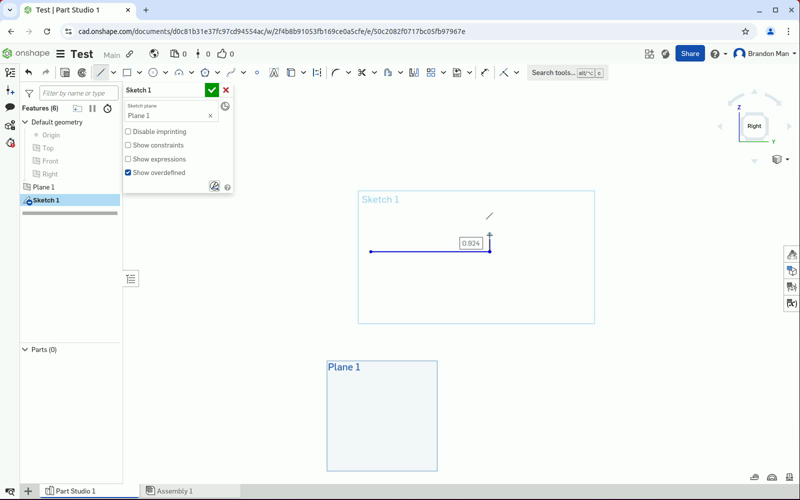
scroll(-6)
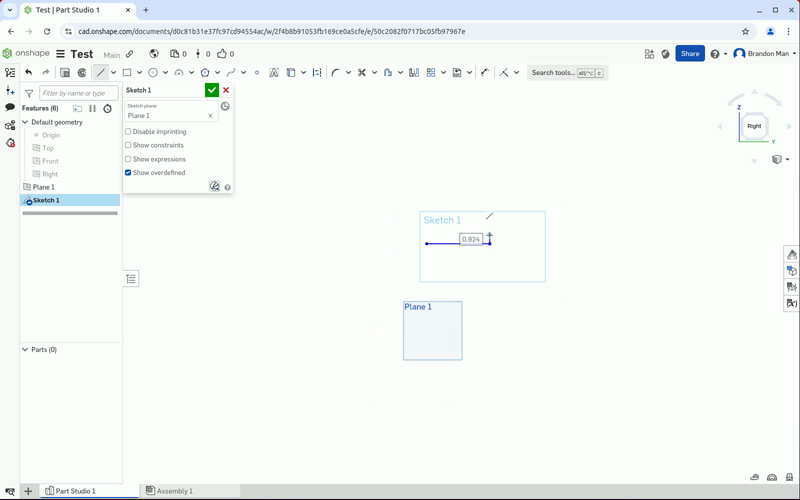
scroll(-6)
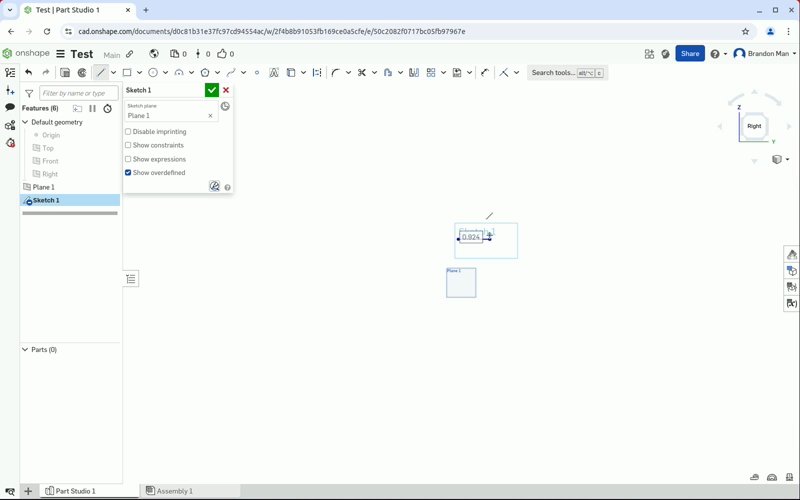
key_up(shift)
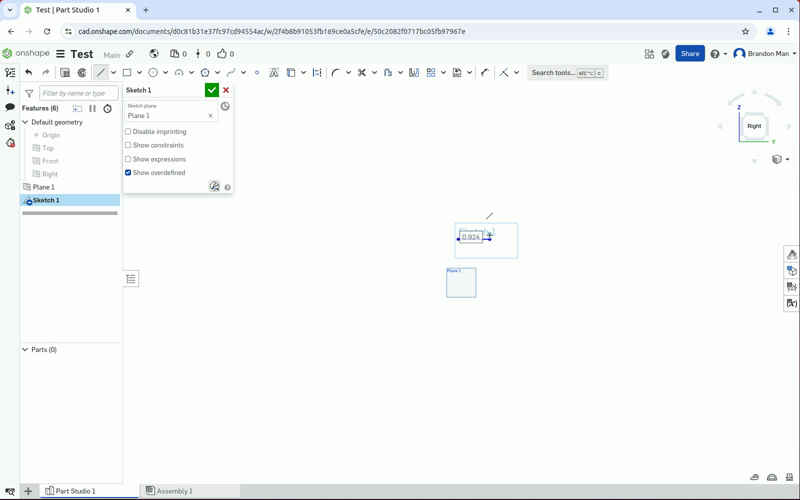
key_down(shift)
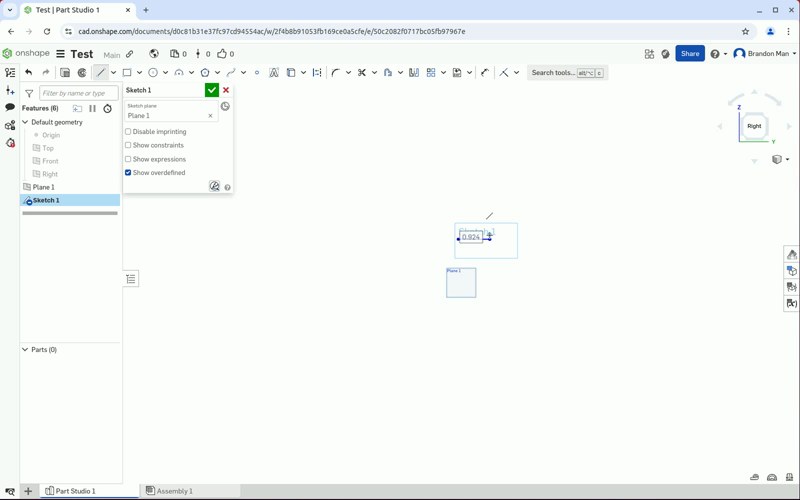
mouse_move(519, 234)
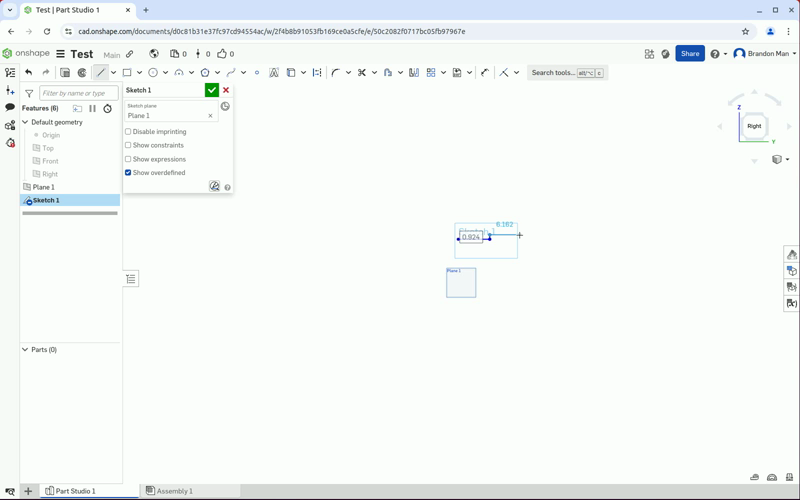
mouse_move(458, 234)
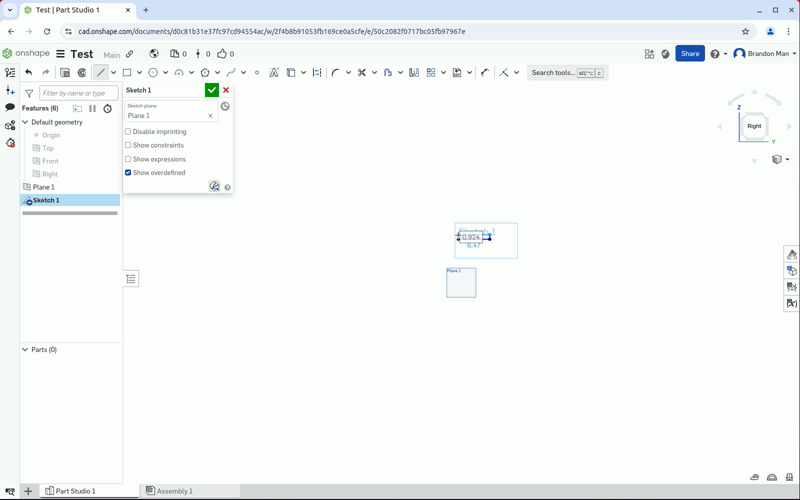
click(458, 234)
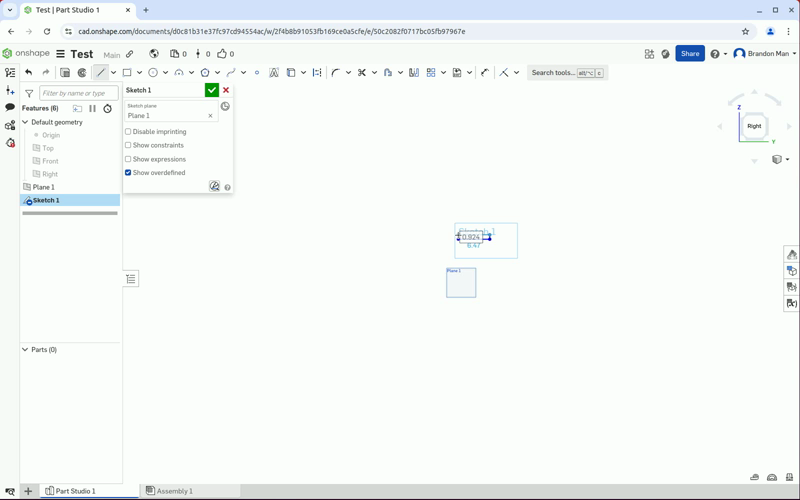
key_up(shift)
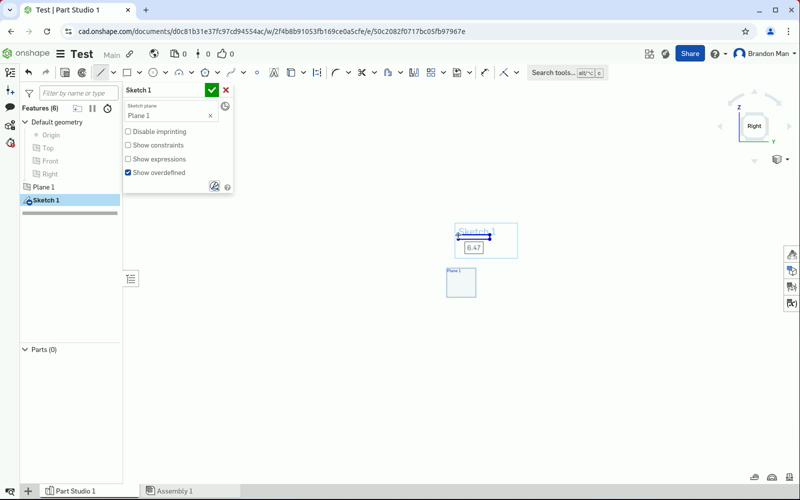
mouse_move(488, 234)
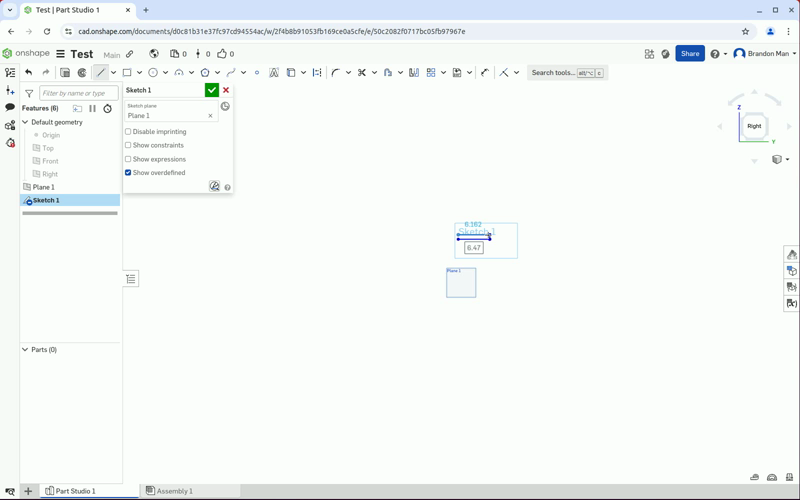
key_down(shift)
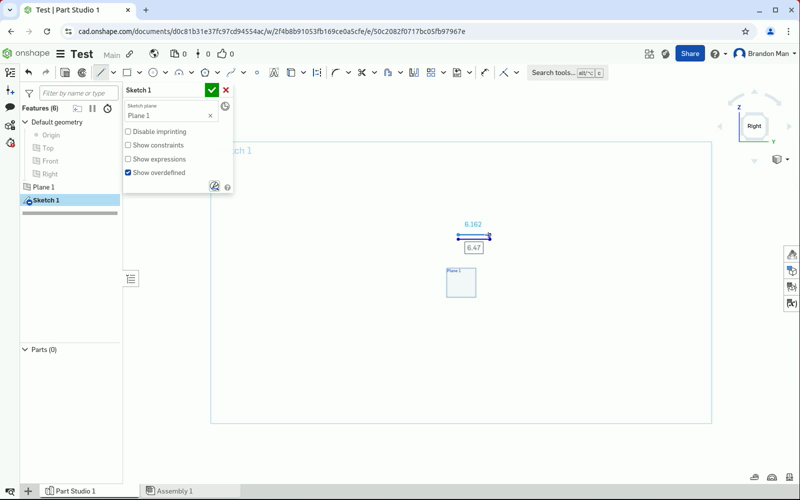
mouse_move(458, 239)
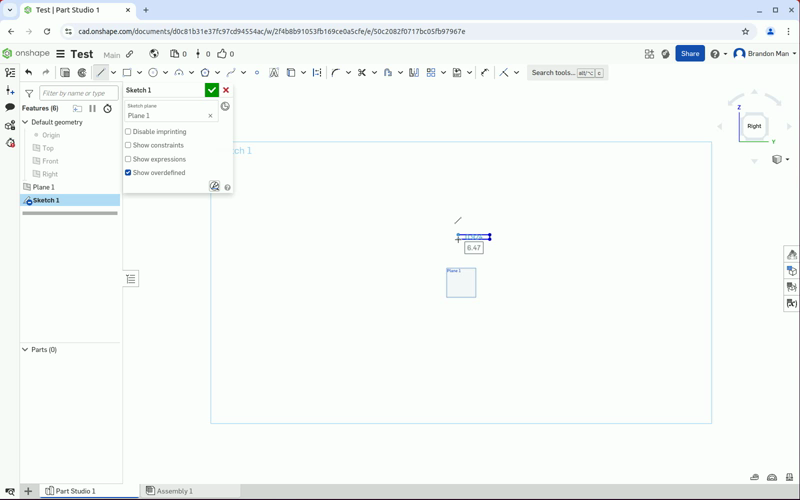
scroll(6)
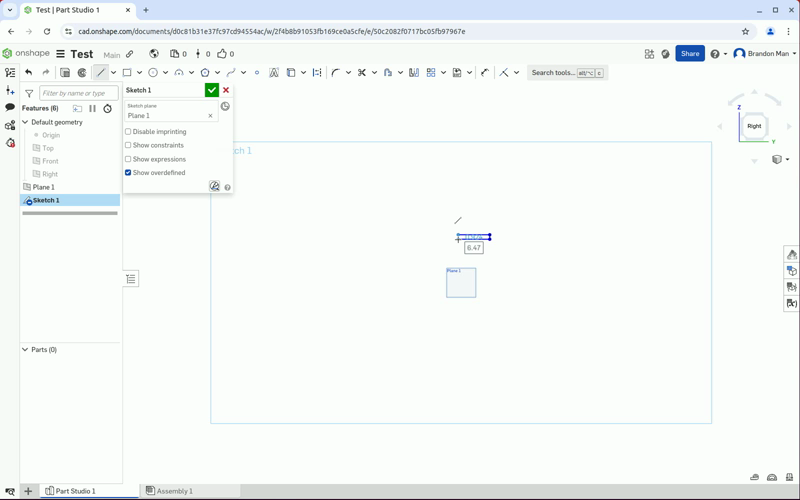
scroll(6)
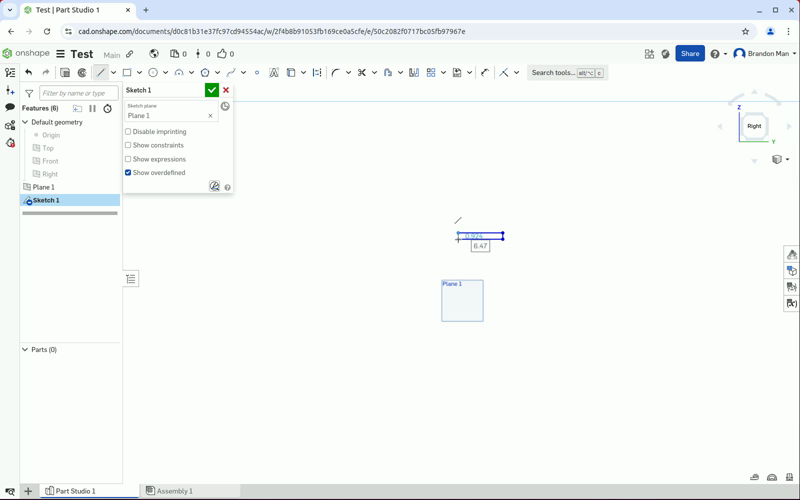
scroll(6)
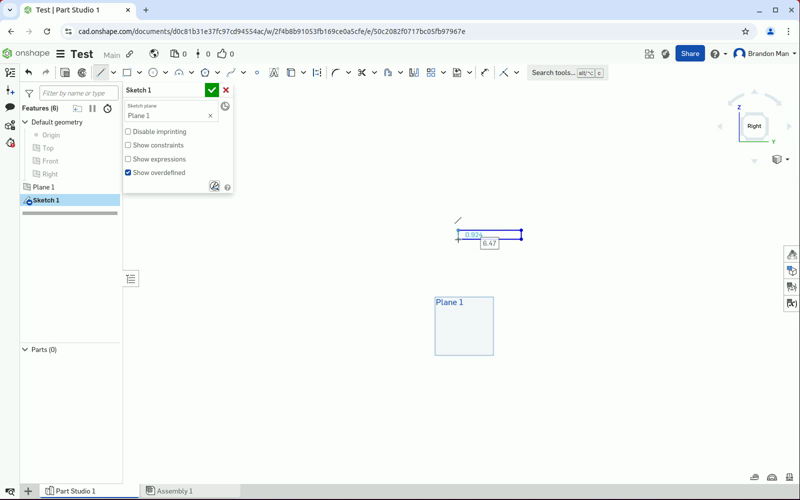
scroll(6)
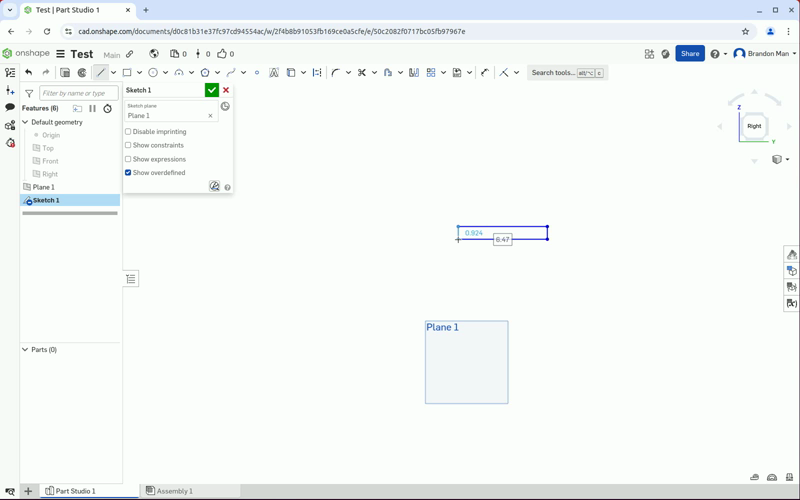
scroll(6)
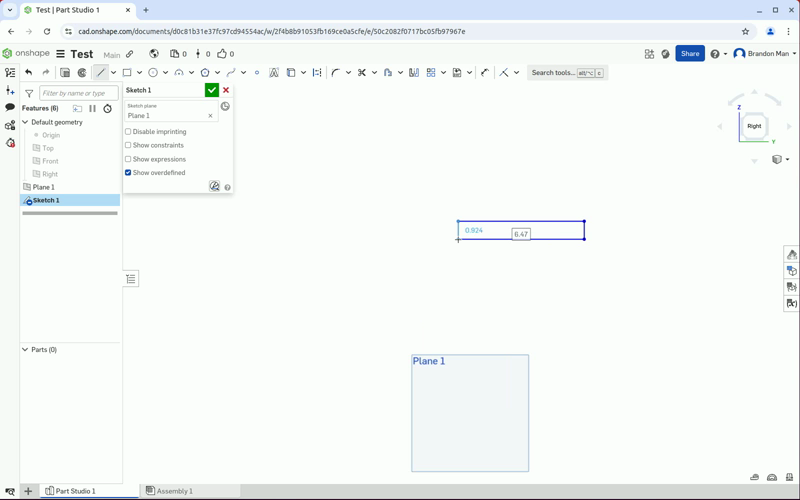
scroll(6)
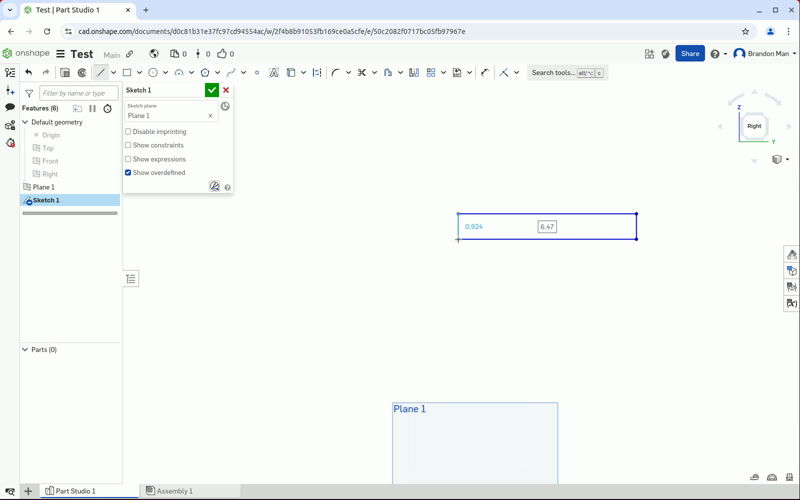
scroll(6)
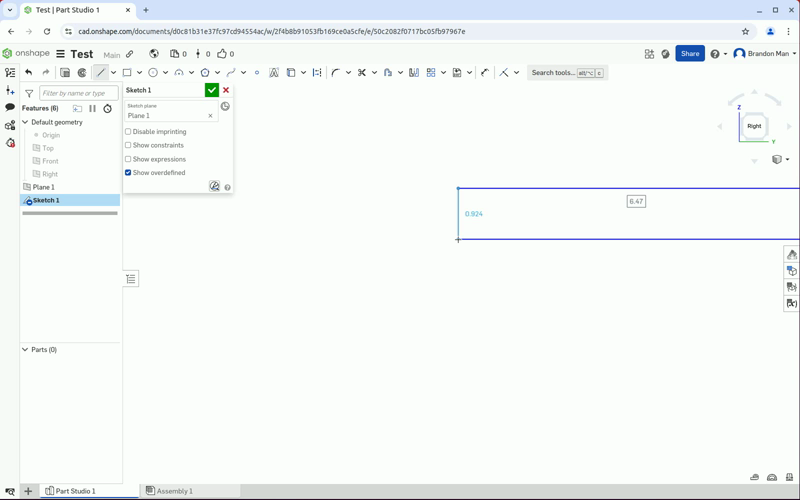
key_up(shift)
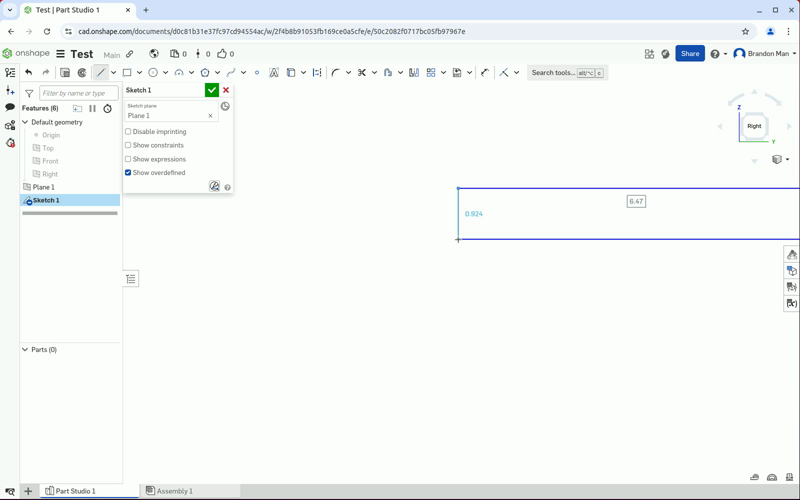
click(458, 239)
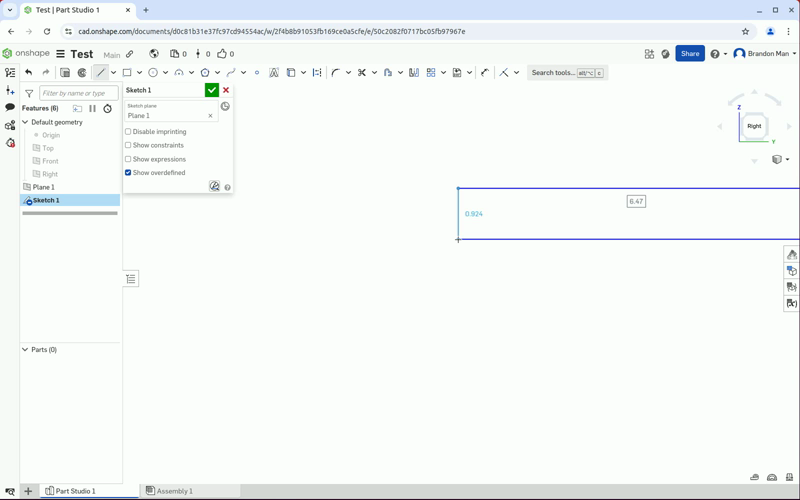
scroll(-6)
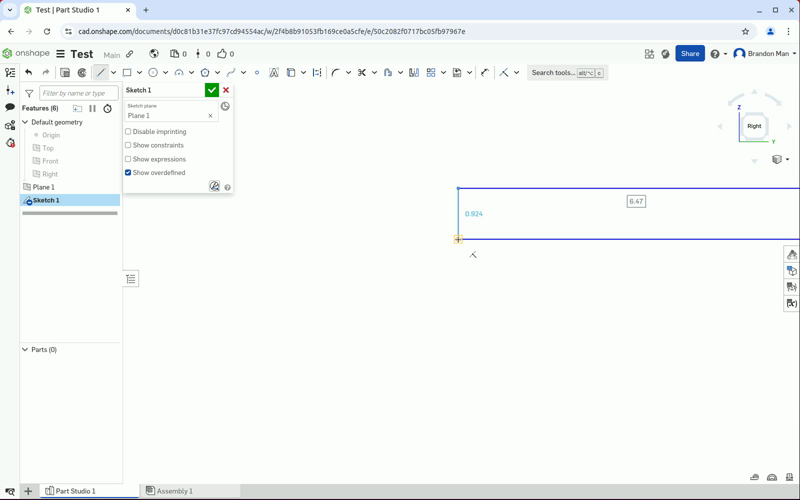
scroll(-6)
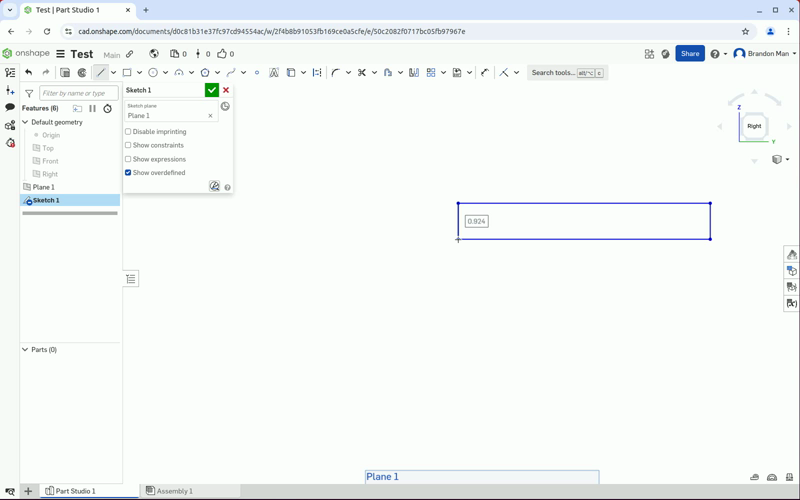
scroll(-6)
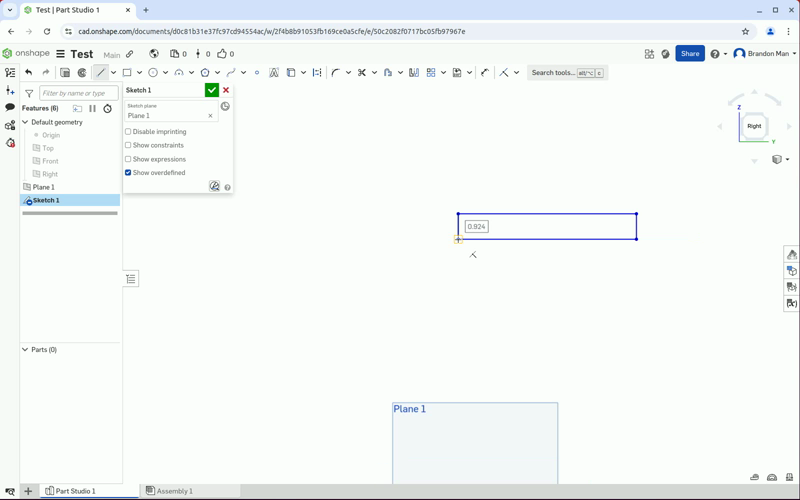
scroll(-6)
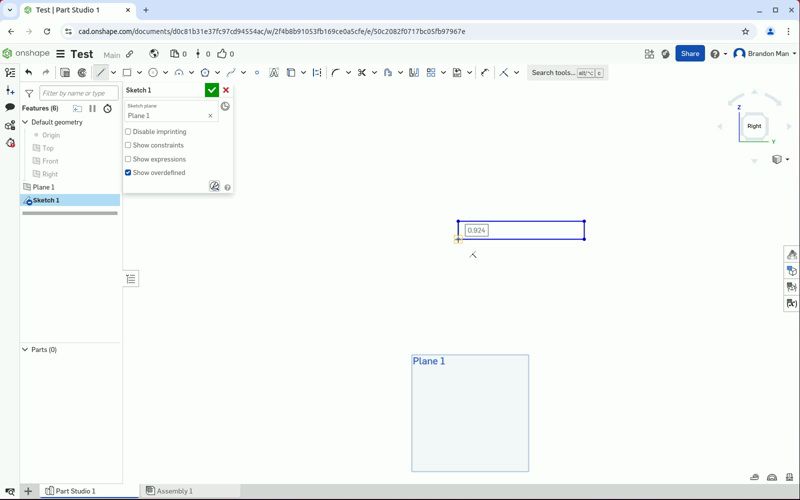
scroll(-6)
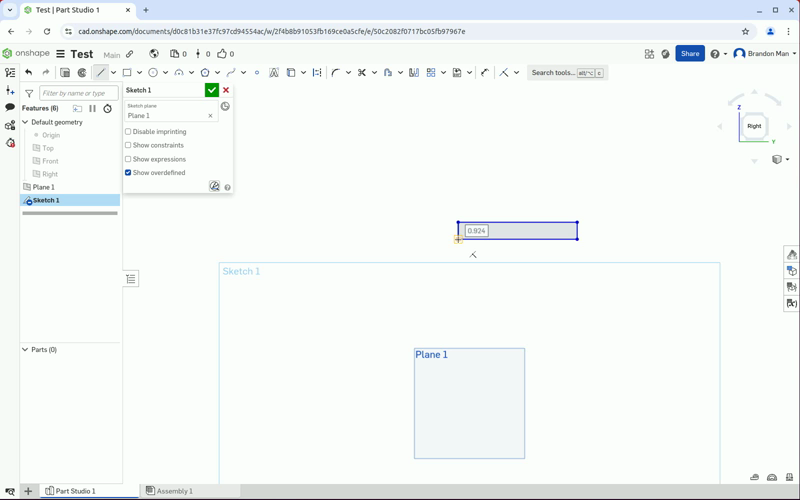
scroll(-6)
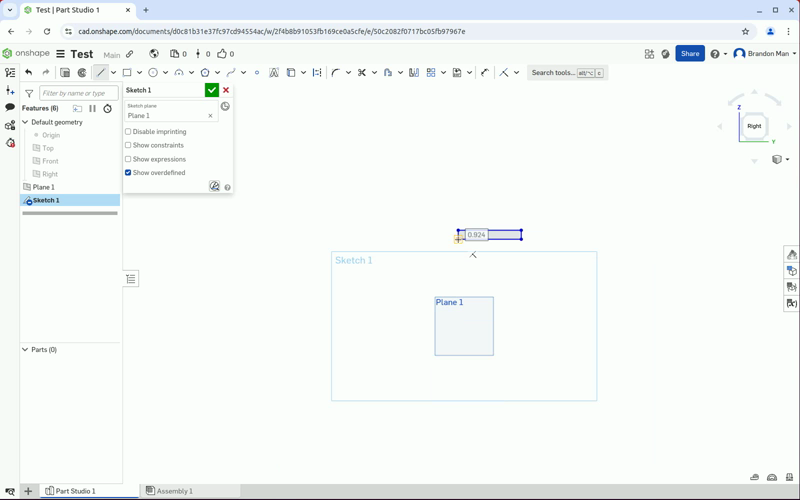
scroll(-6)
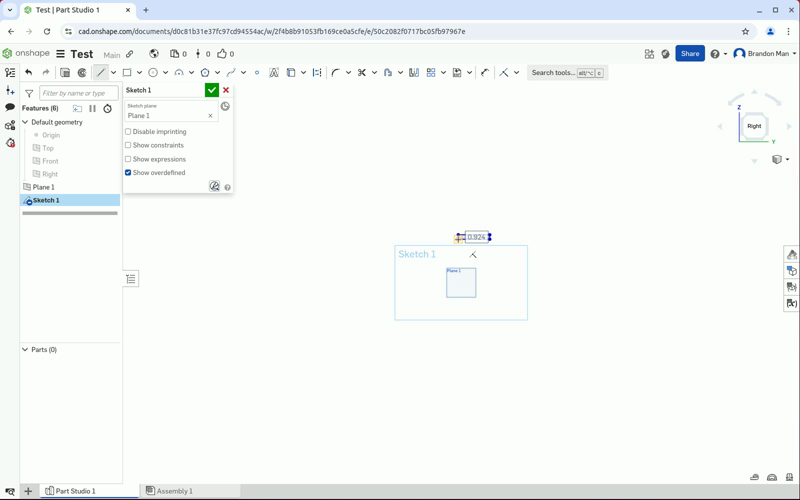
key(esc)
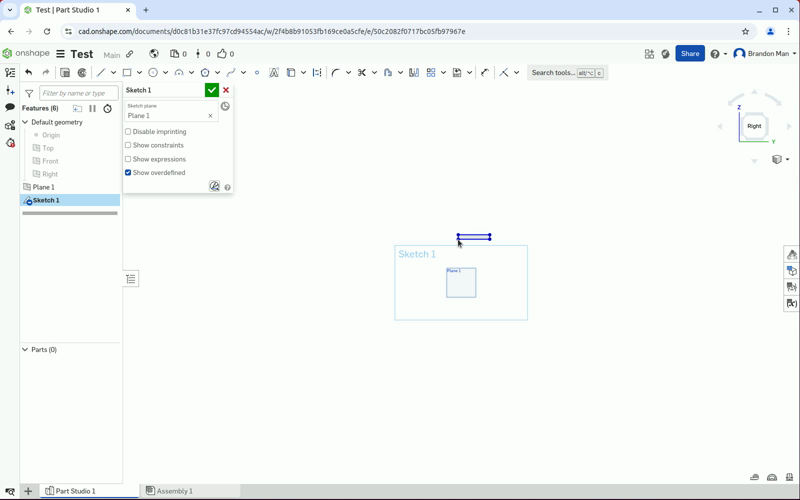
mouse_move(469, 237)
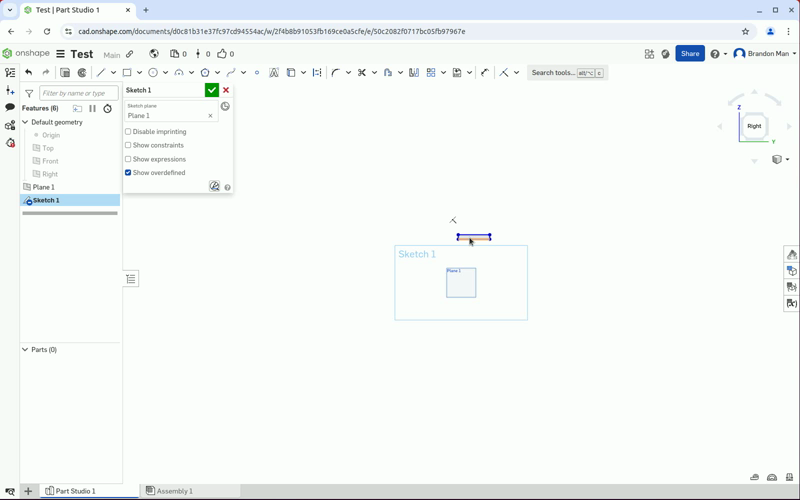
scroll(6)
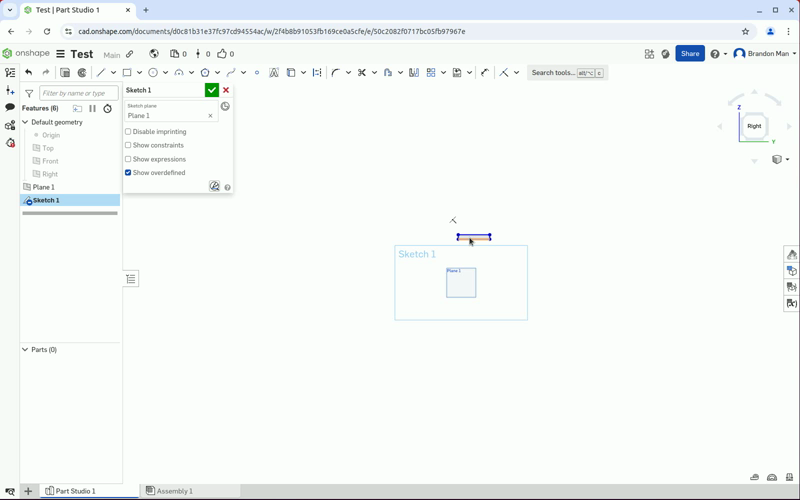
scroll(6)
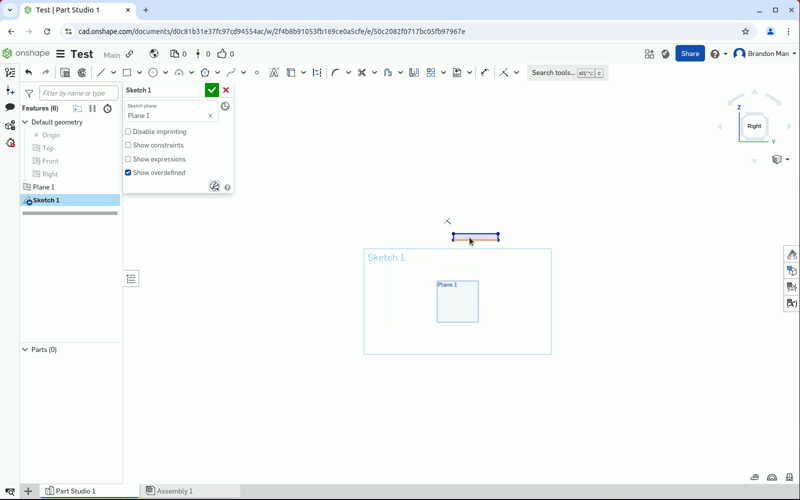
scroll(6)
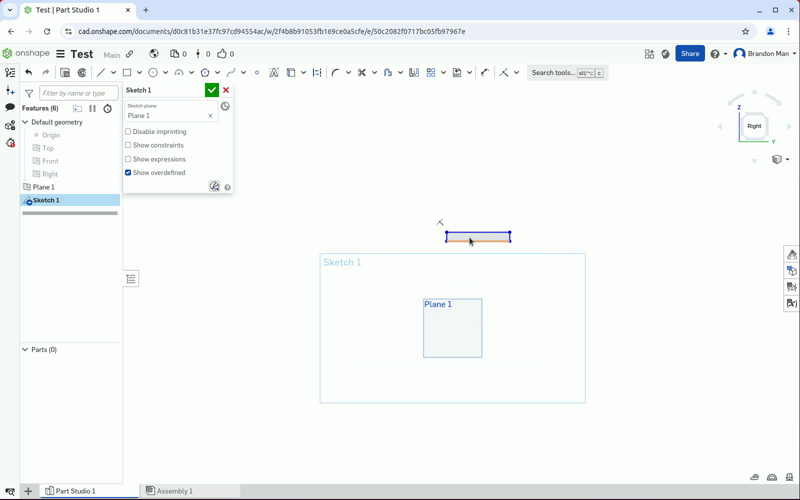
scroll(6)
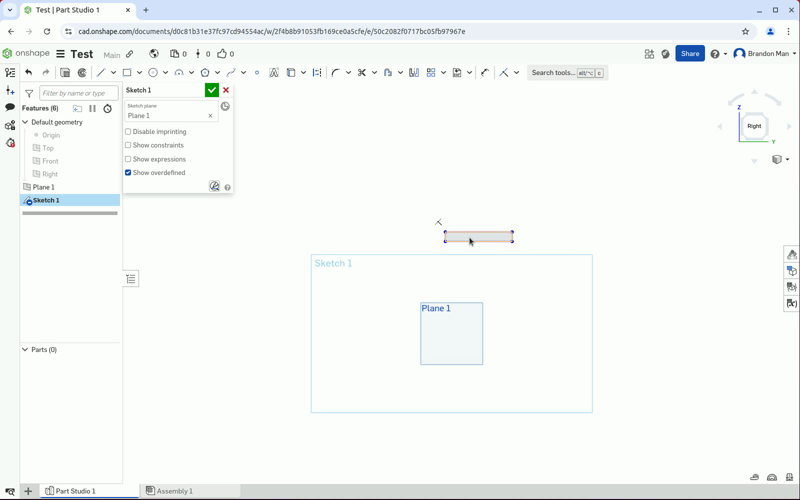
scroll(6)
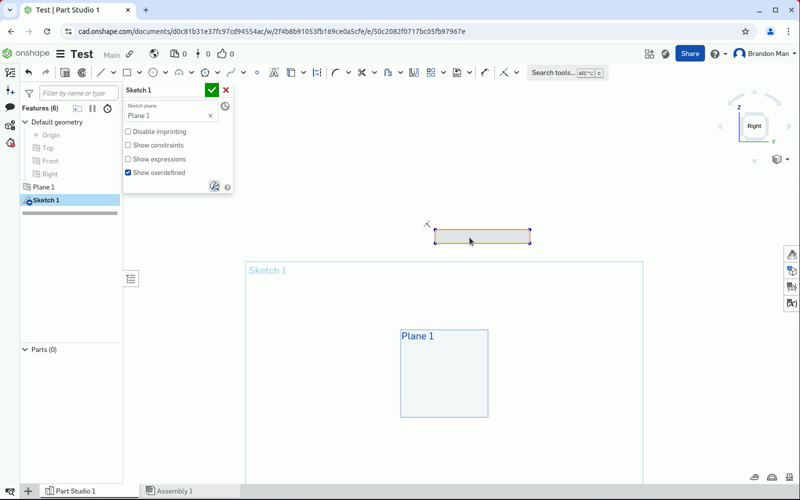
scroll(6)
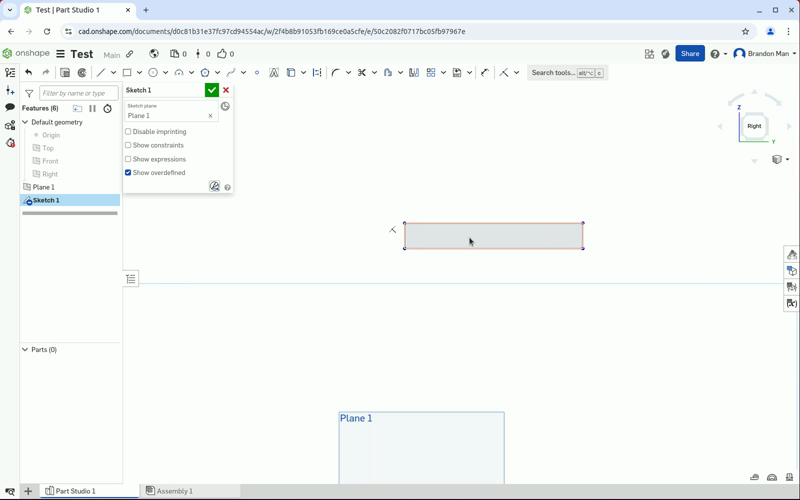
scroll(6)
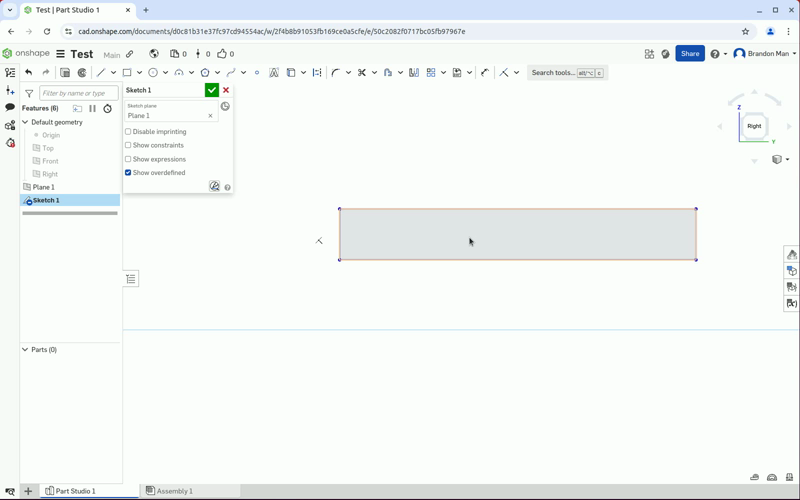
click(469, 237)
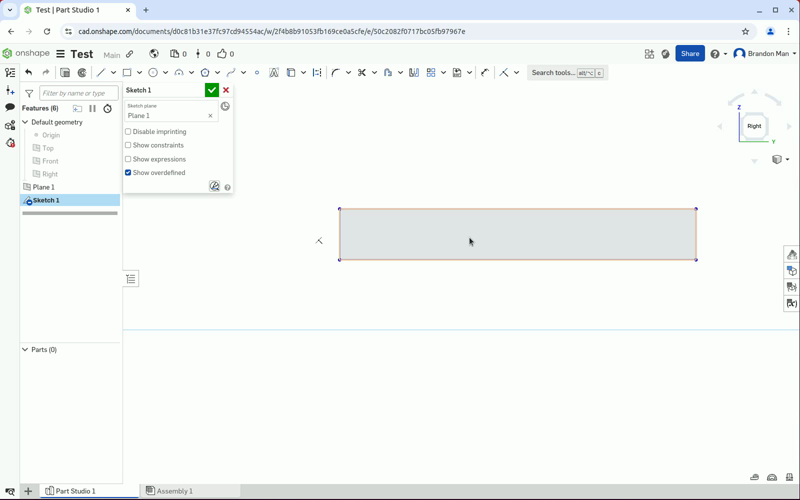
scroll(-6)
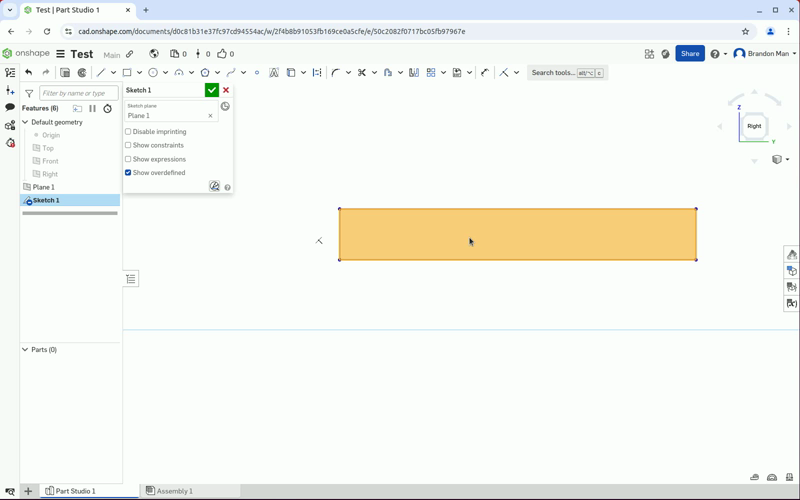
scroll(-6)
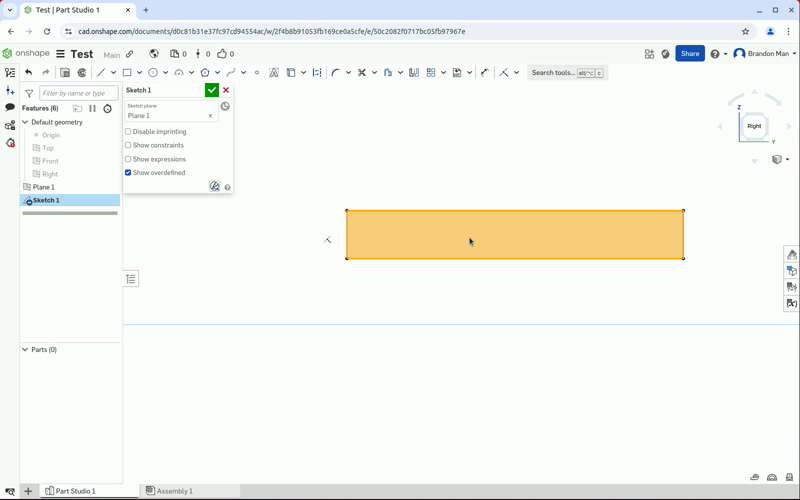
scroll(-6)
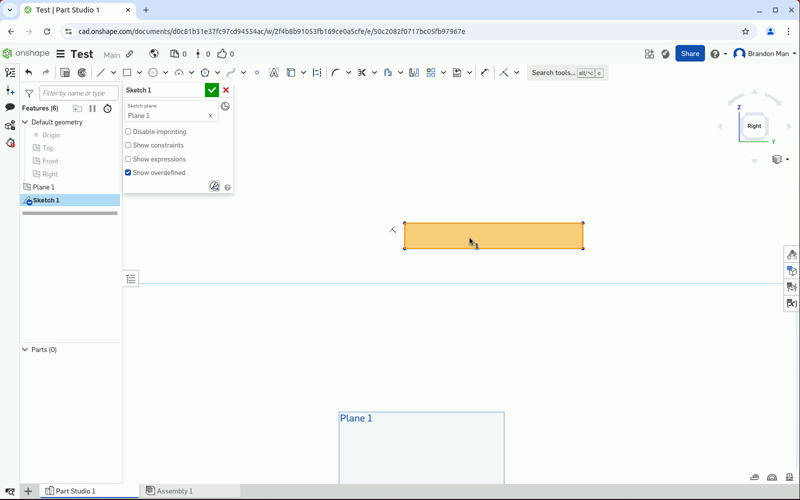
scroll(-6)
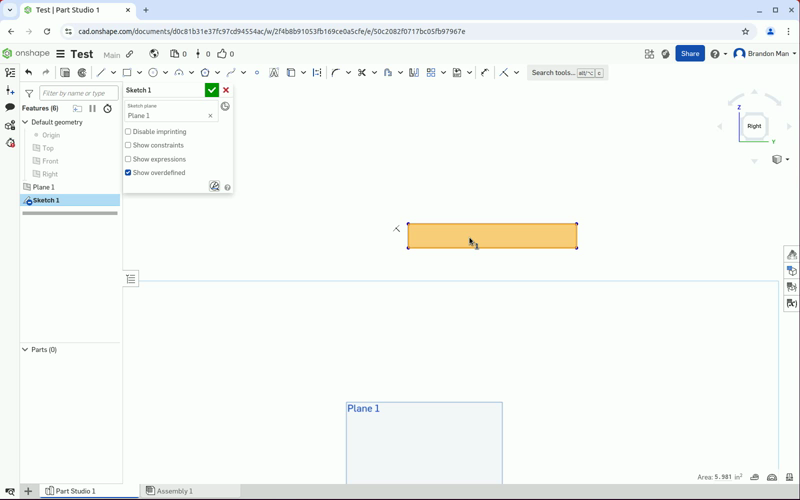
scroll(-6)
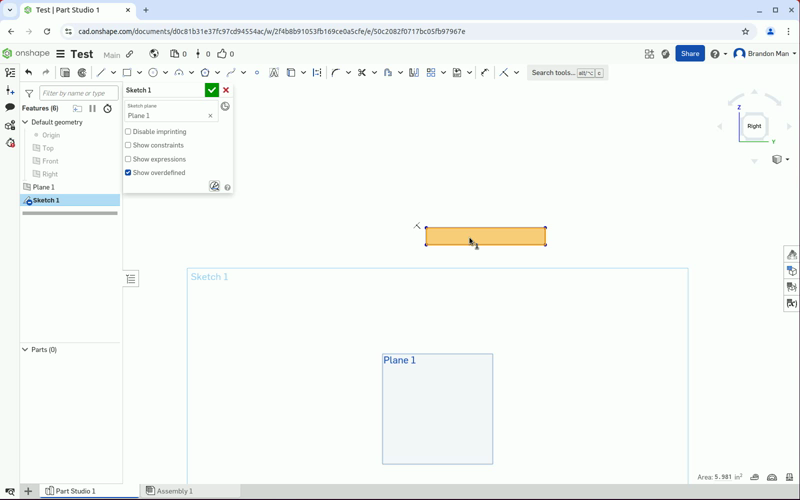
scroll(-6)
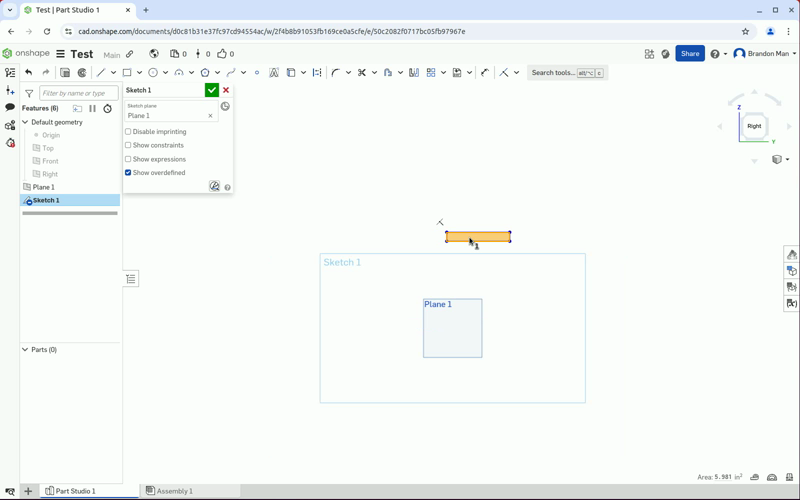
scroll(-6)
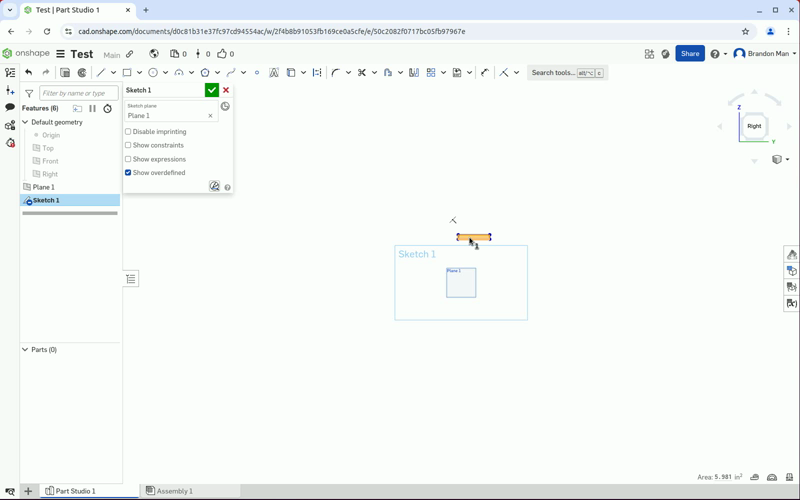
mouse_move(73, 352)
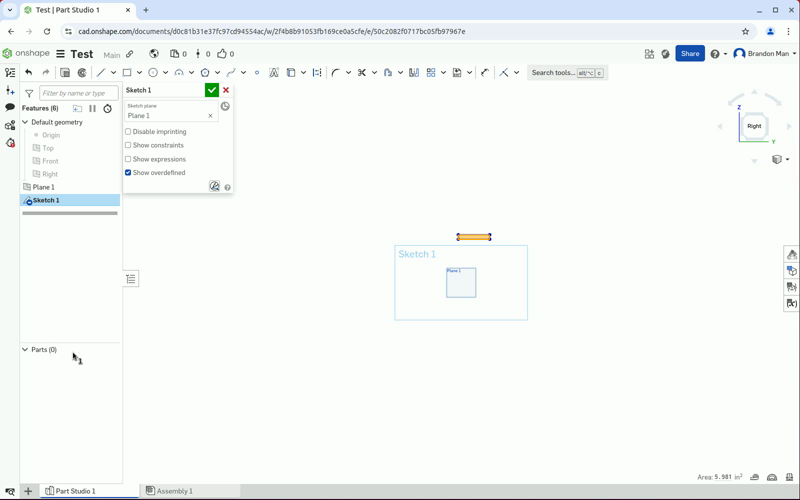
key(shift+y)
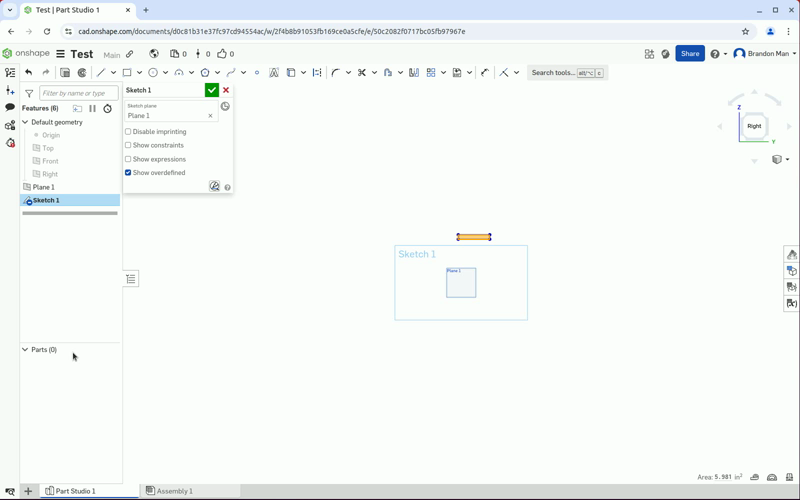
key(shift+e)
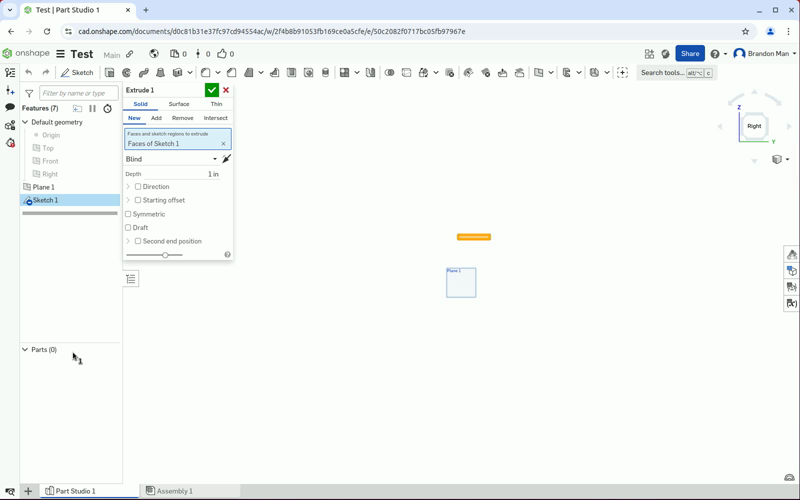
mouse_move(143, 106)
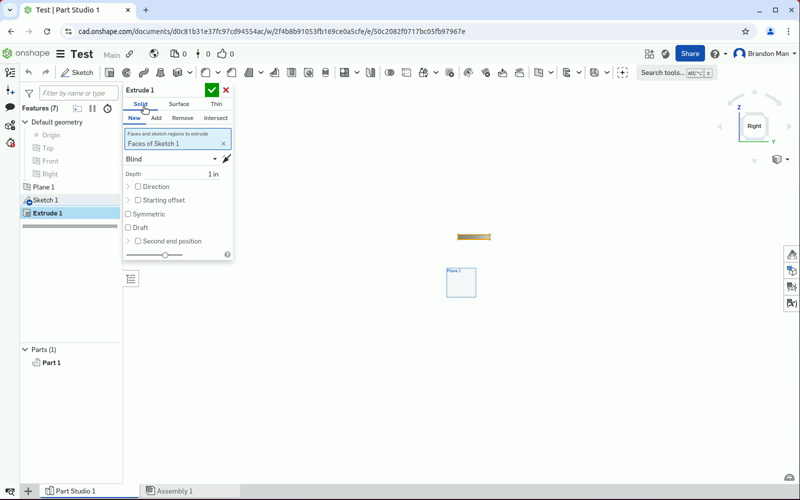
click(143, 106)
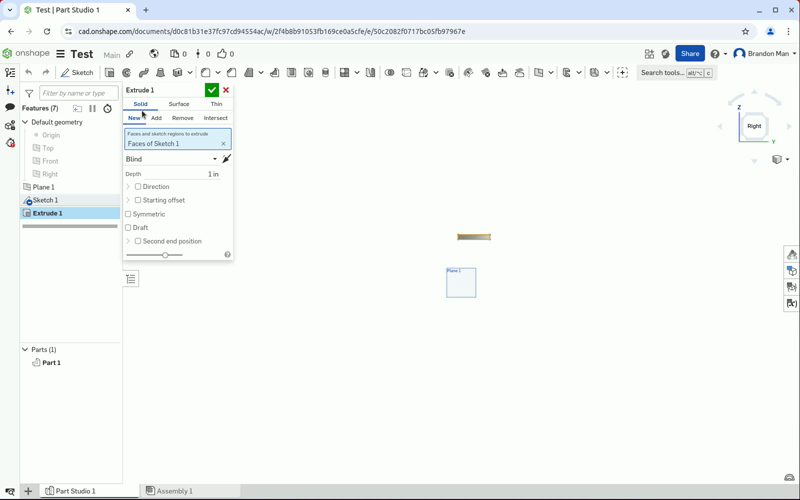
mouse_move(137, 120)
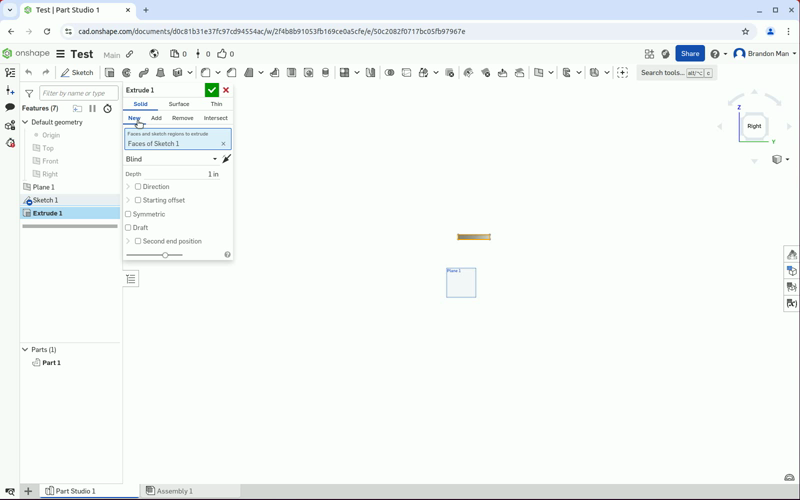
click(137, 120)
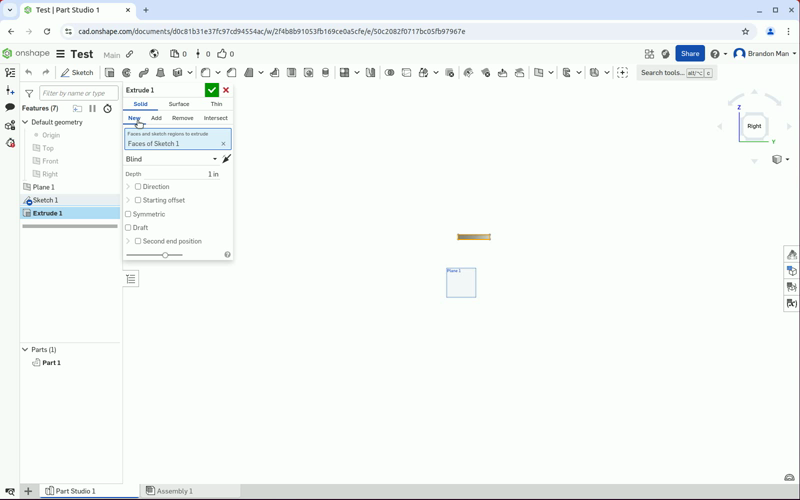
key(tab, 4)
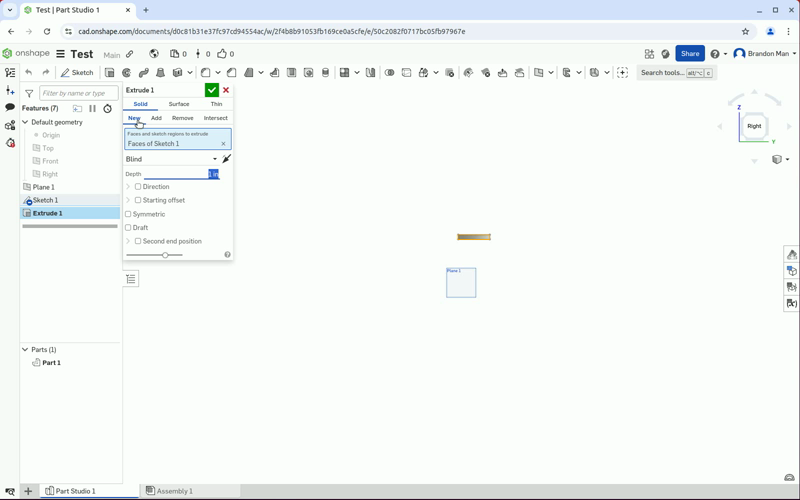
text(3.851)
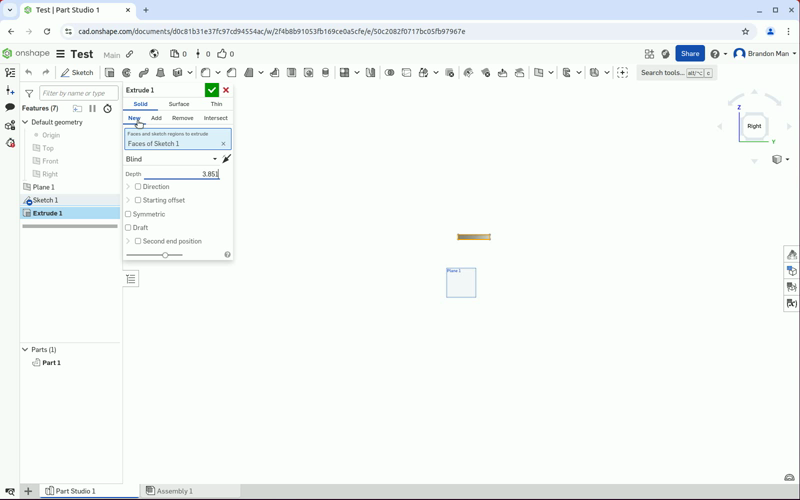
key(enter)
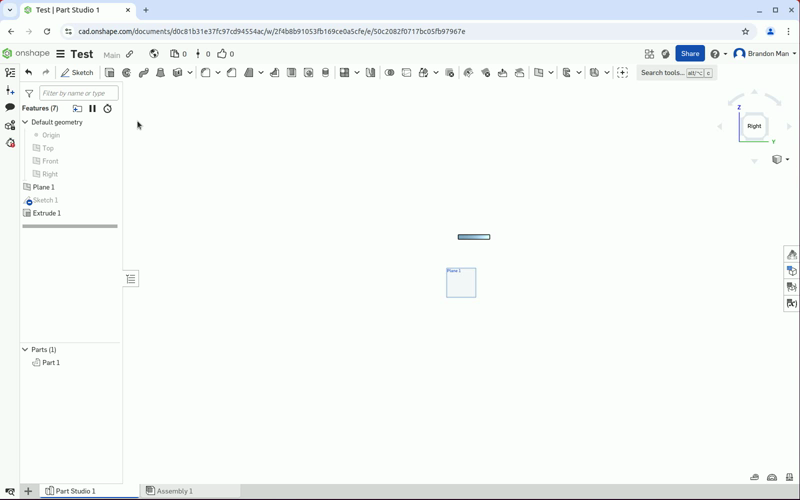
key(shift+h)
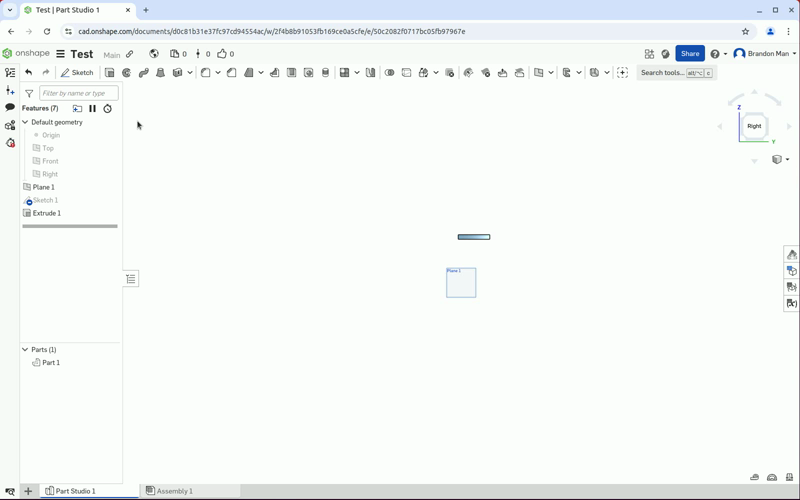
key(shift+h)
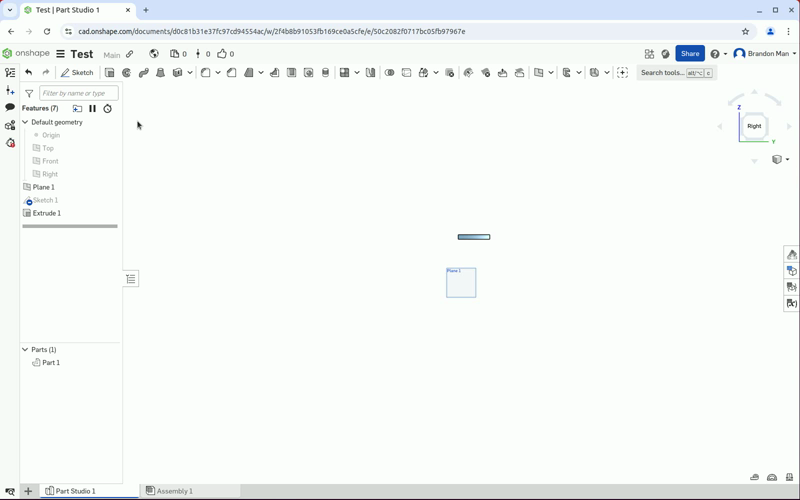
mouse_move(73, 189)
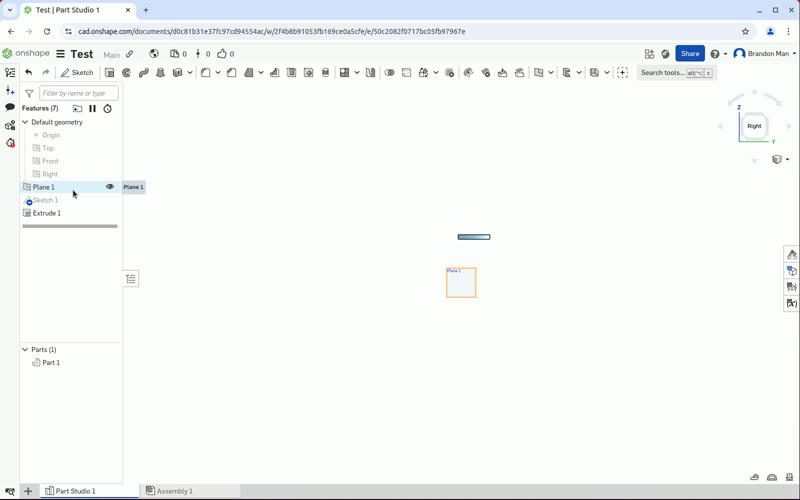
click(73, 189)
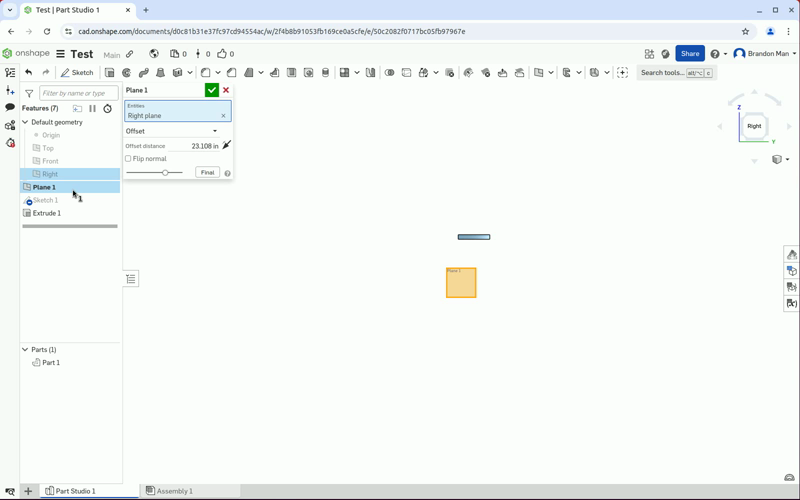
mouse_move(229, 92)
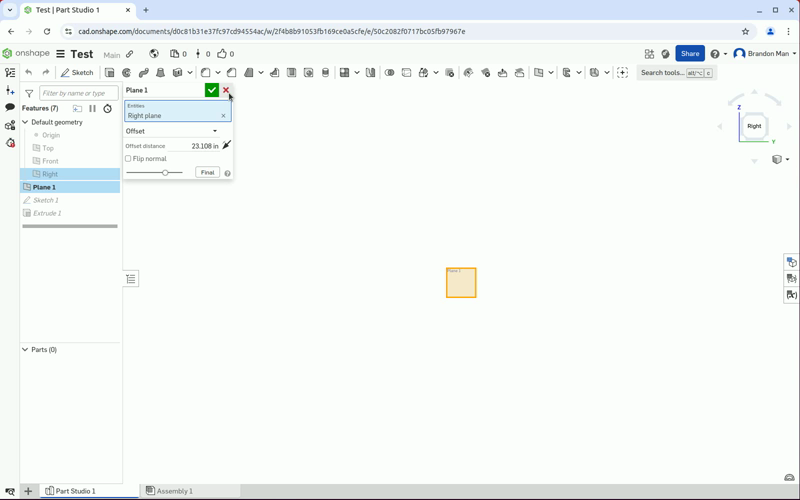
click(229, 92)
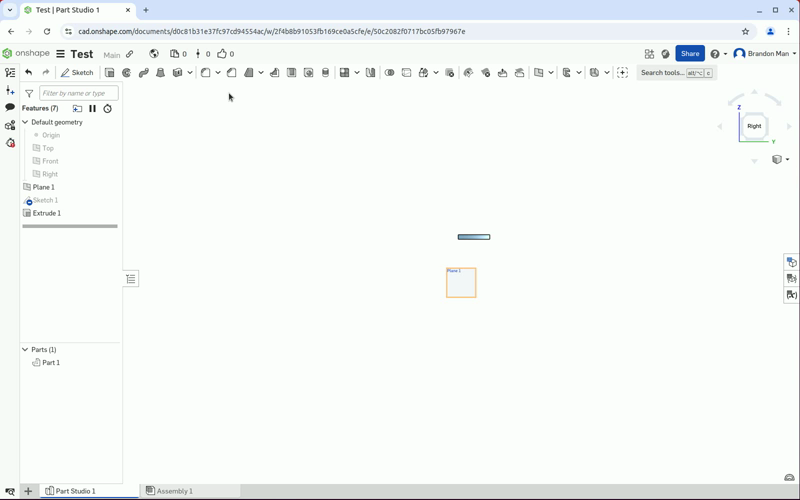
mouse_move(73, 352)
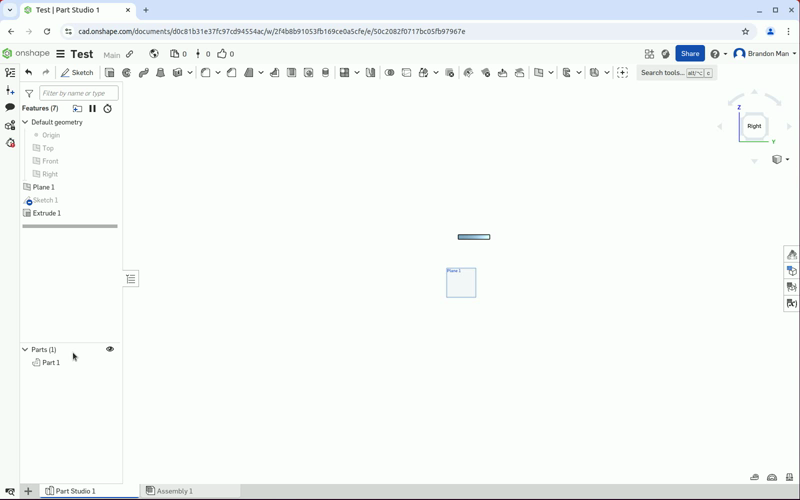
key(y)
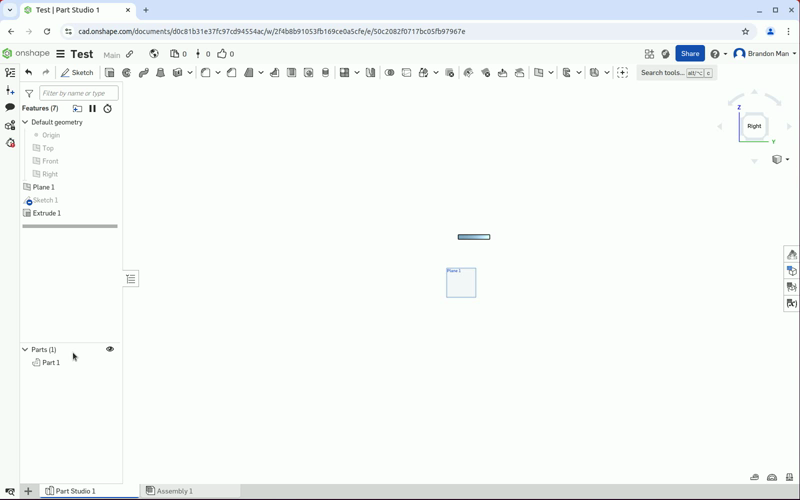
key(shift+p)
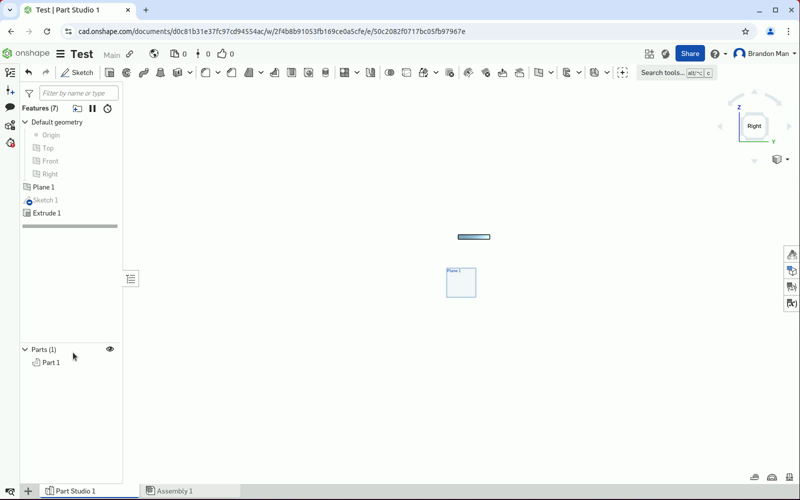
key(space)
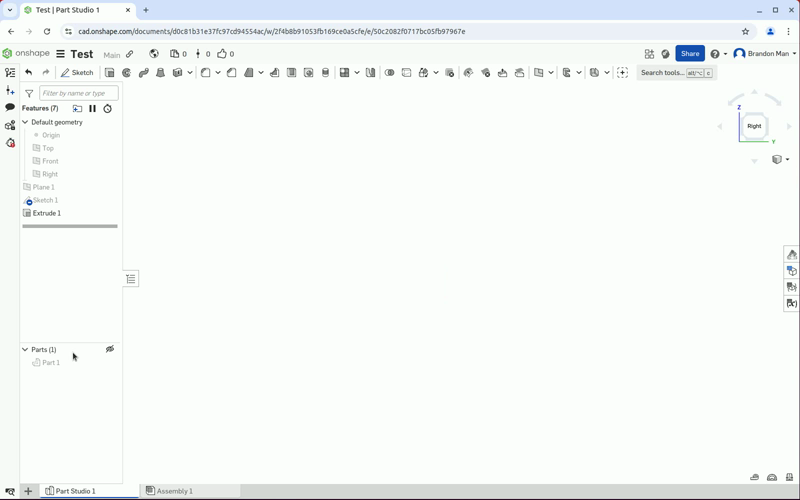
key_down(shift)
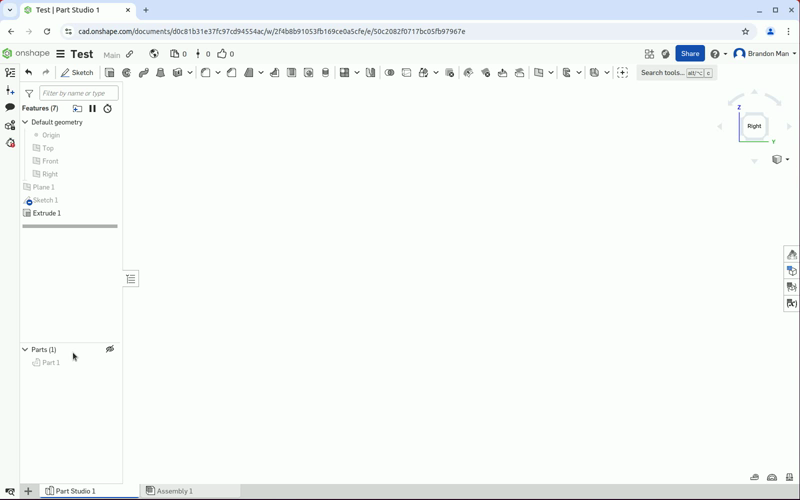
key(right)
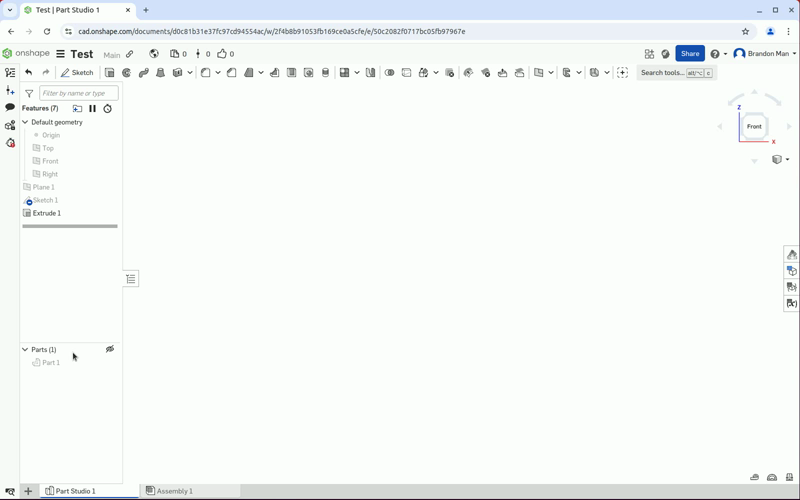
key_up(shift)
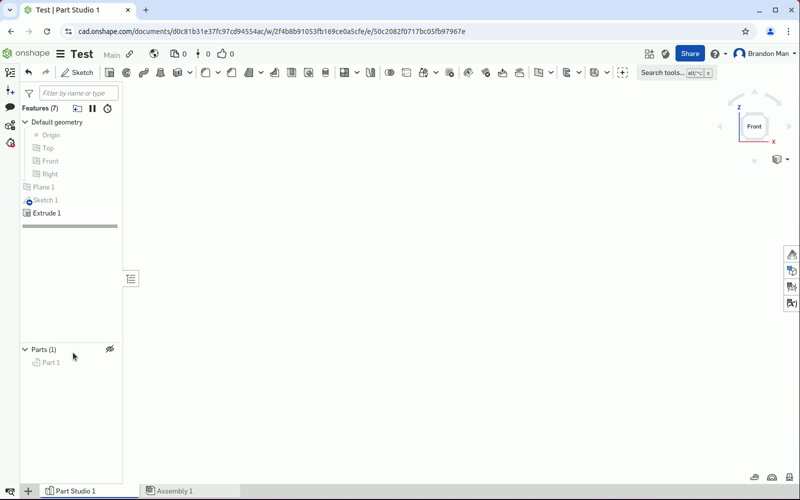
key(space)
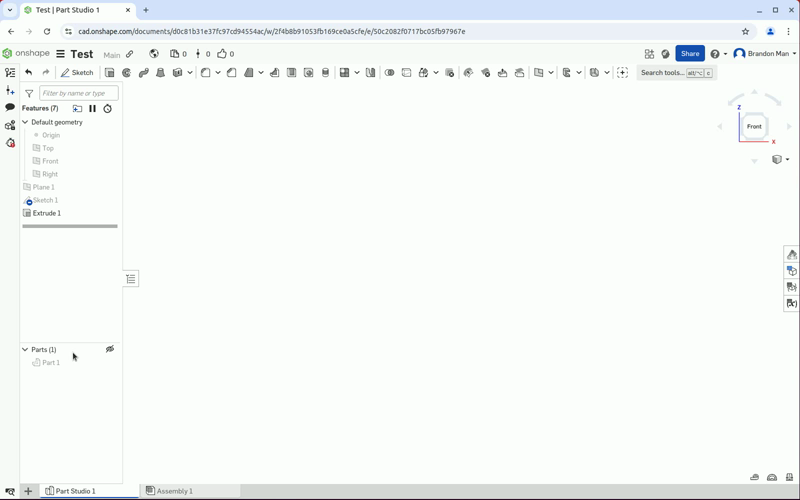
key_down(shift)
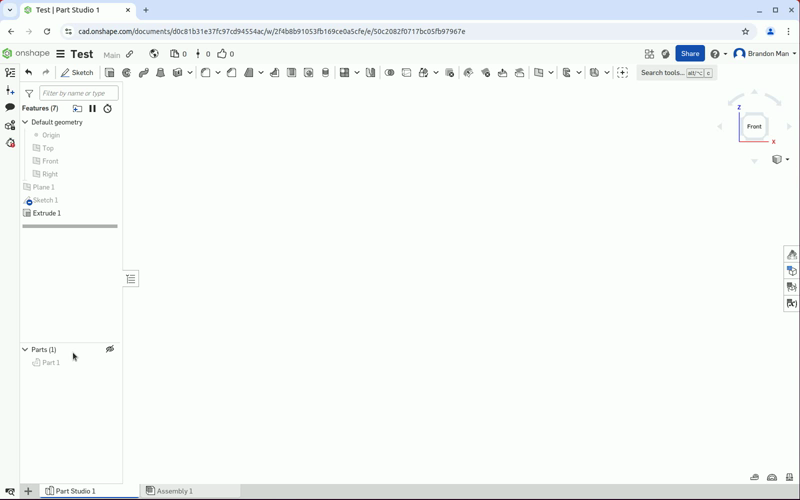
key(down)
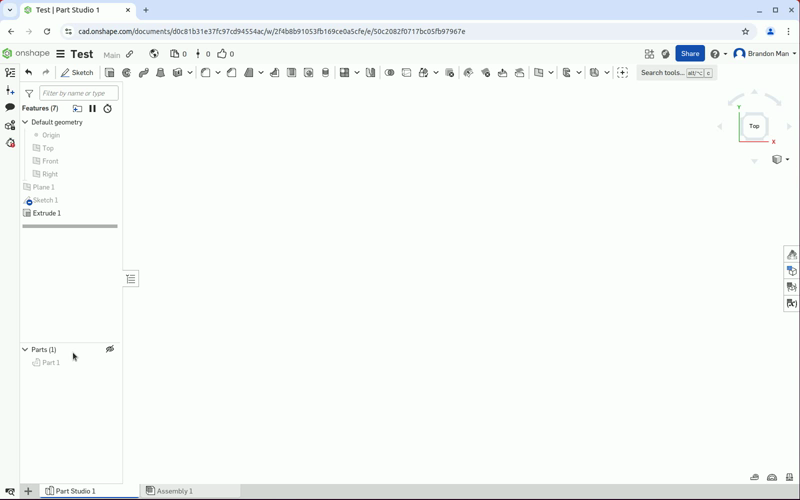
key_up(shift)
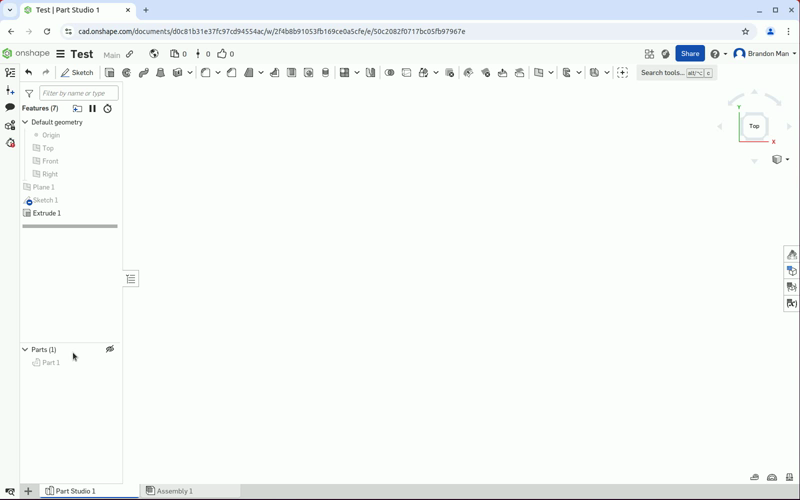
mouse_move(73, 352)
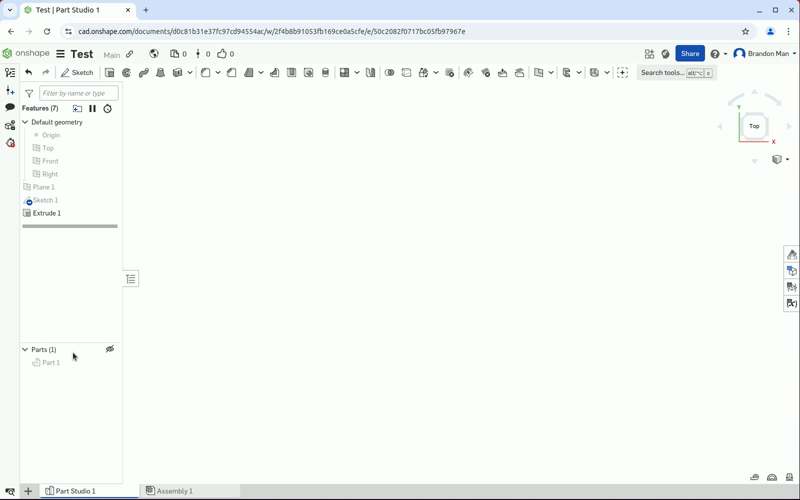
key(shift+y)
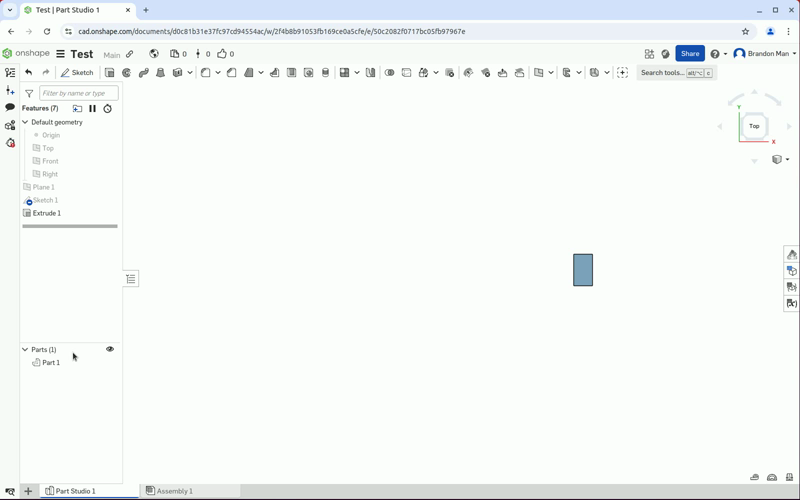
mouse_move(541, 75)
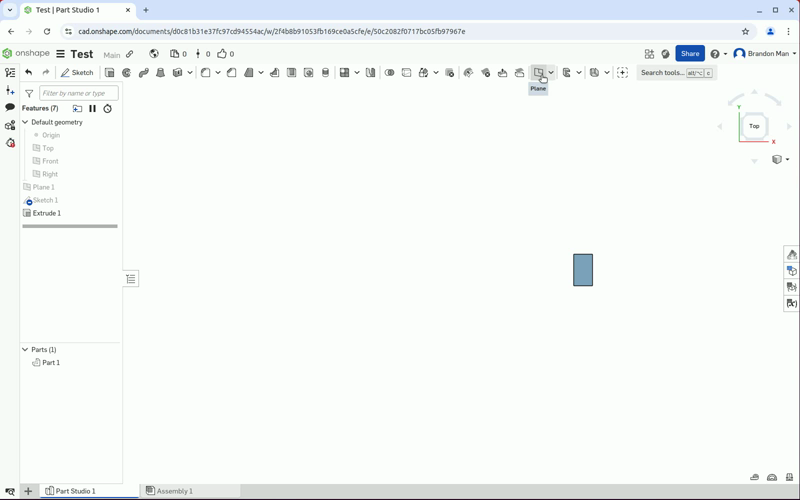
click(541, 75)
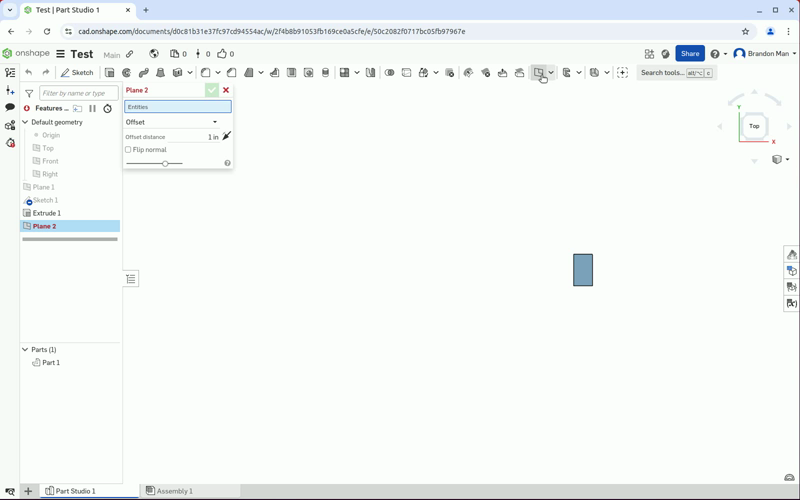
mouse_move(73, 150)
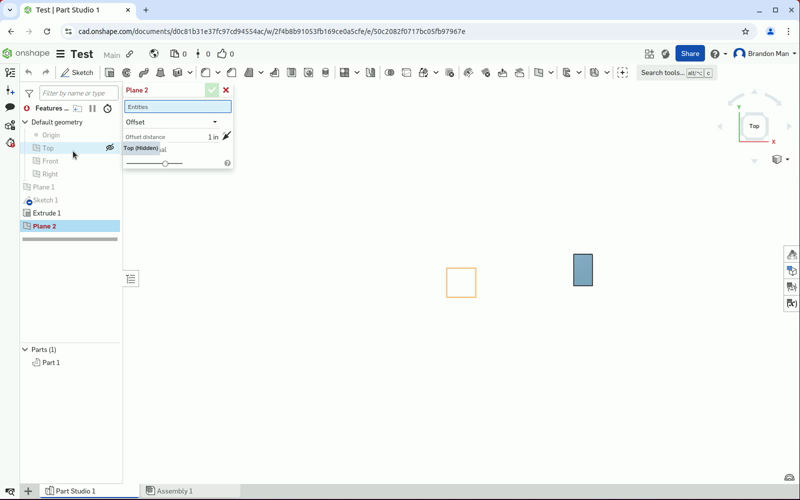
click(73, 150)
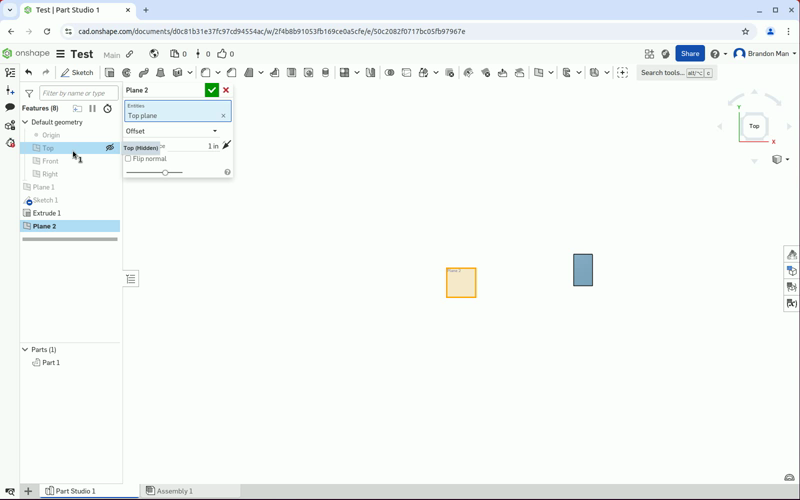
key(tab, 2)
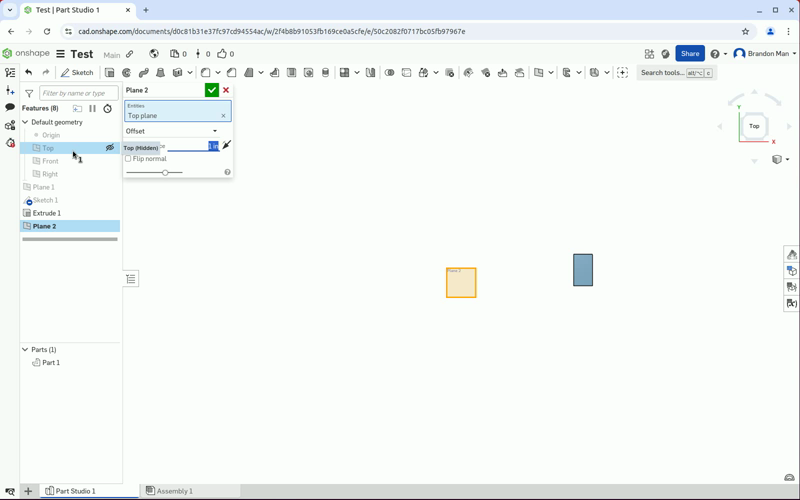
text(9.86)
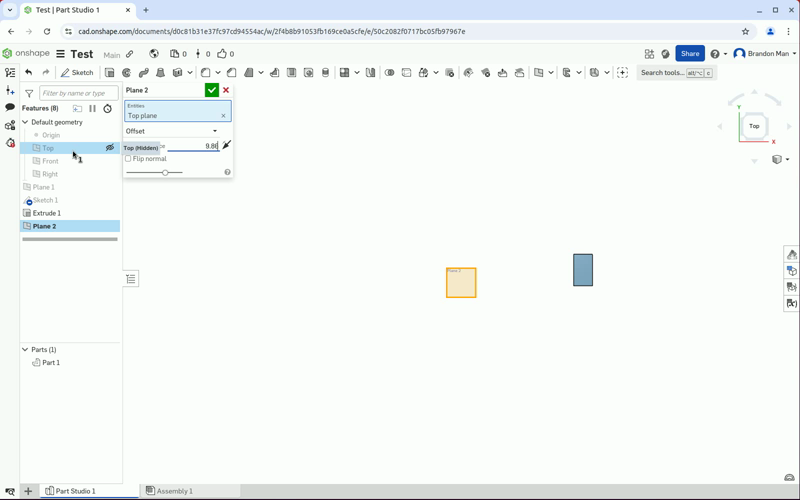
key(enter, 2)
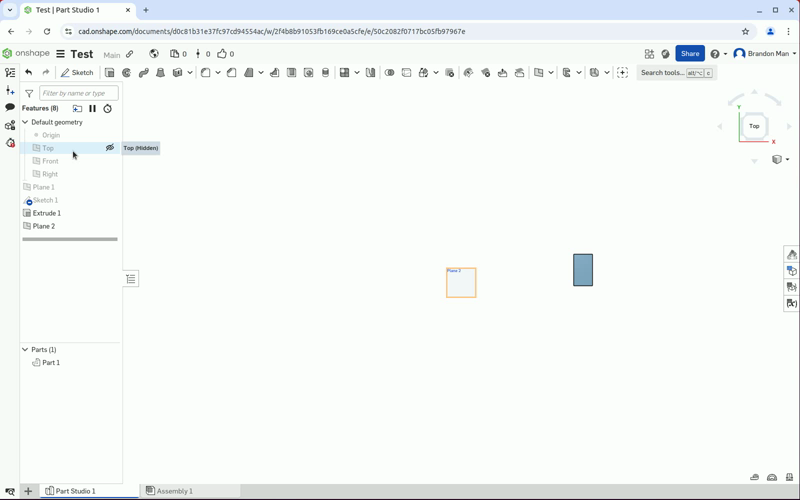
key(shift+s)
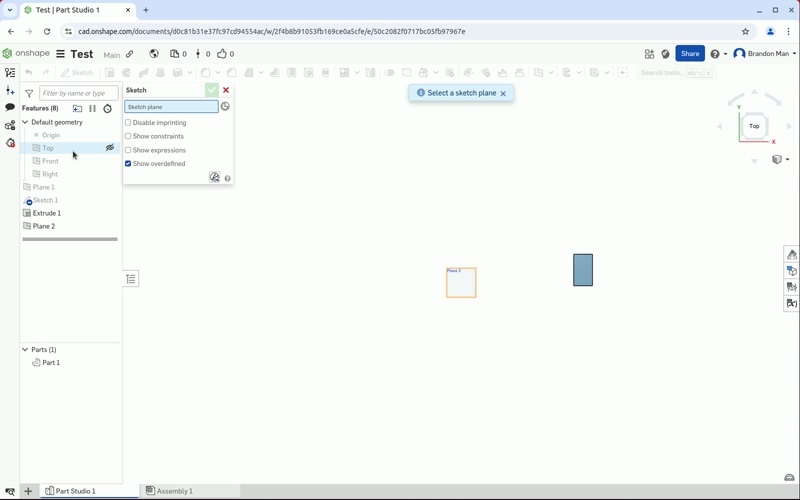
mouse_move(73, 228)
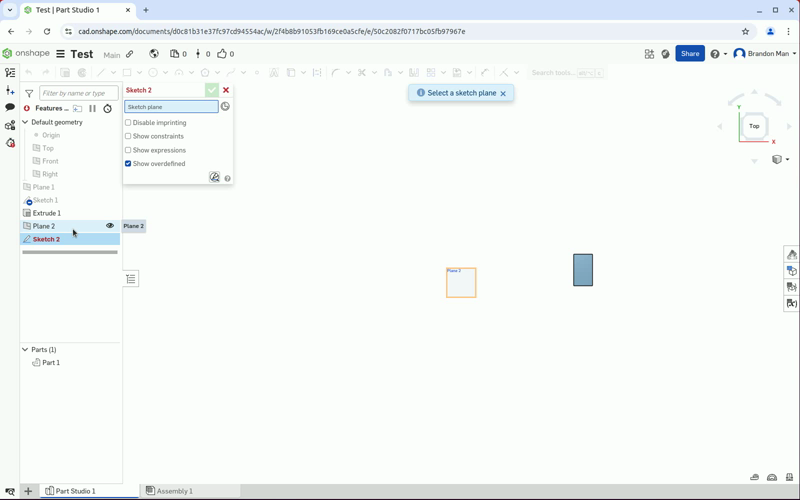
click(73, 228)
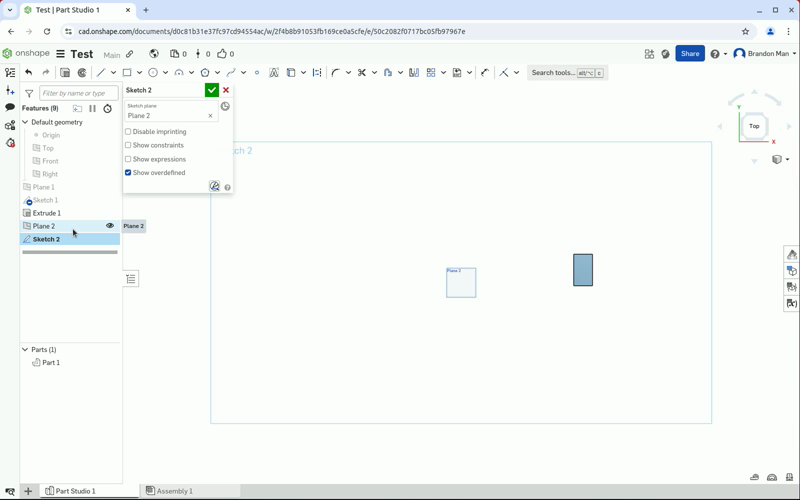
mouse_move(73, 352)
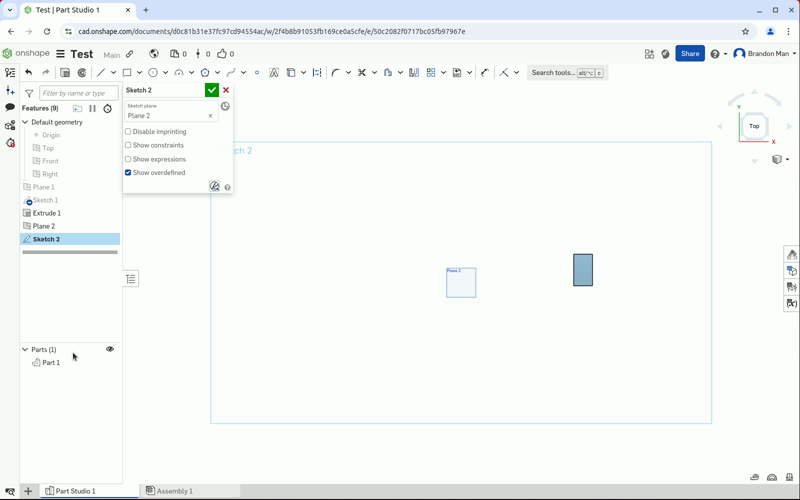
key(y)
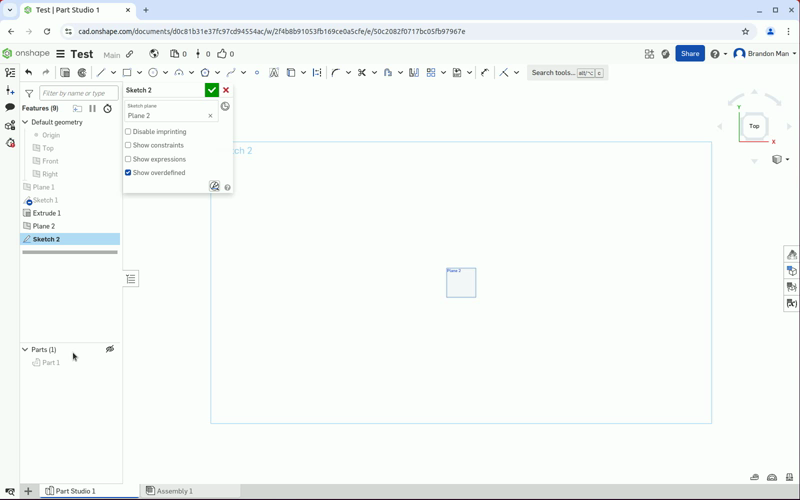
key(a)
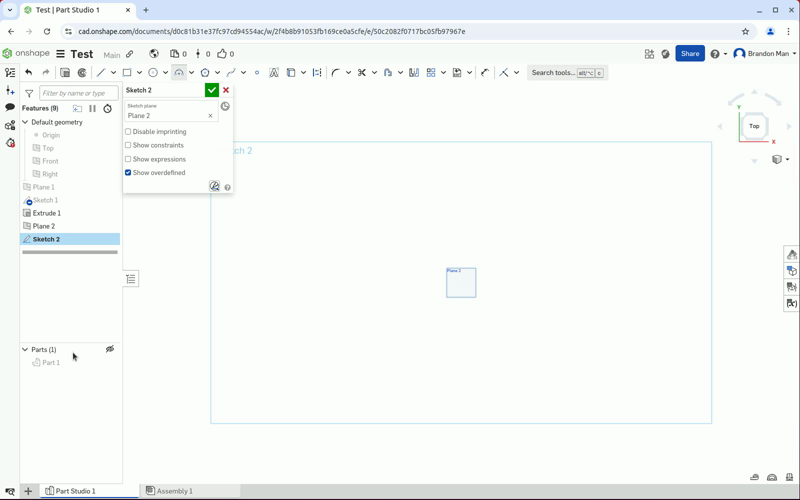
key_down(shift)
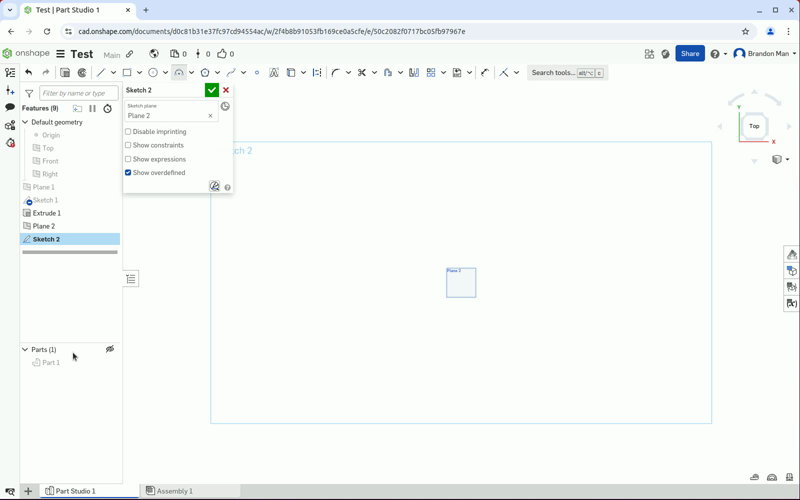
mouse_move(559, 237)
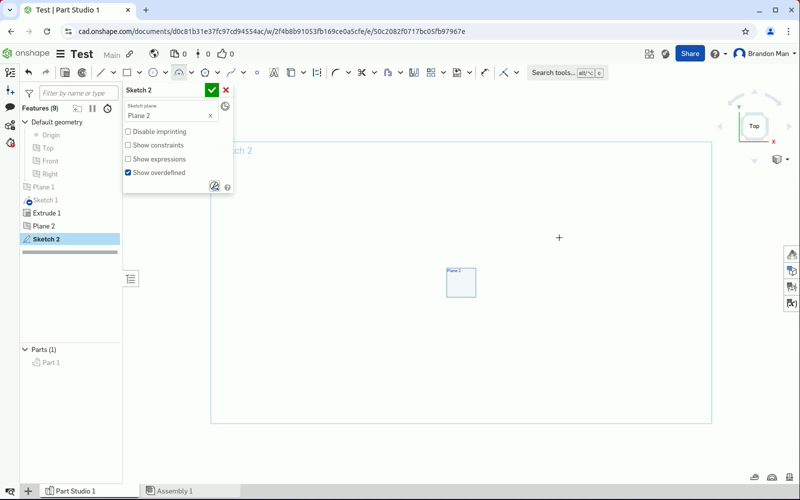
click(559, 237)
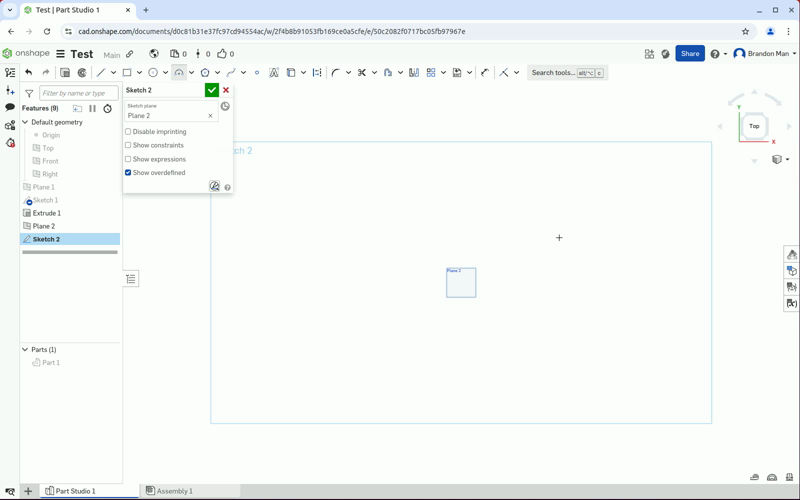
key_up(shift)
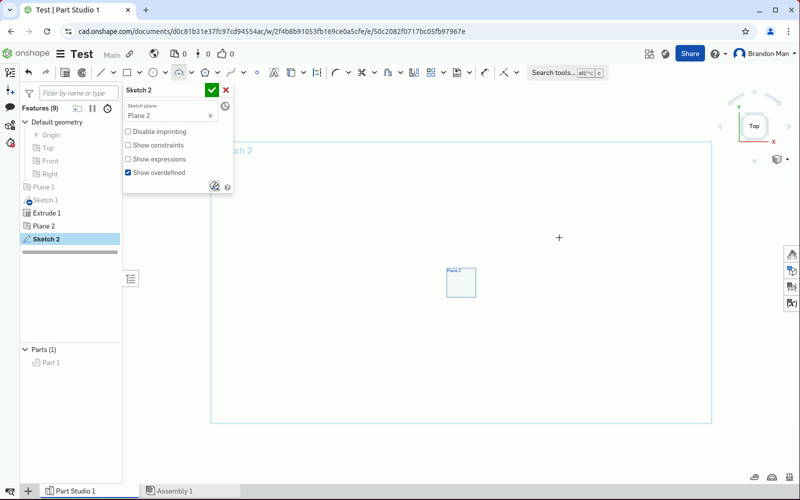
key_down(shift)
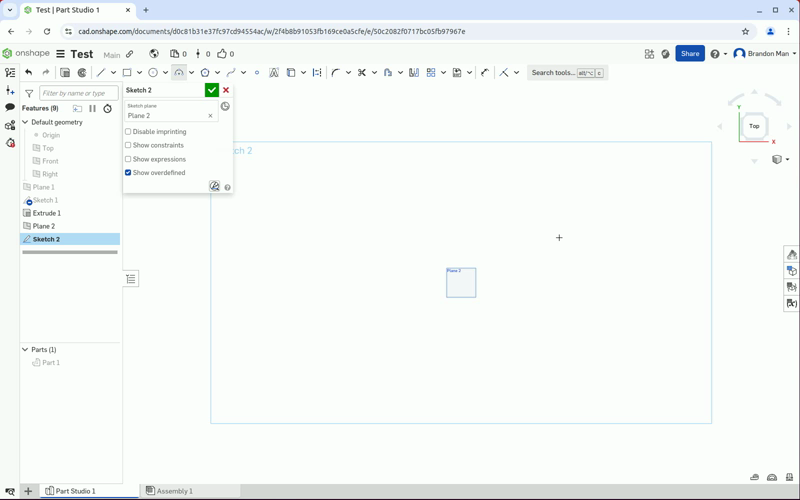
mouse_move(562, 237)
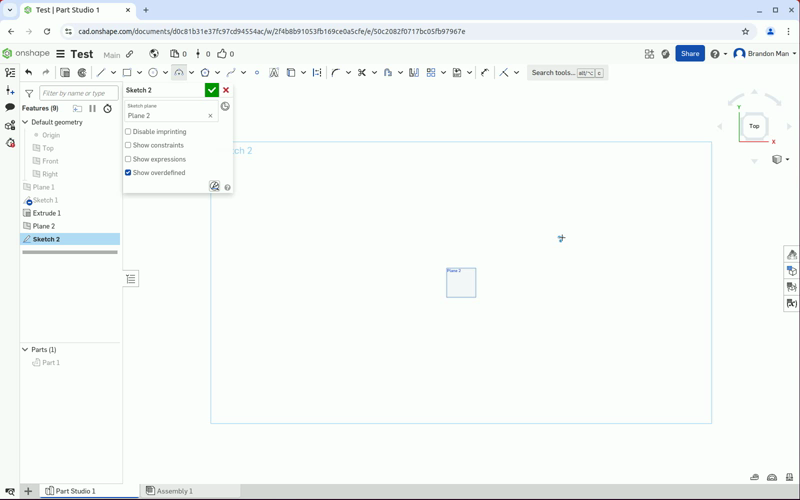
scroll(6)
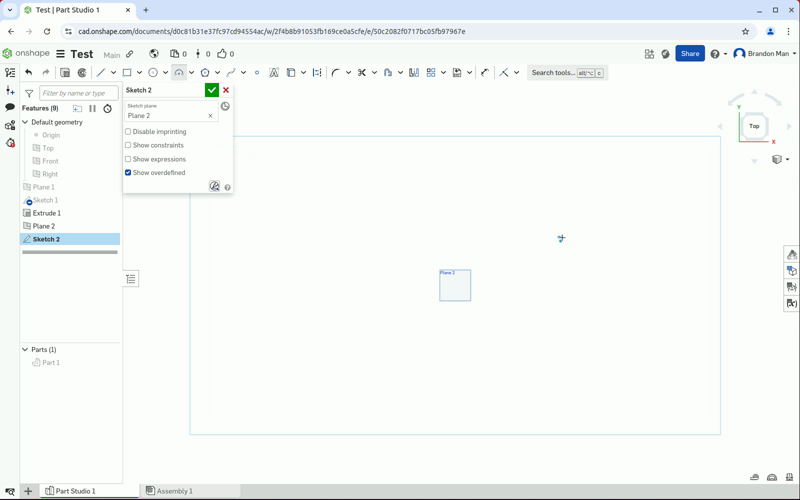
scroll(6)
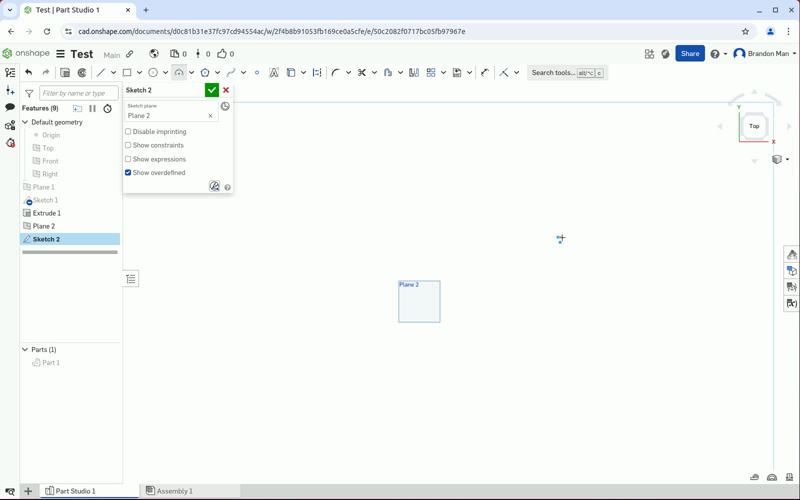
scroll(6)
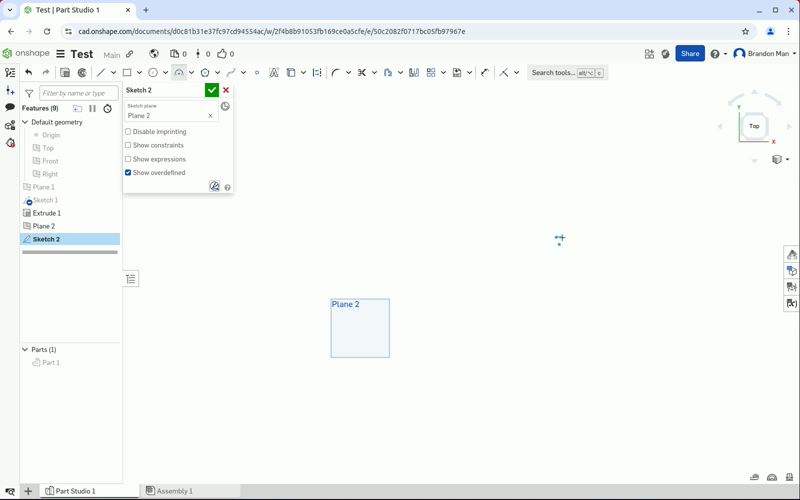
scroll(6)
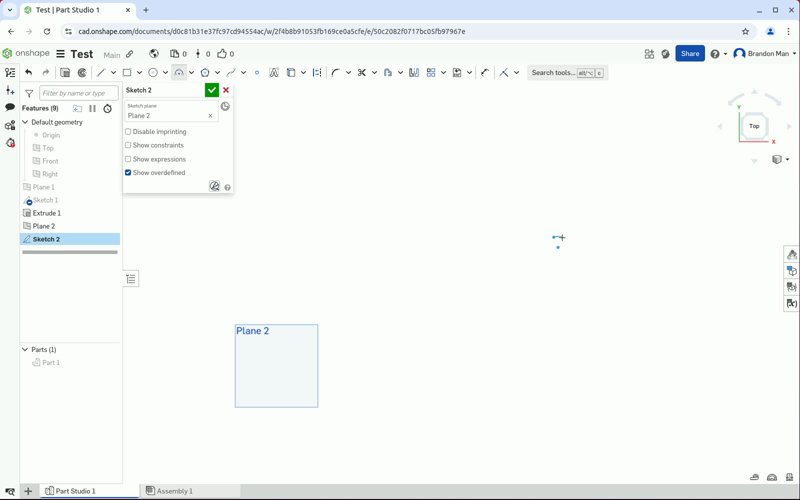
scroll(6)
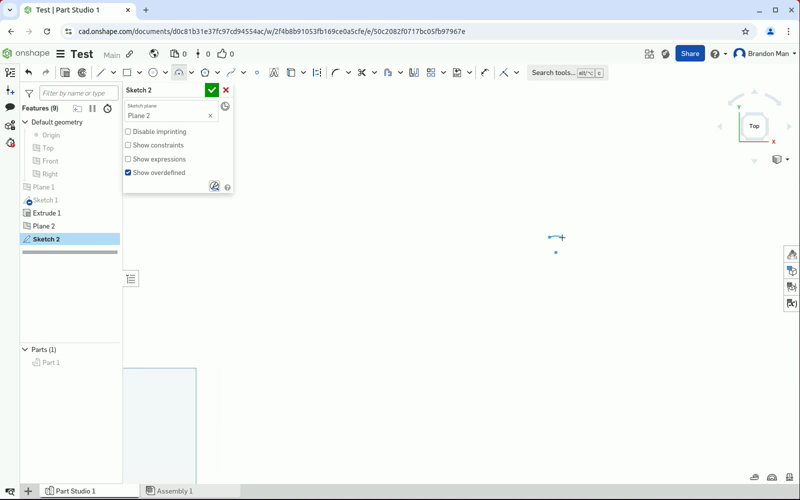
scroll(6)
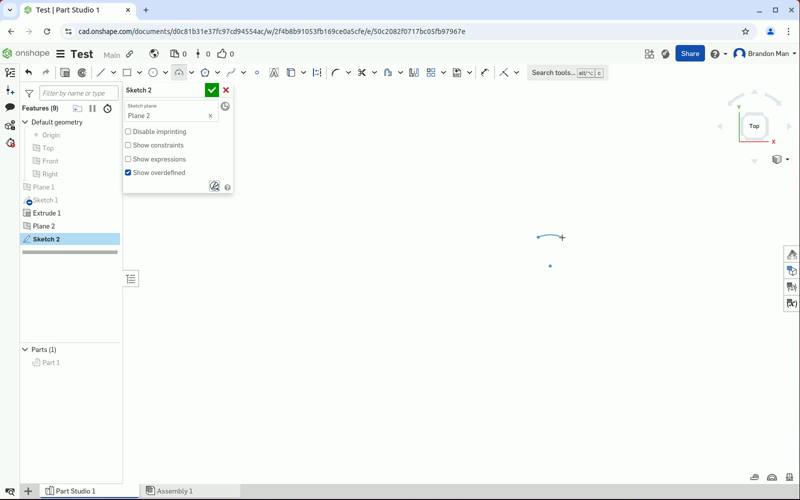
scroll(6)
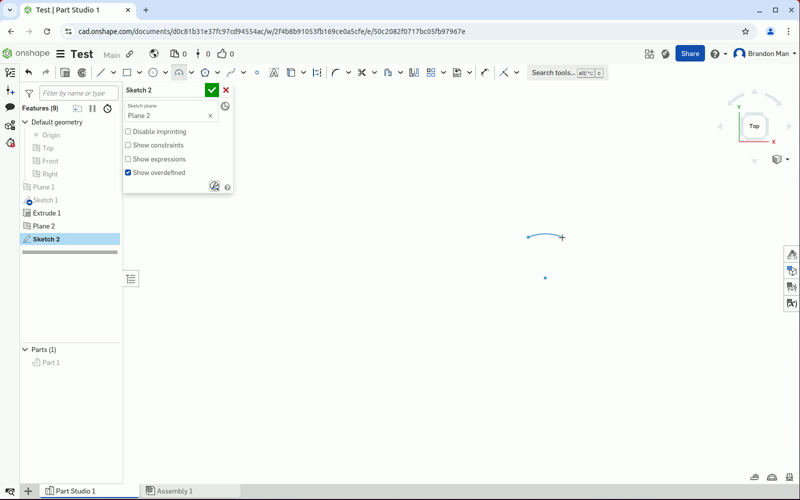
click(562, 237)
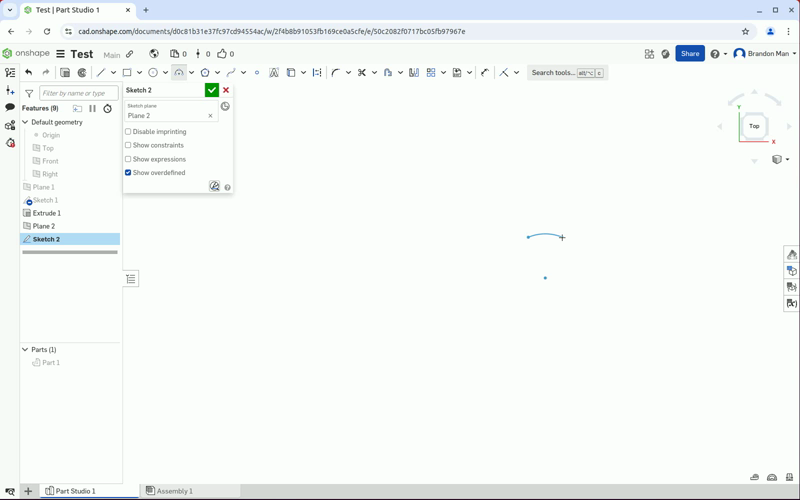
scroll(-6)
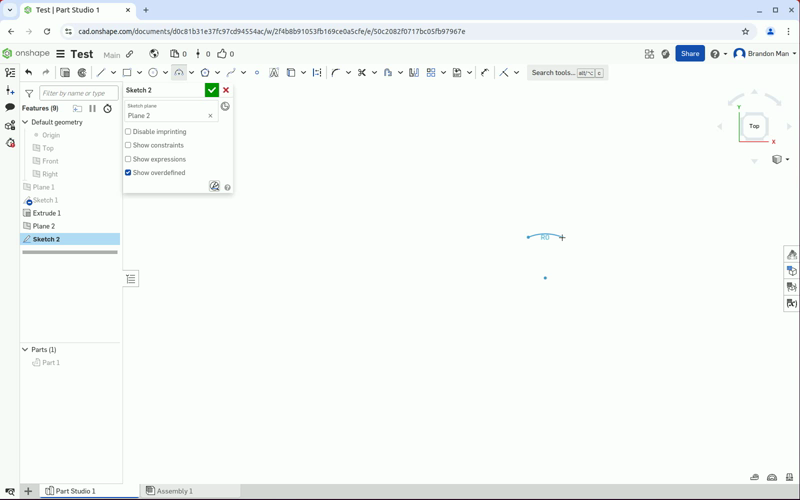
scroll(-6)
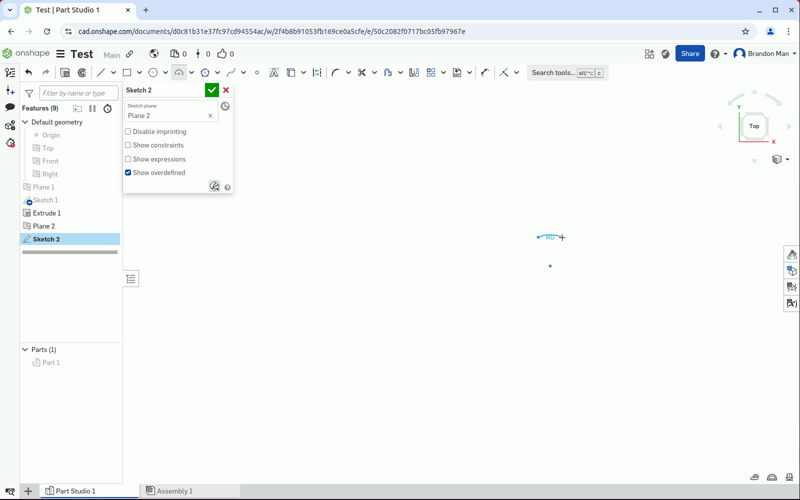
scroll(-6)
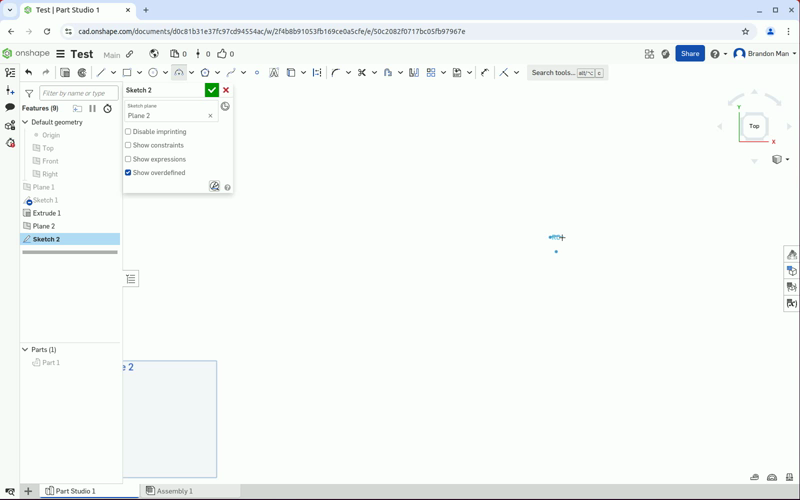
scroll(-6)
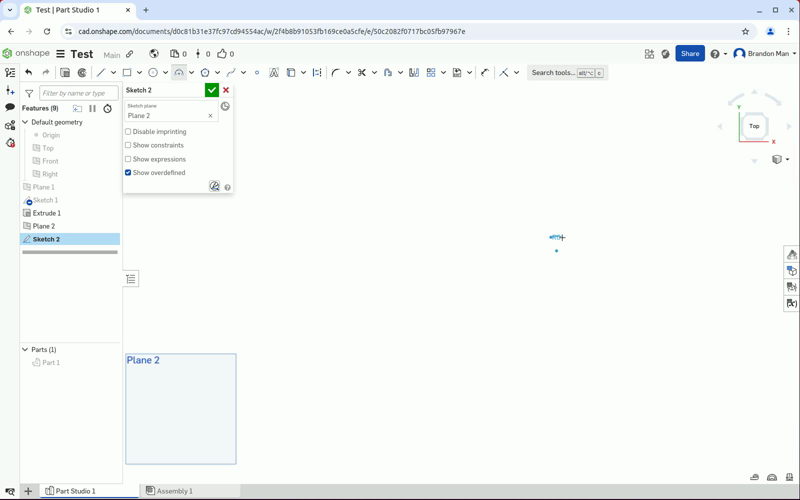
scroll(-6)
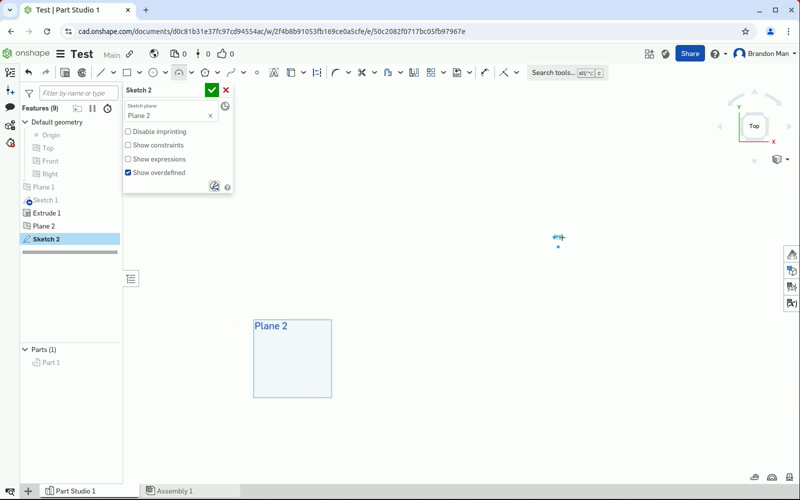
scroll(-6)
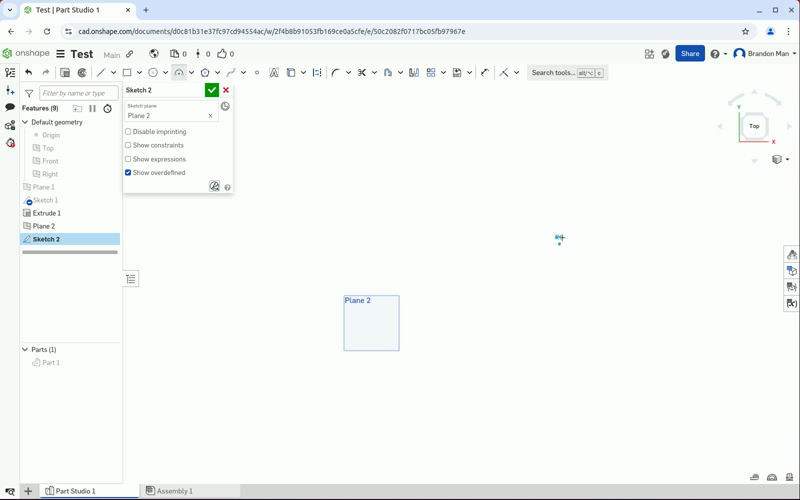
scroll(-6)
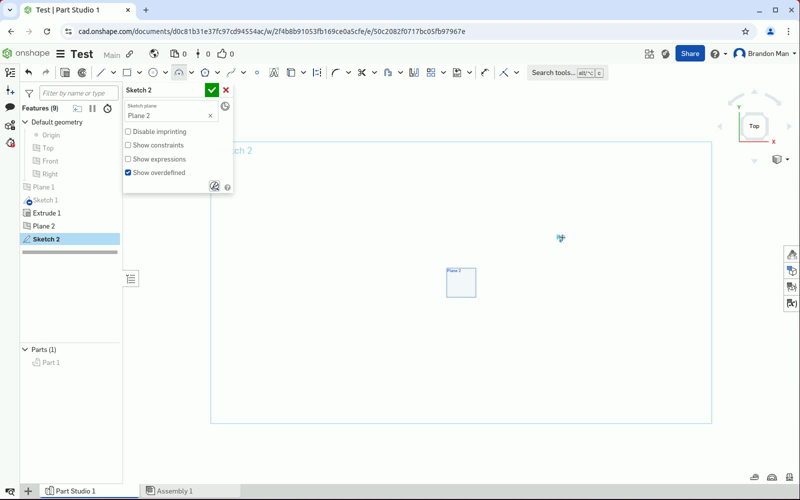
mouse_move(560, 238)
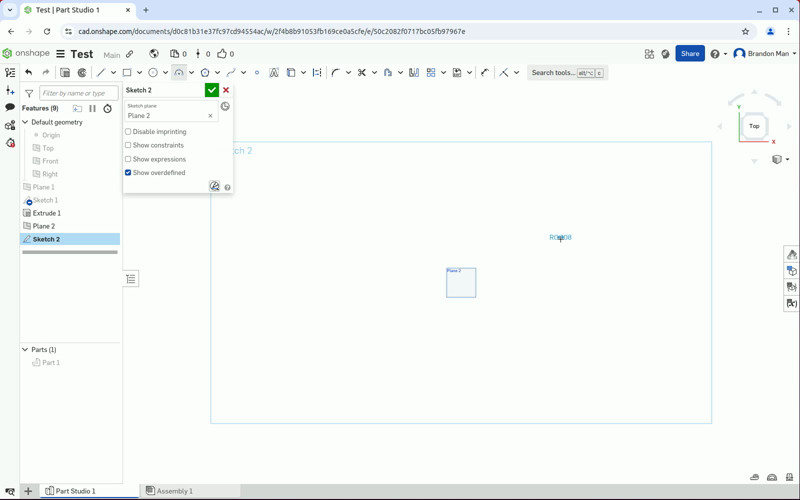
scroll(6)
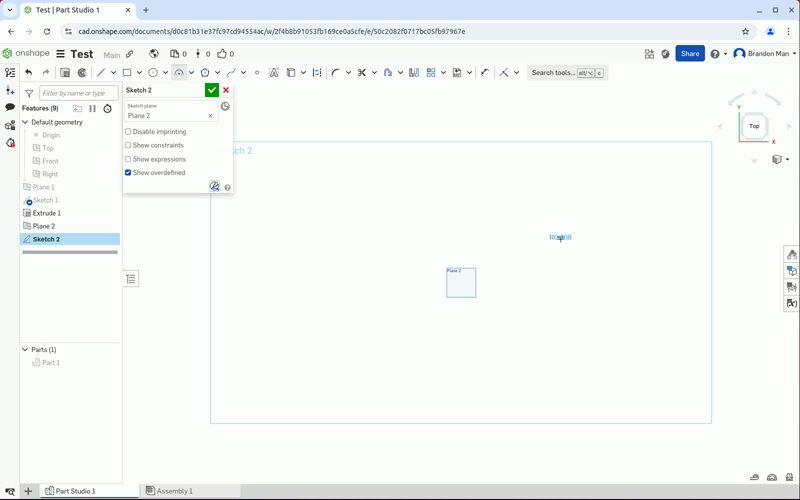
scroll(6)
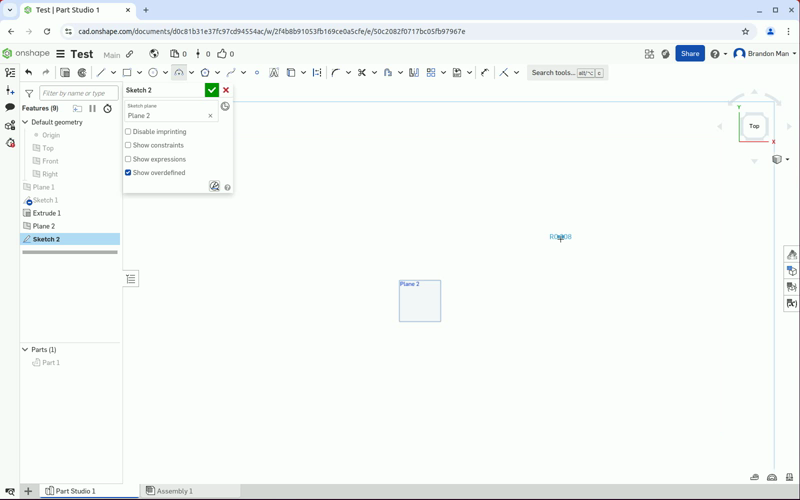
scroll(6)
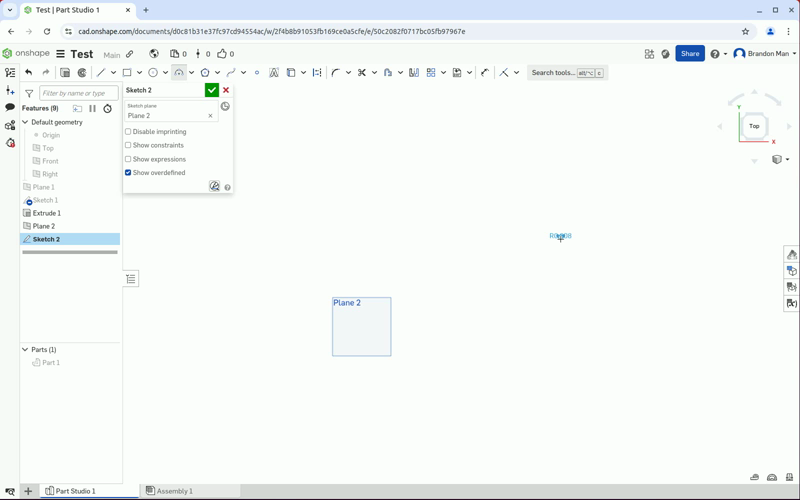
scroll(6)
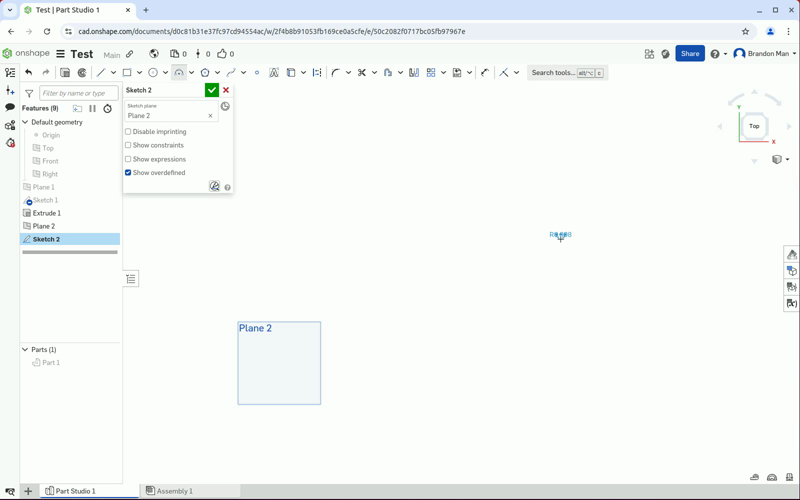
scroll(6)
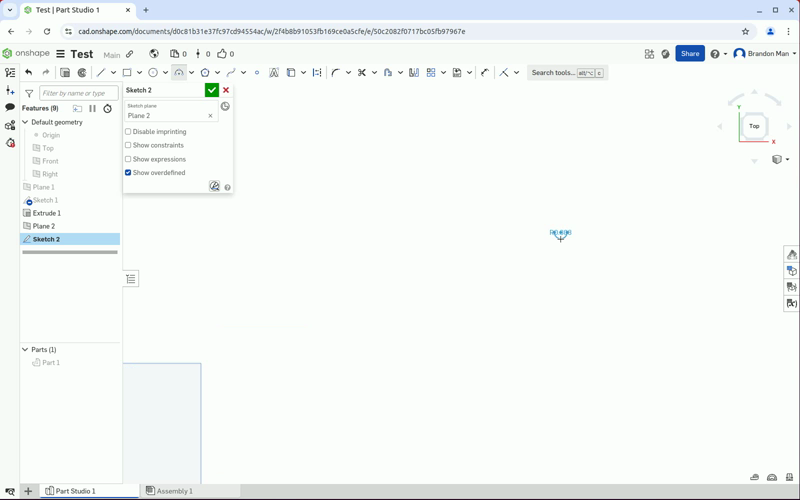
scroll(6)
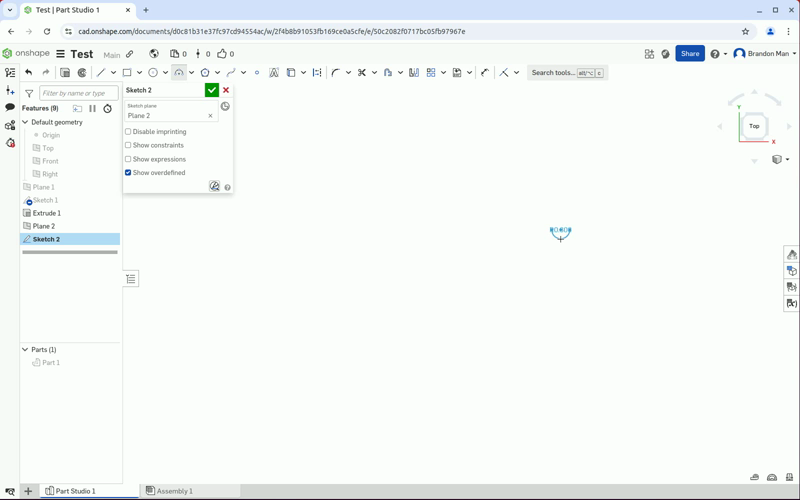
scroll(6)
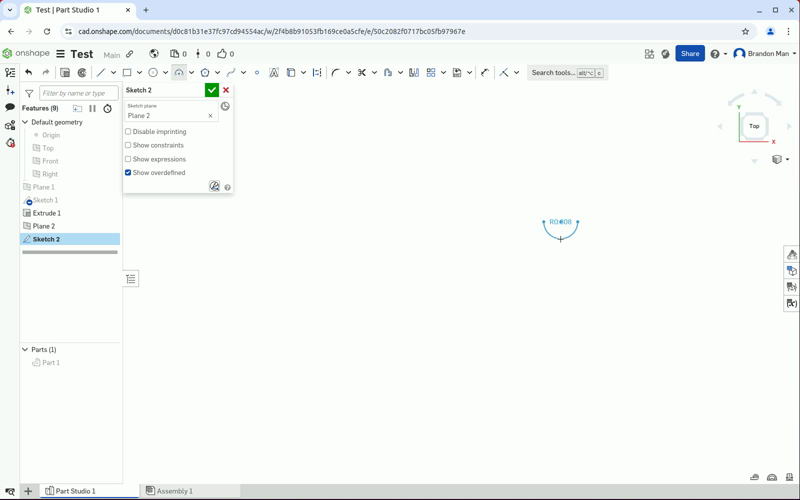
click(560, 238)
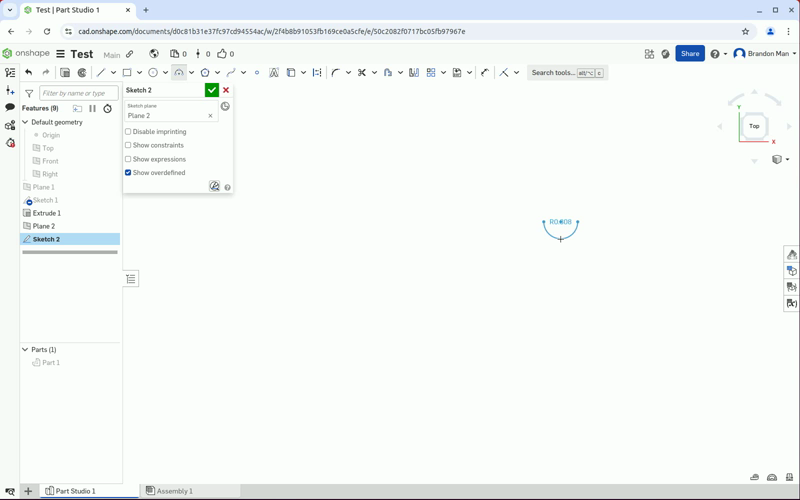
scroll(-6)
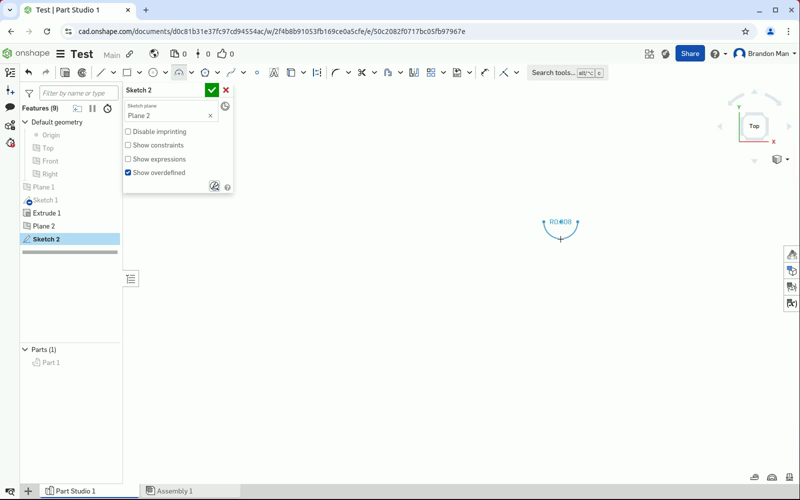
scroll(-6)
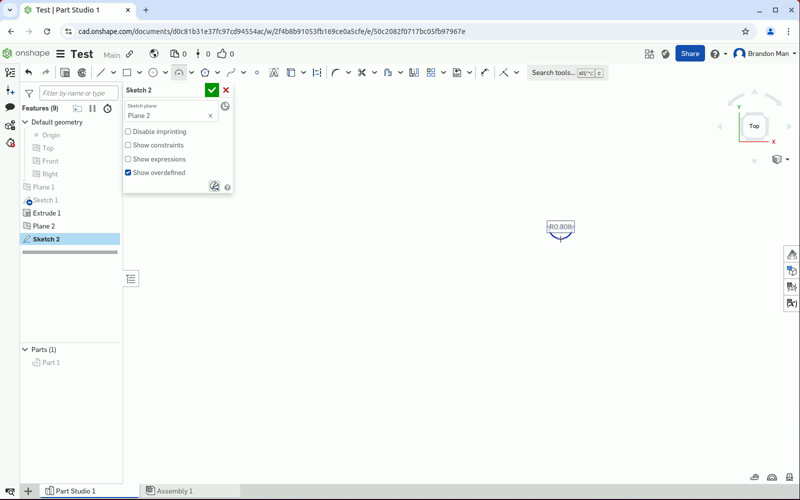
scroll(-6)
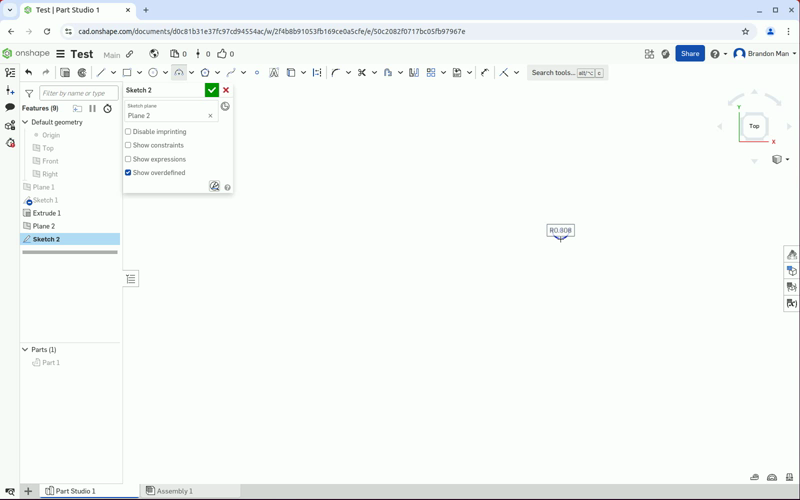
scroll(-6)
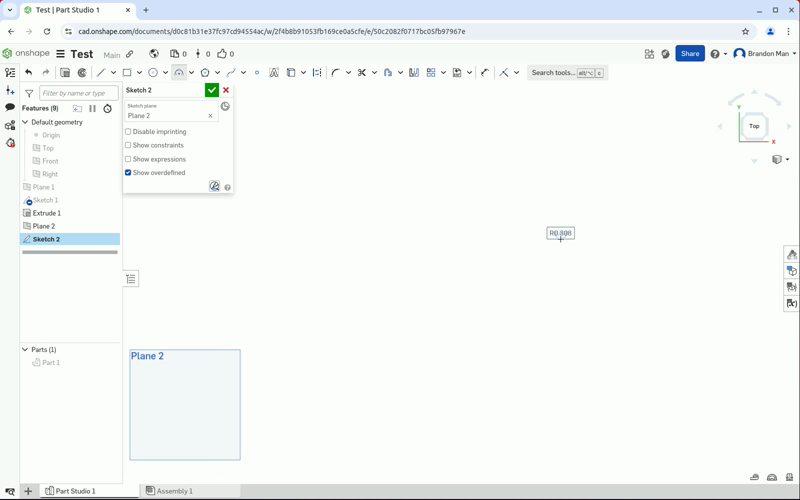
scroll(-6)
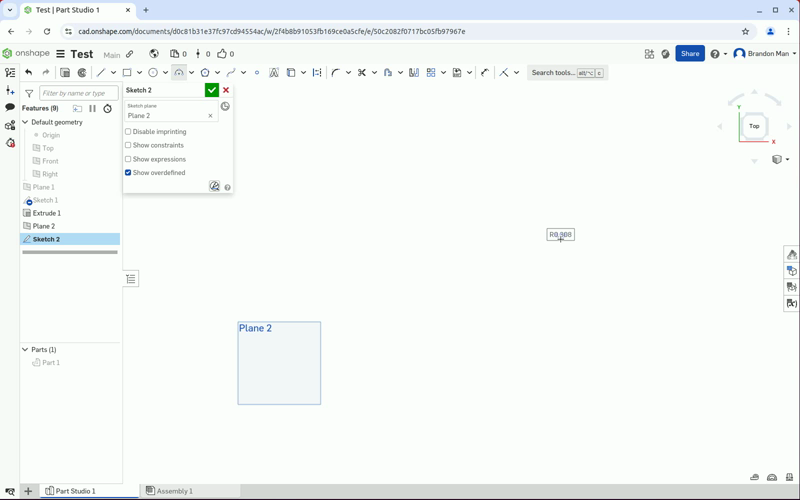
scroll(-6)
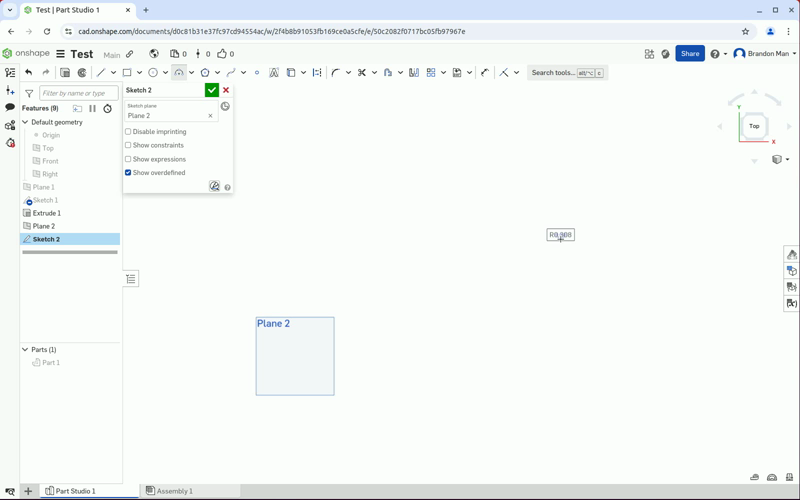
scroll(-6)
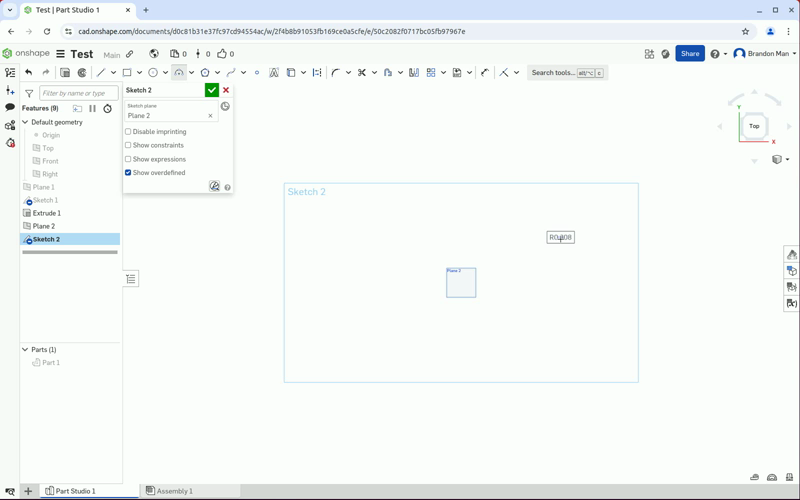
key_up(shift)
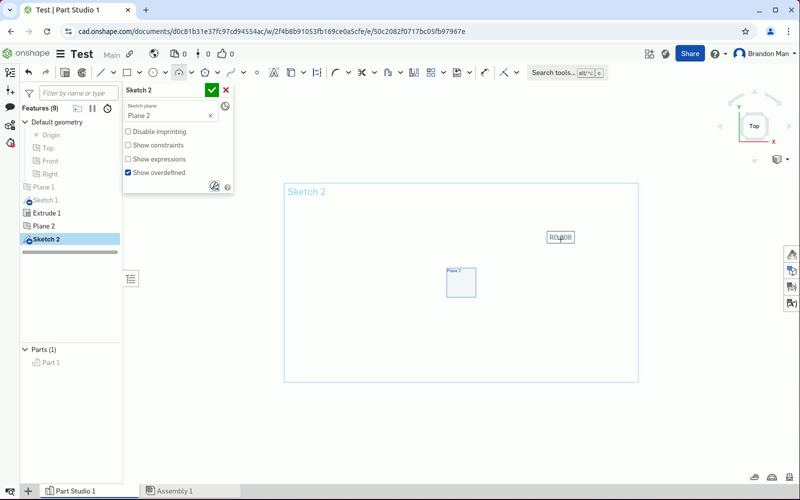
key(esc)
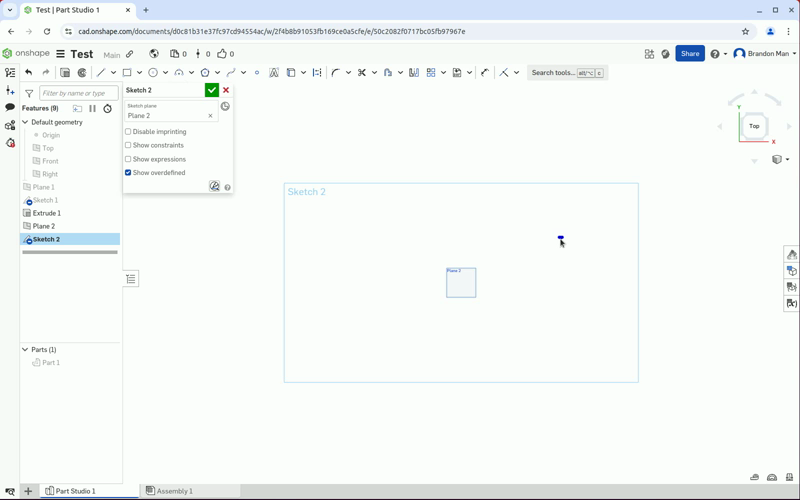
key(l)
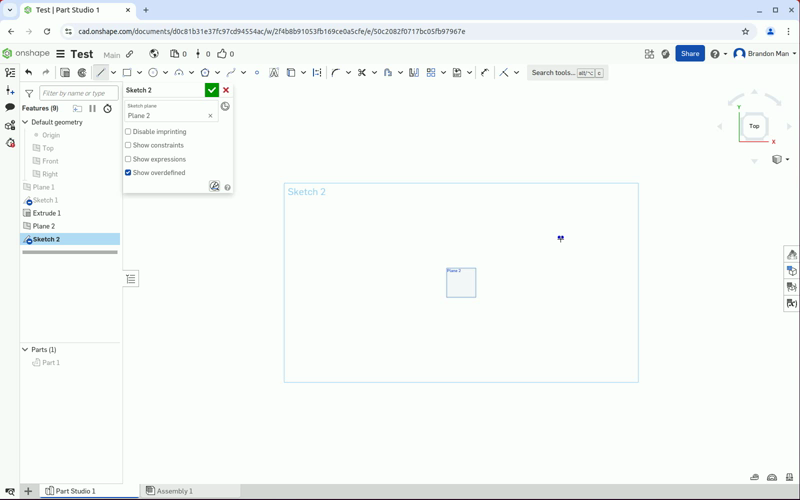
mouse_move(562, 237)
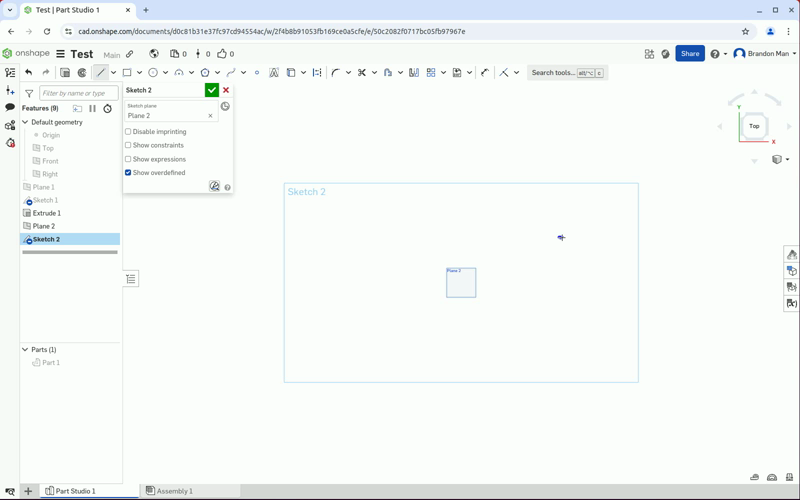
scroll(6)
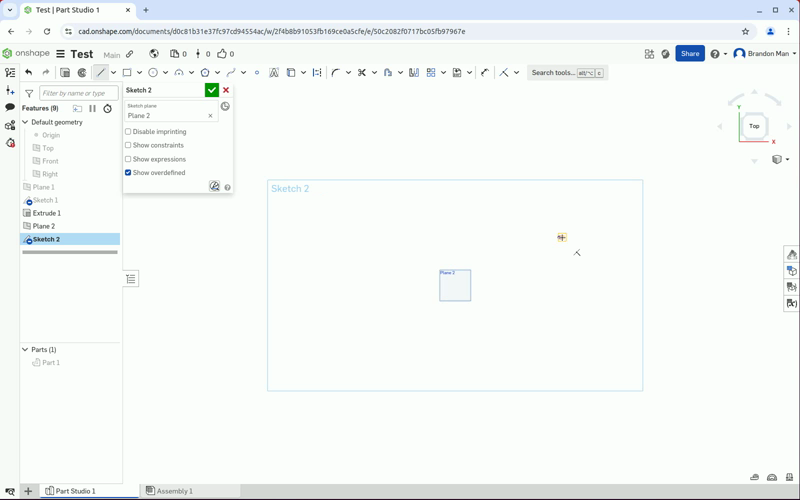
scroll(6)
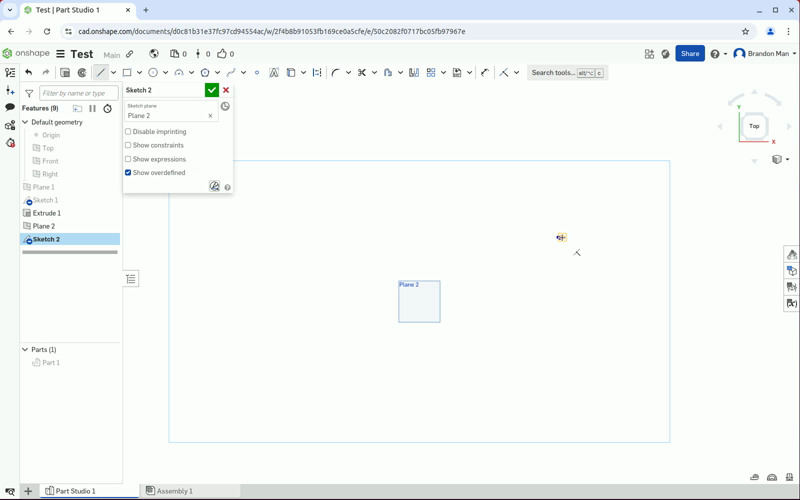
scroll(6)
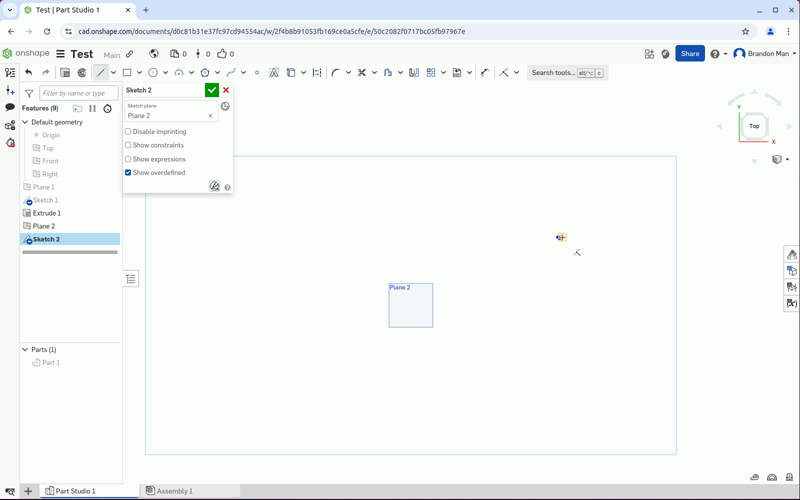
scroll(6)
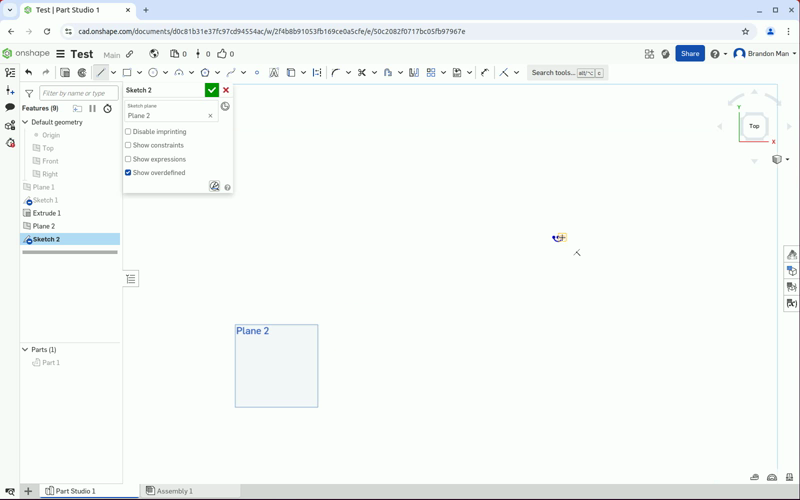
scroll(6)
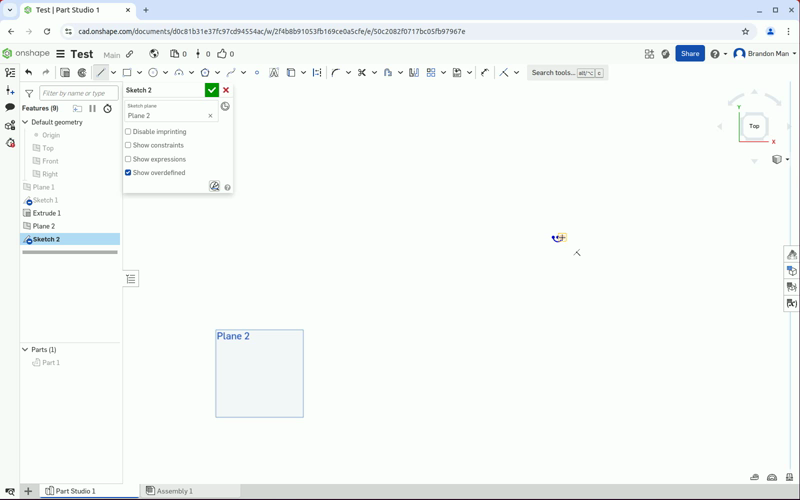
scroll(6)
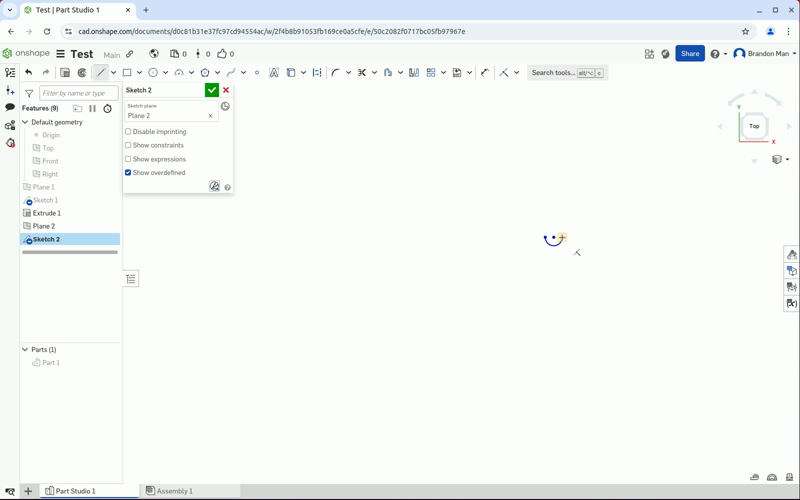
scroll(6)
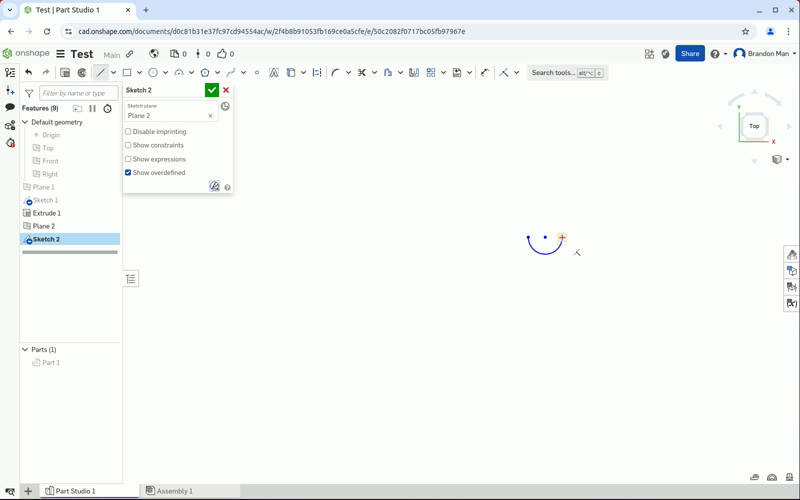
click(562, 237)
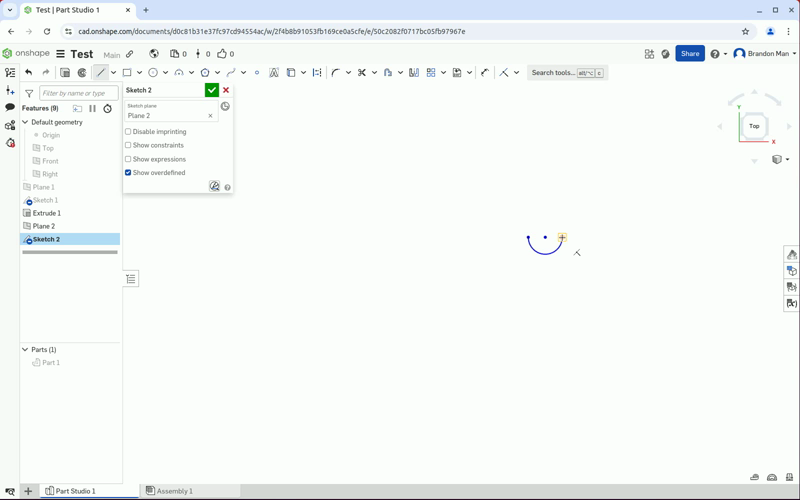
scroll(-6)
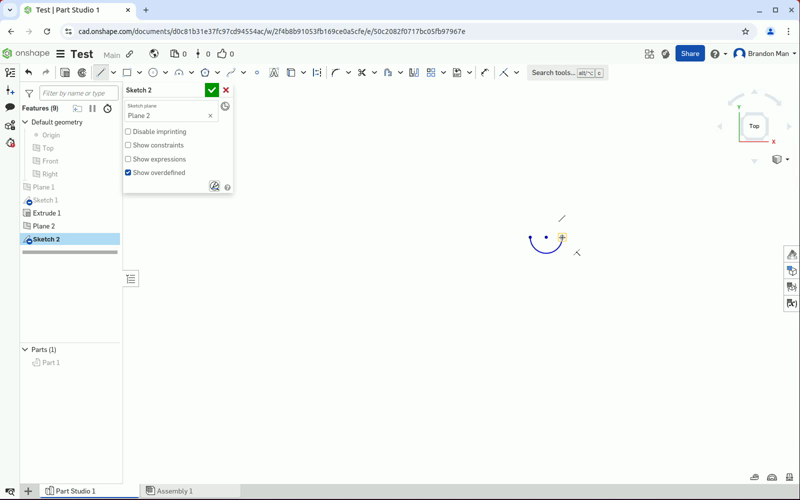
scroll(-6)
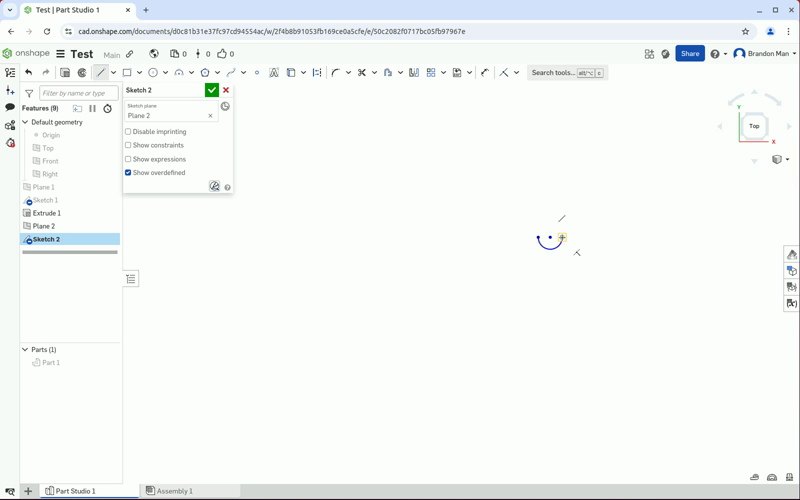
scroll(-6)
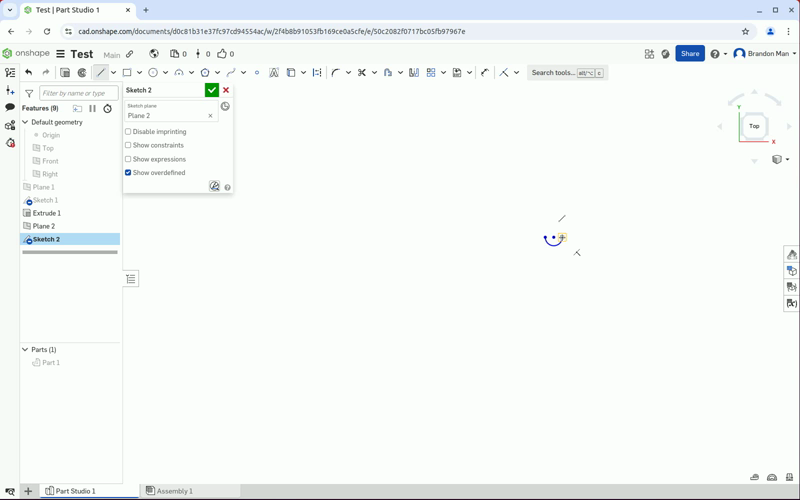
scroll(-6)
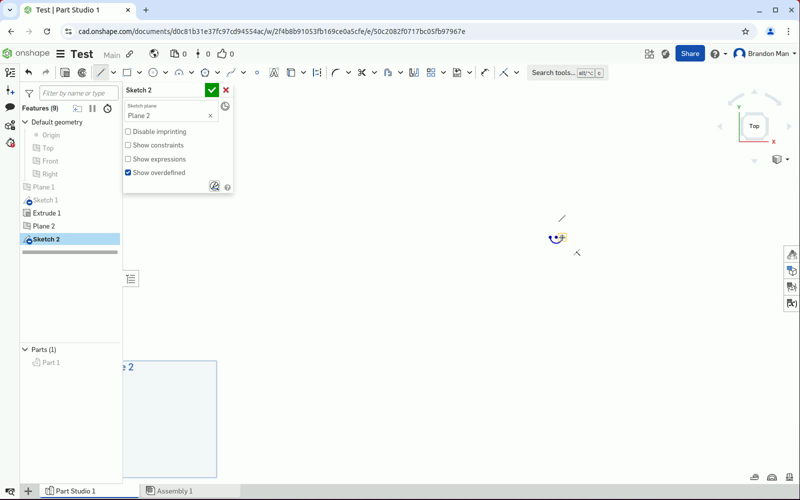
scroll(-6)
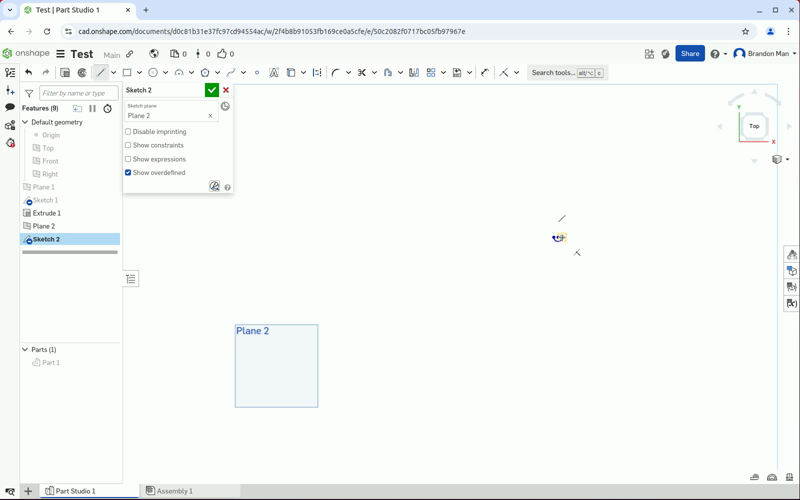
scroll(-6)
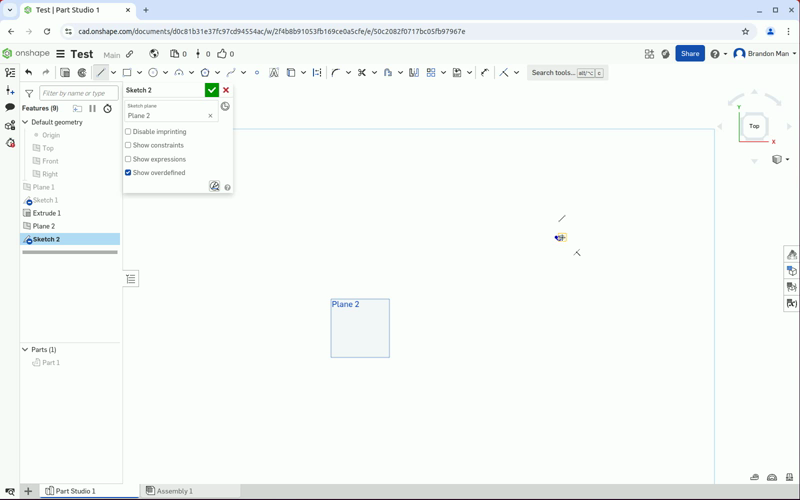
scroll(-6)
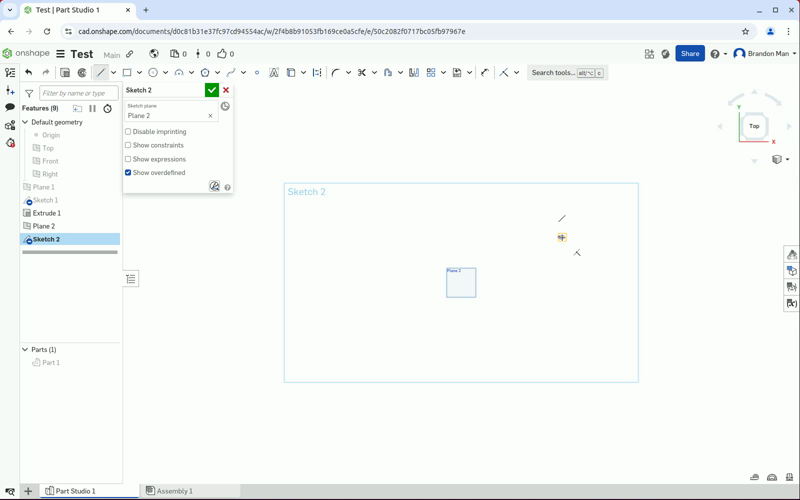
key_down(shift)
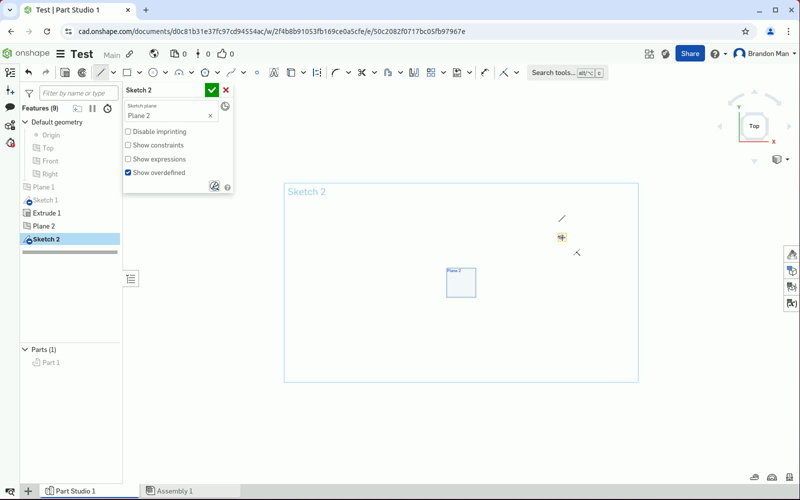
mouse_move(589, 237)
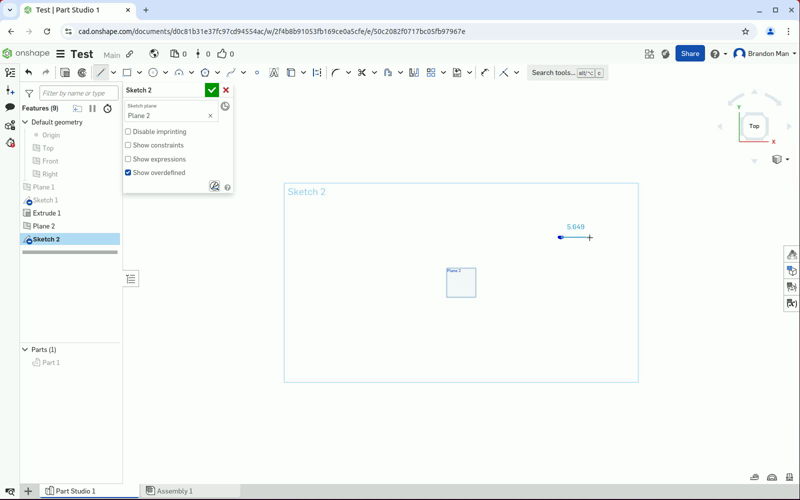
mouse_move(562, 218)
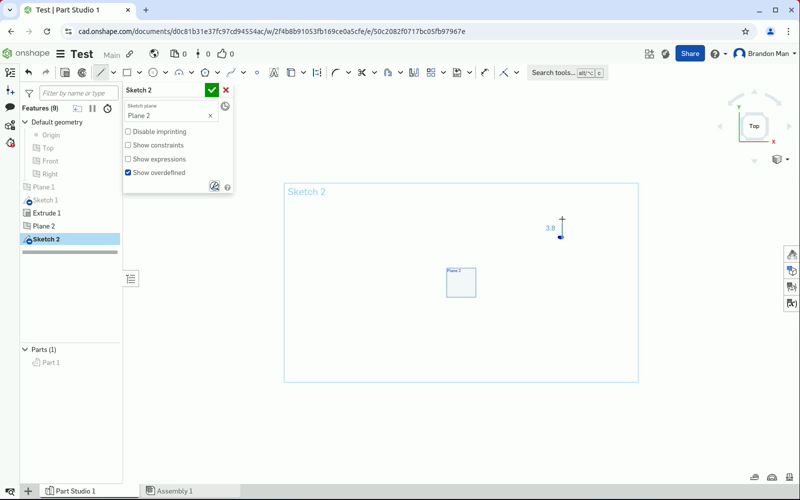
click(562, 218)
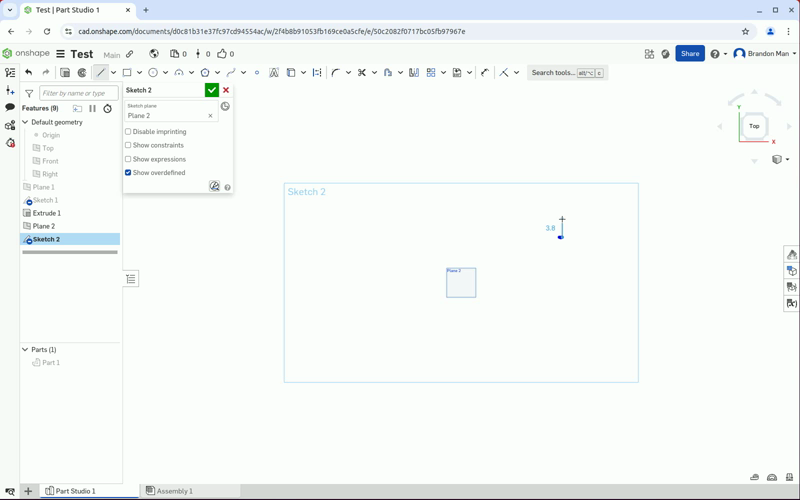
key_up(shift)
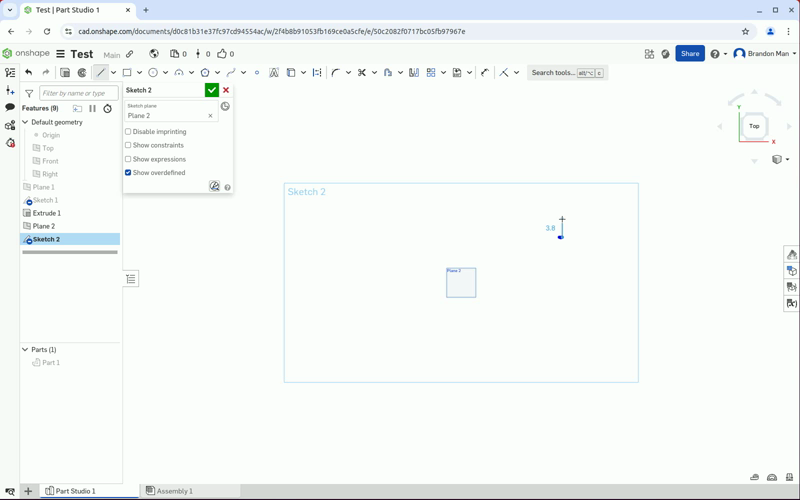
key(esc)
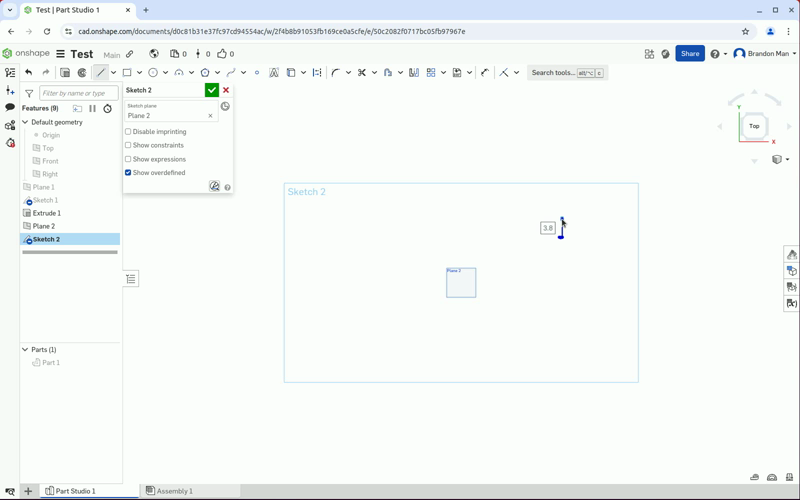
key(a)
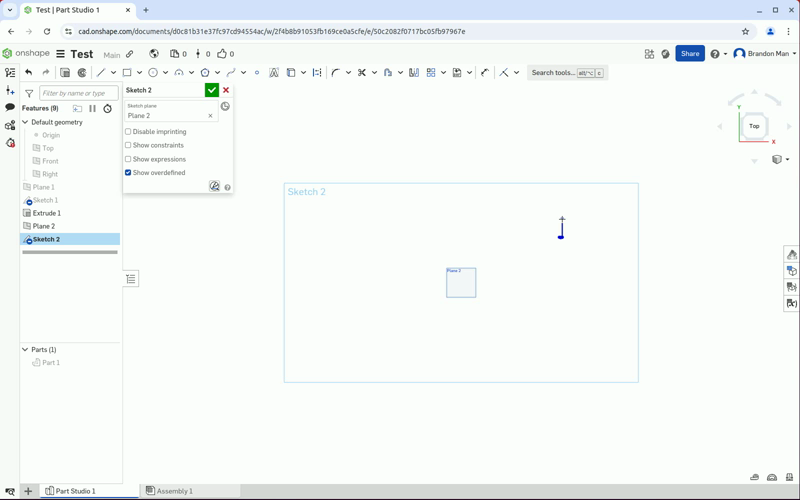
mouse_move(562, 218)
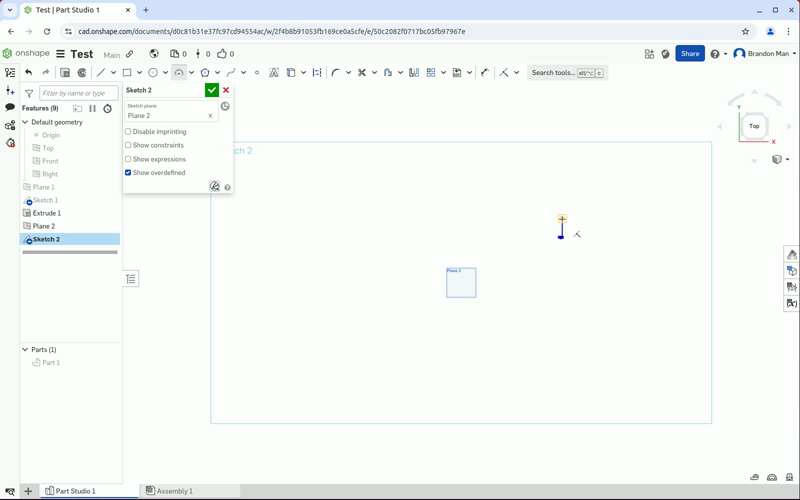
click(562, 218)
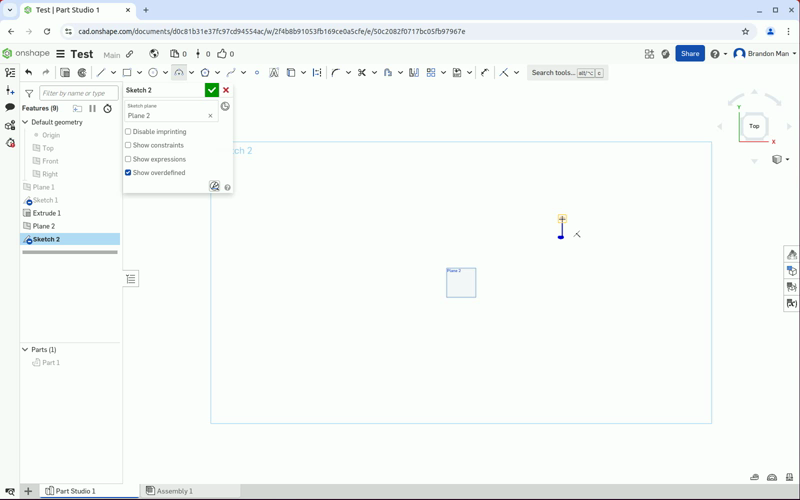
key_down(shift)
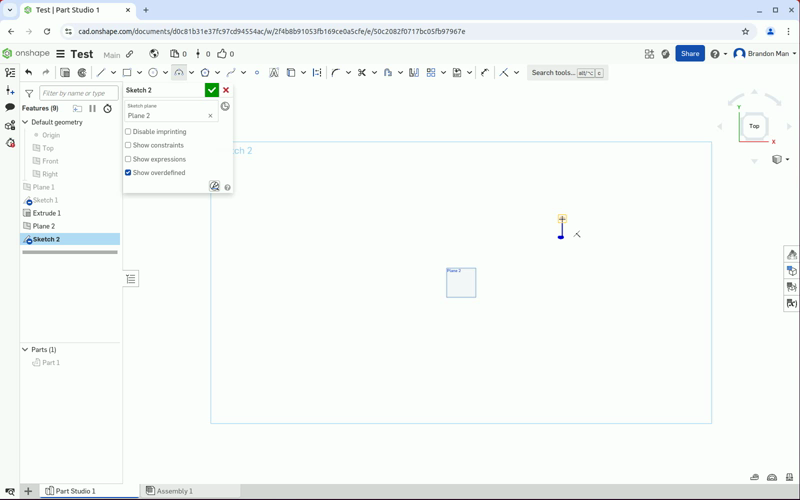
mouse_move(559, 218)
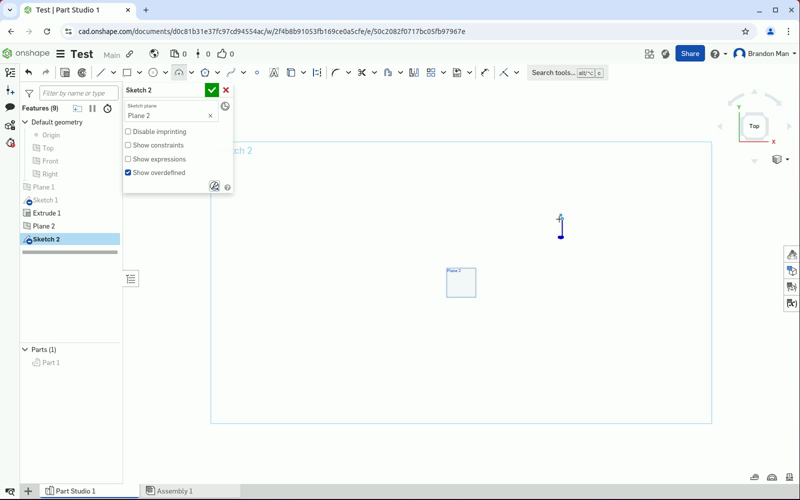
scroll(6)
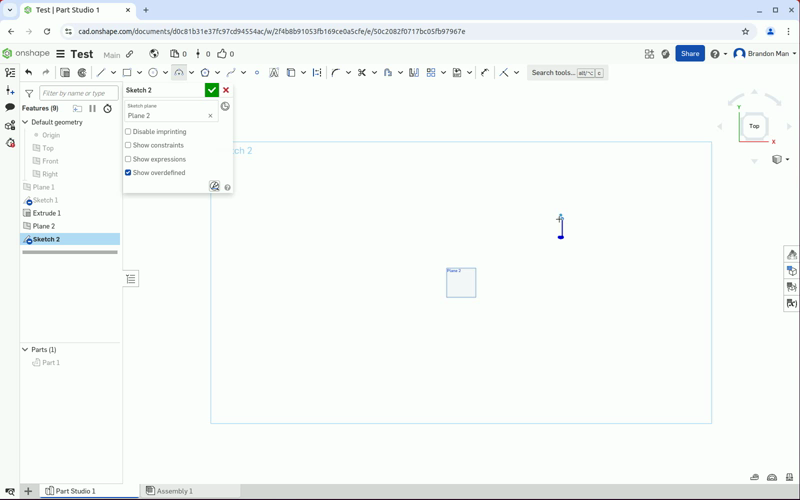
scroll(6)
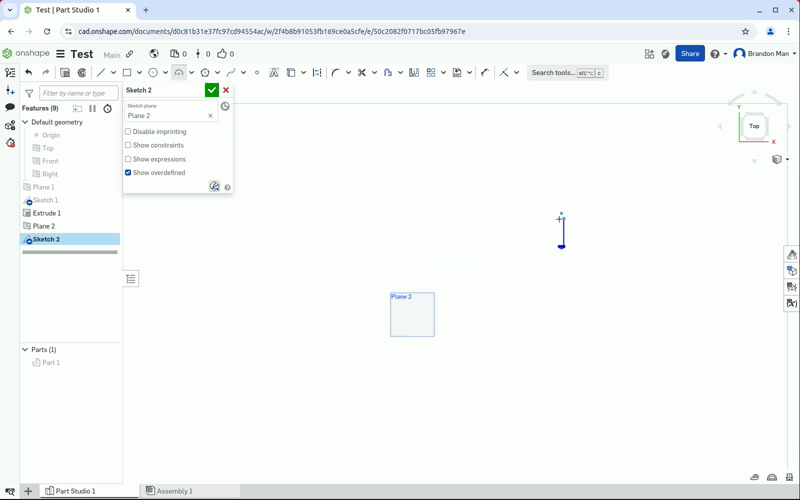
scroll(6)
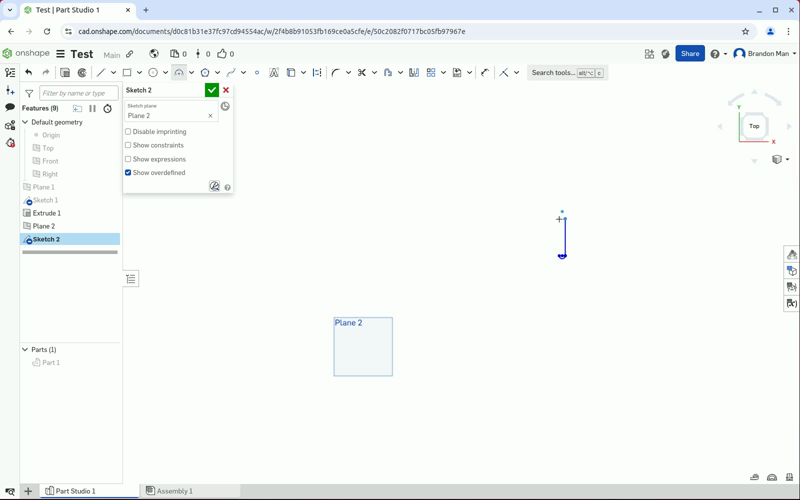
scroll(6)
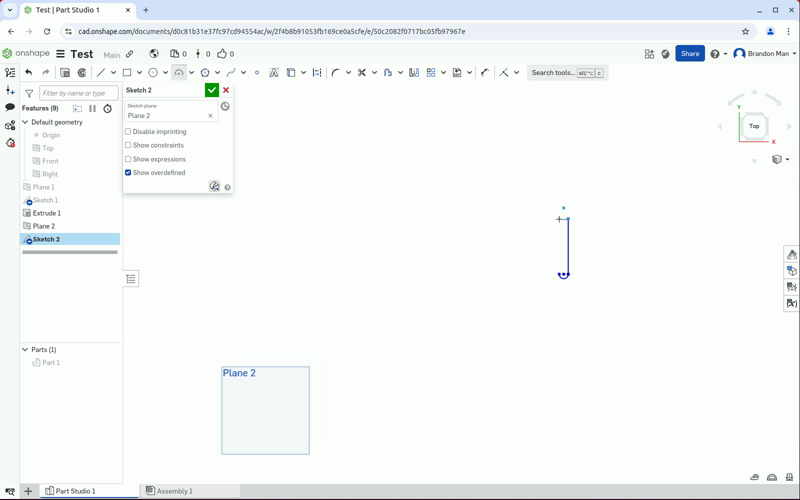
scroll(6)
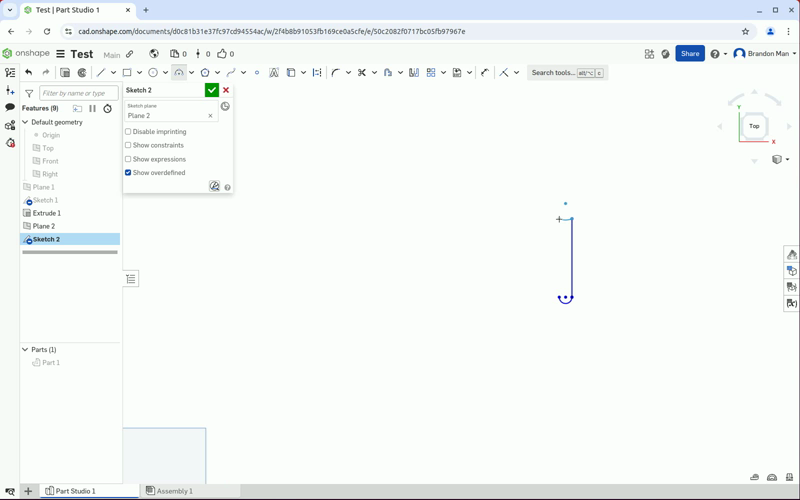
scroll(6)
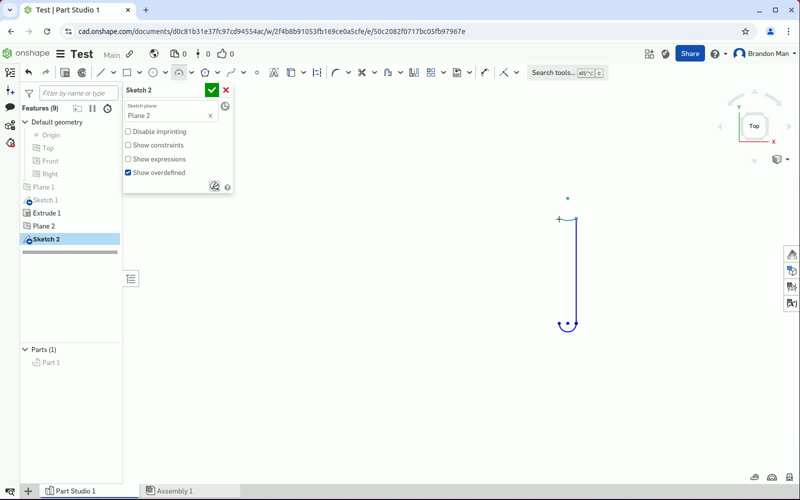
scroll(6)
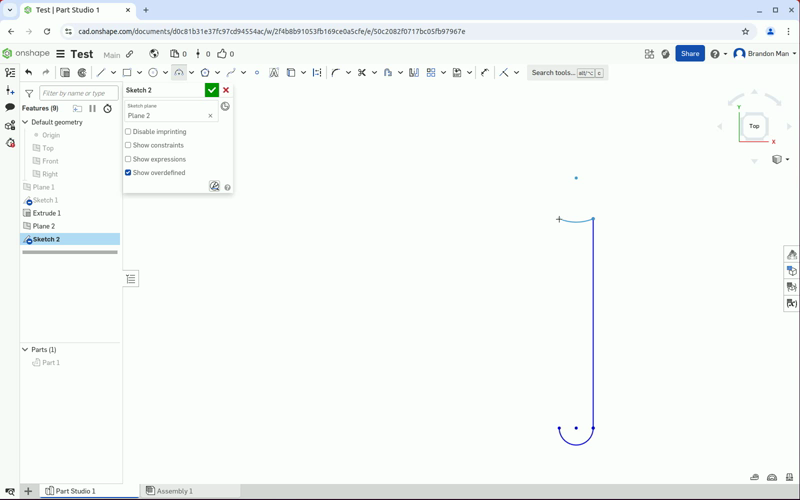
click(559, 218)
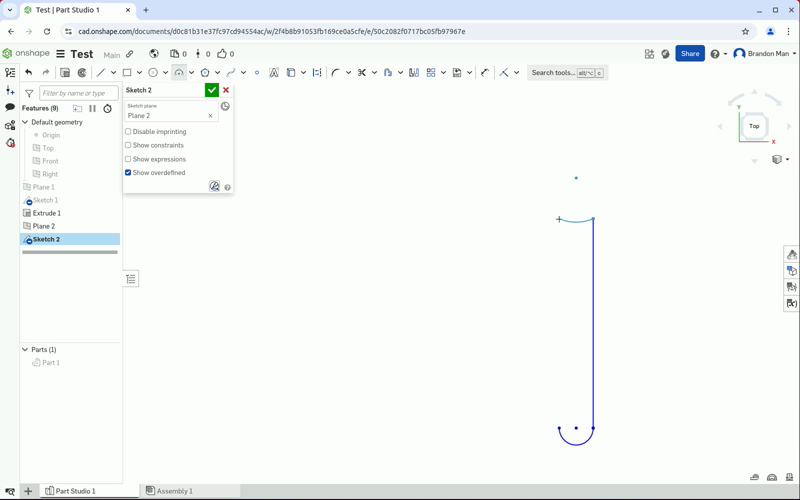
scroll(-6)
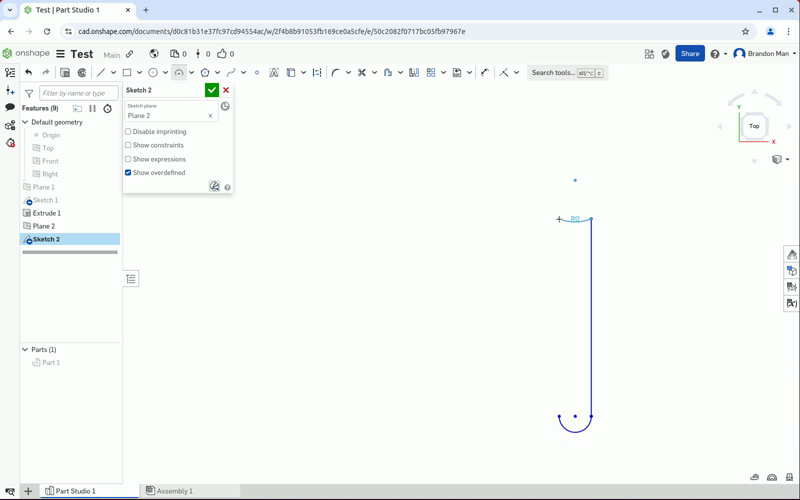
scroll(-6)
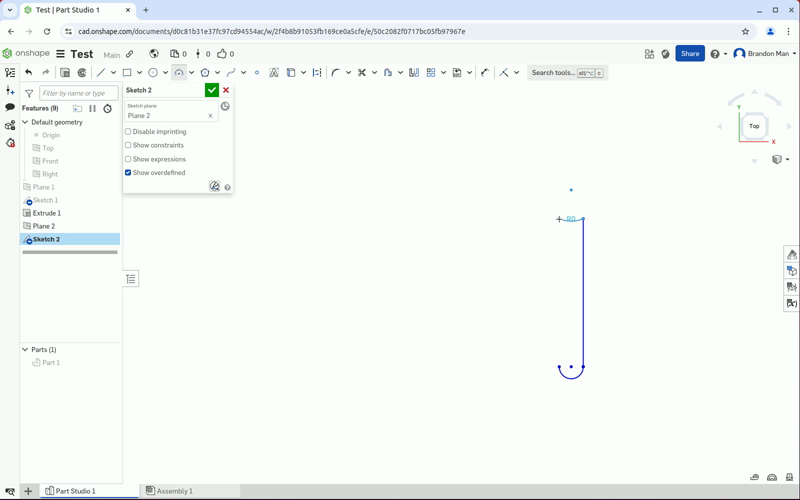
scroll(-6)
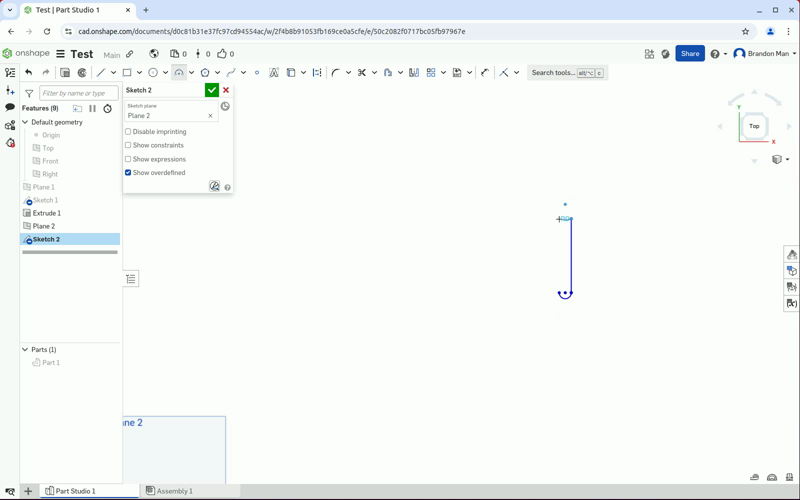
scroll(-6)
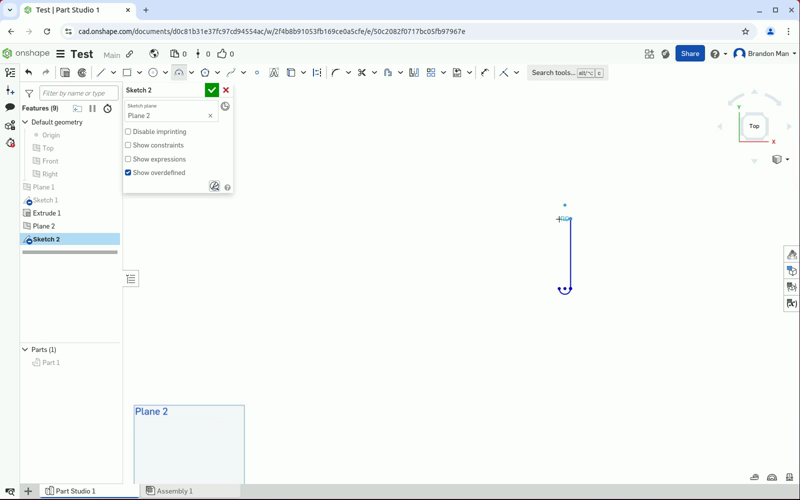
scroll(-6)
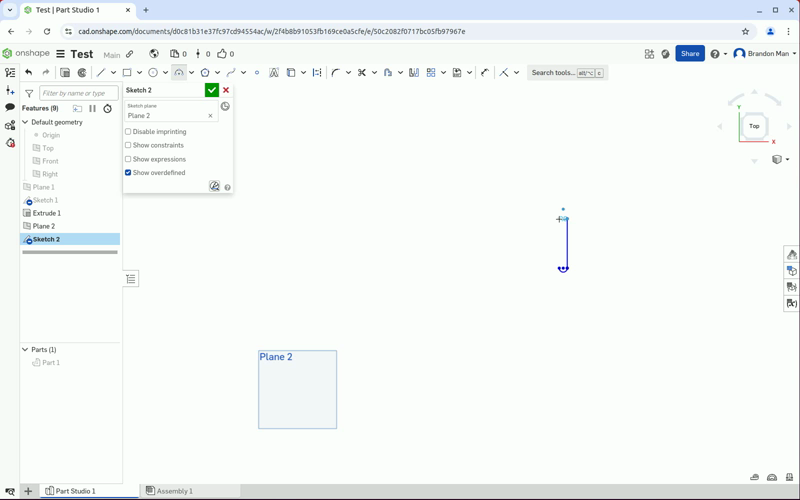
scroll(-6)
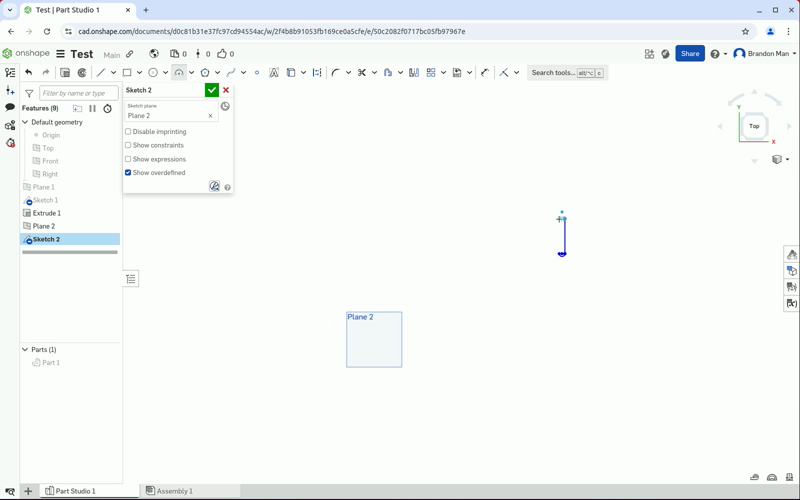
scroll(-6)
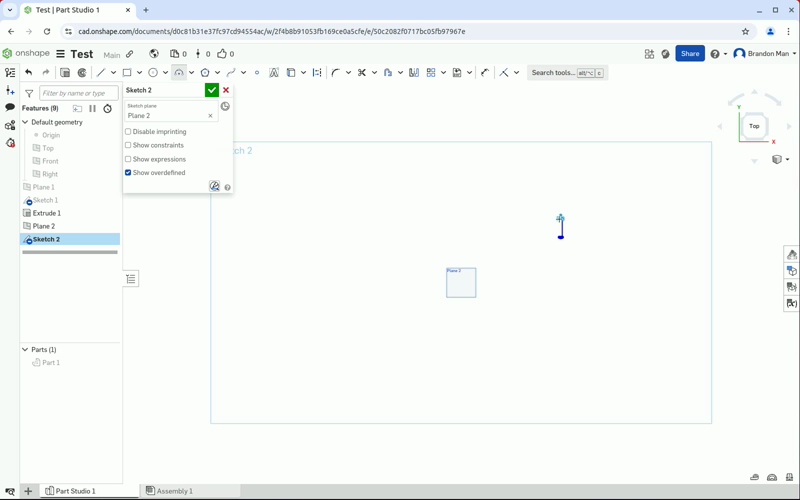
mouse_move(560, 220)
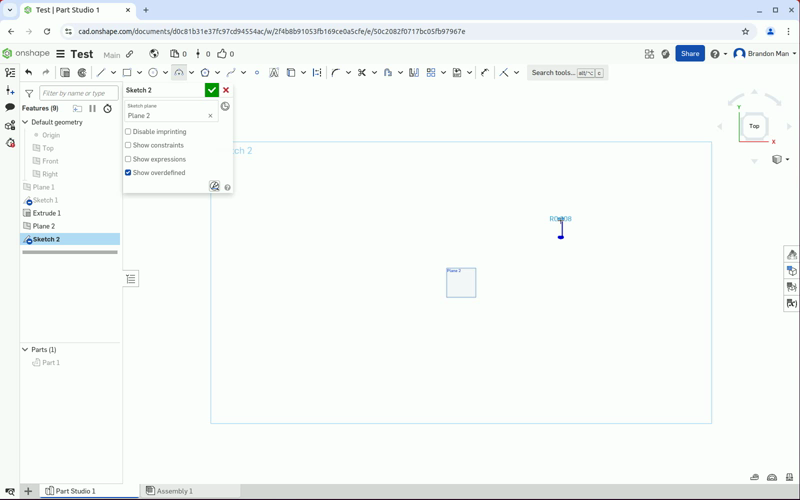
scroll(6)
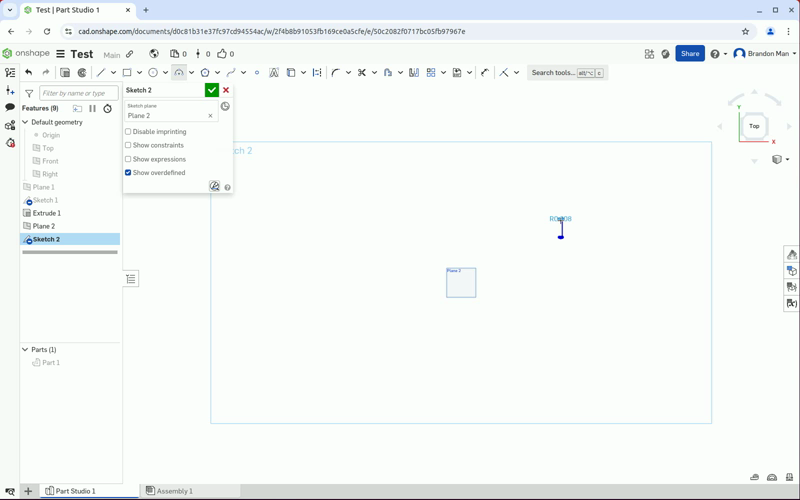
scroll(6)
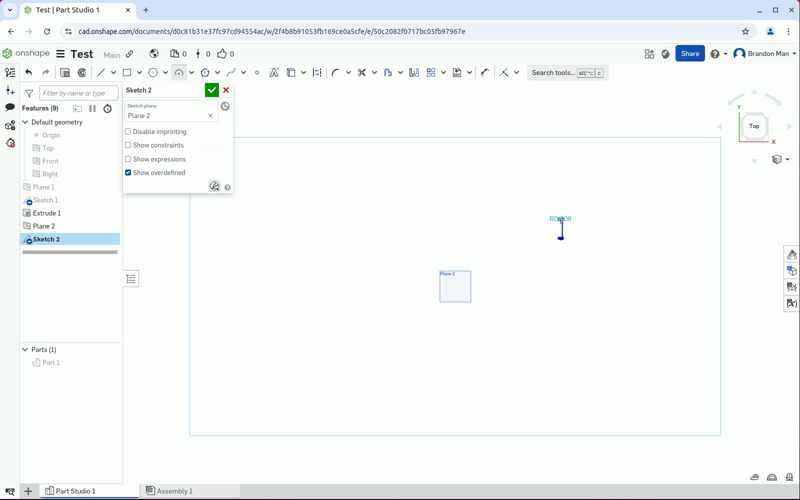
scroll(6)
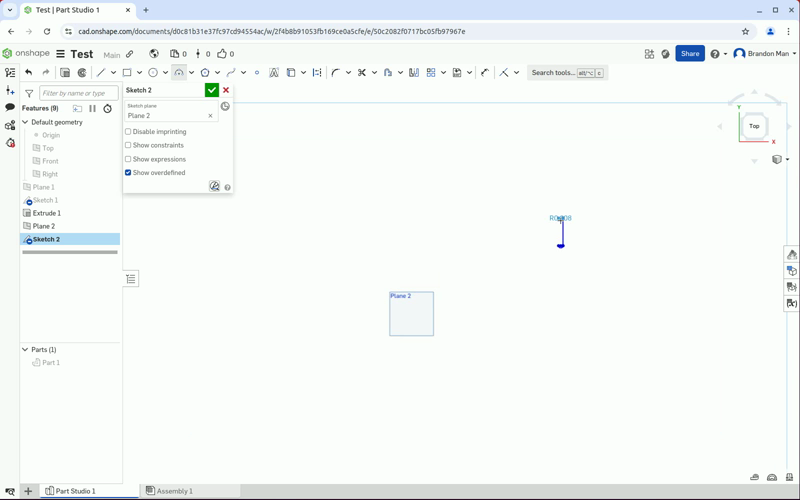
scroll(6)
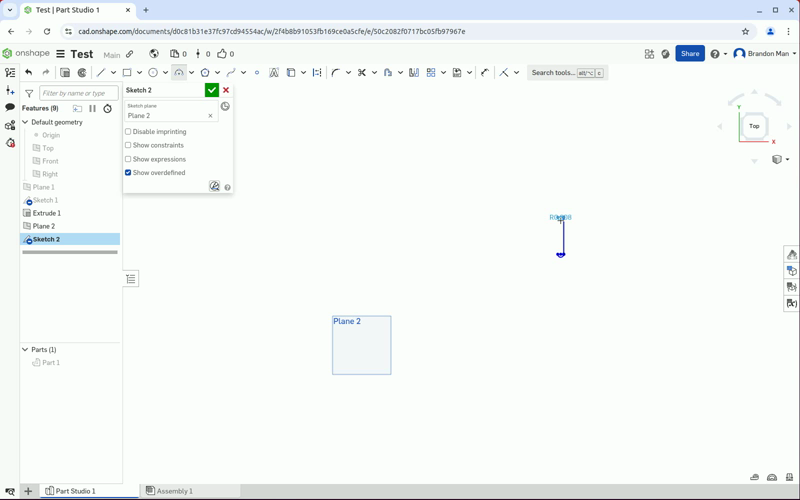
scroll(6)
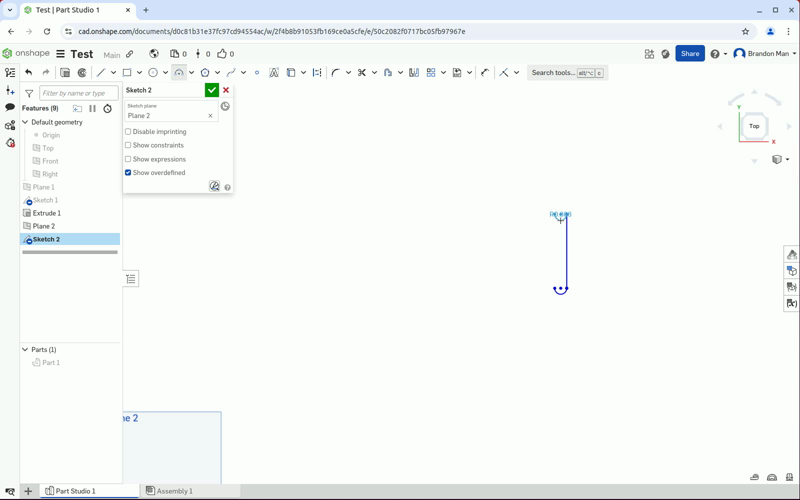
scroll(6)
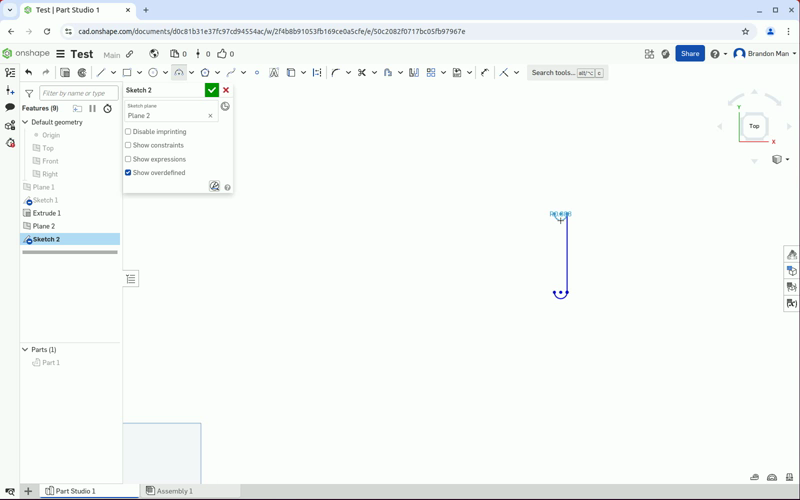
scroll(6)
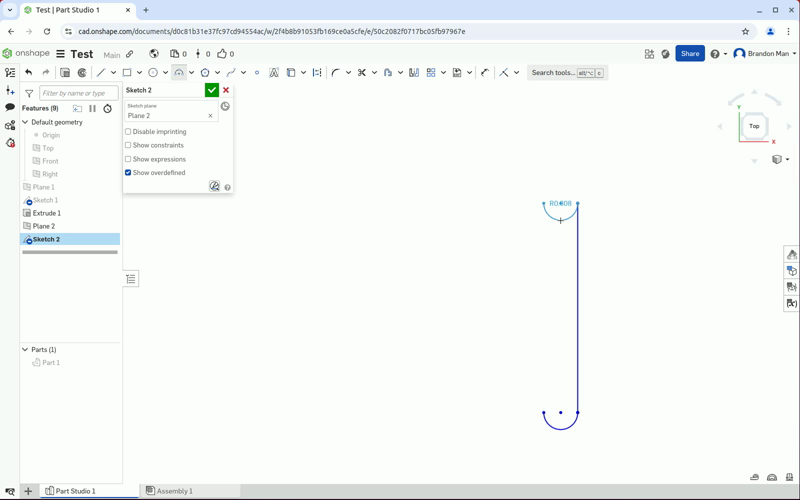
click(560, 220)
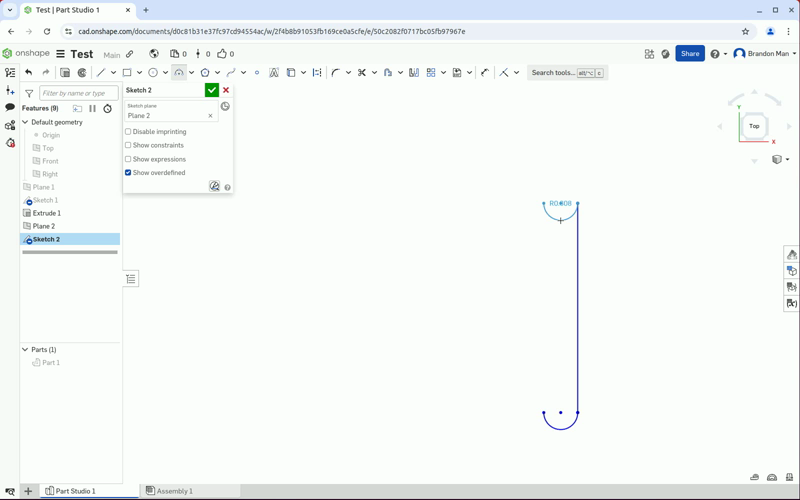
scroll(-6)
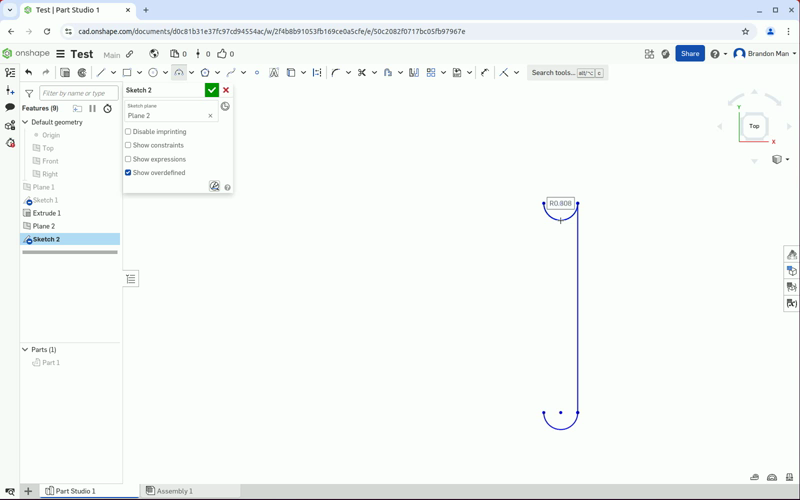
scroll(-6)
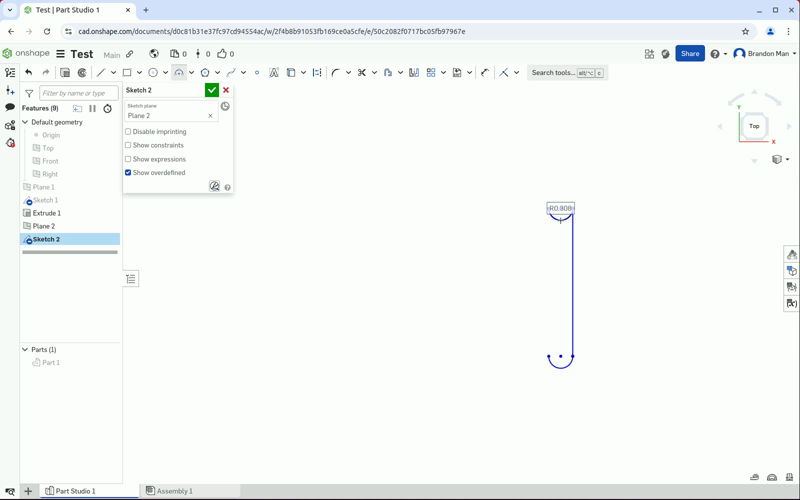
scroll(-6)
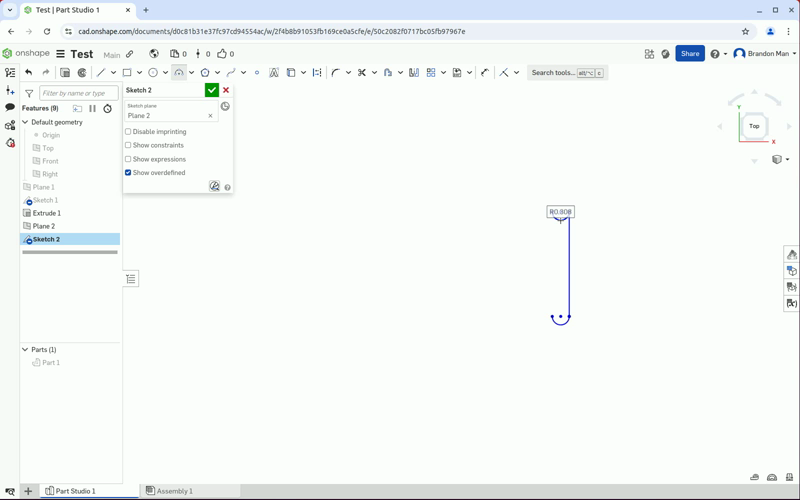
scroll(-6)
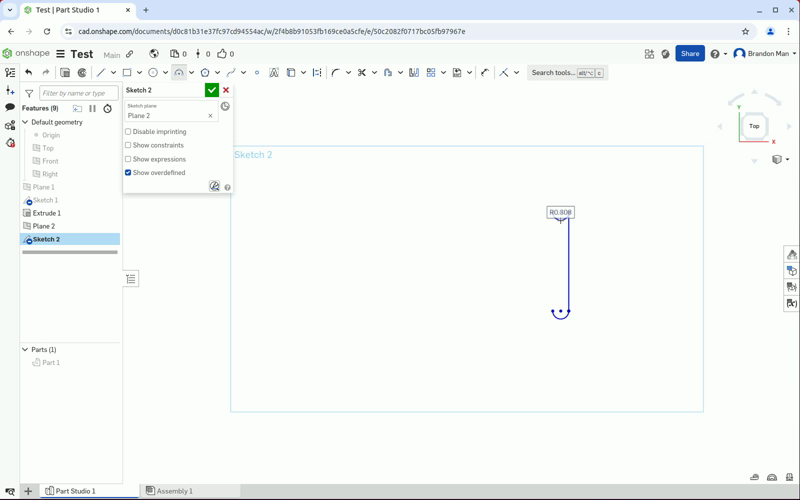
scroll(-6)
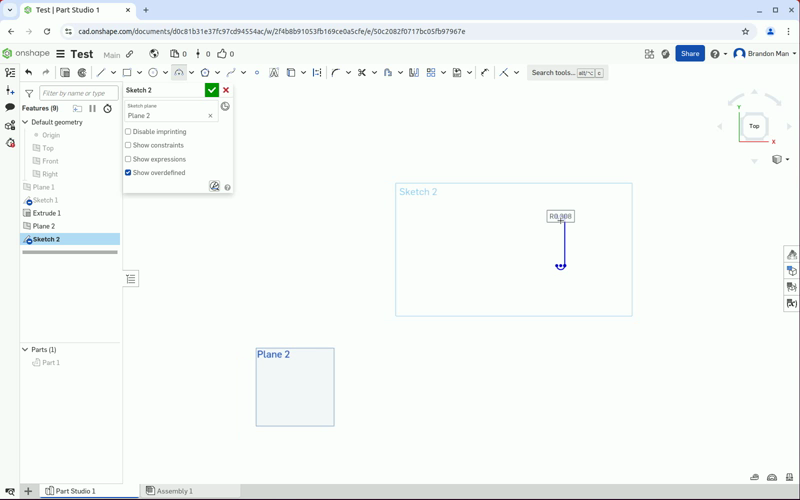
scroll(-6)
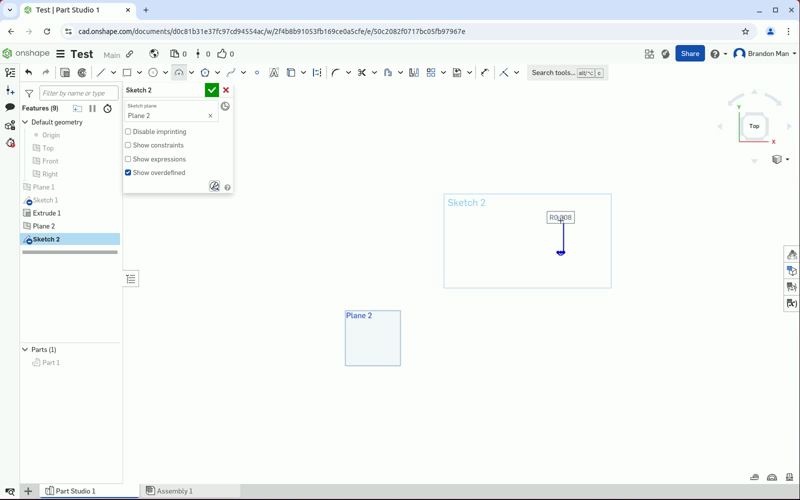
scroll(-6)
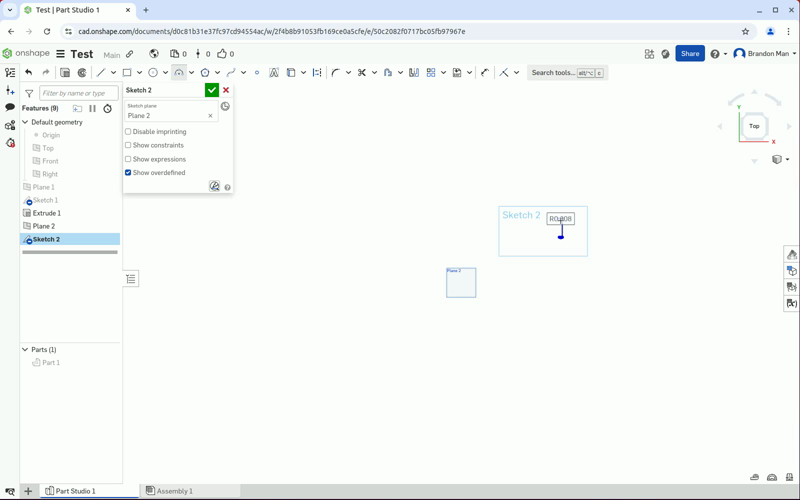
key_up(shift)
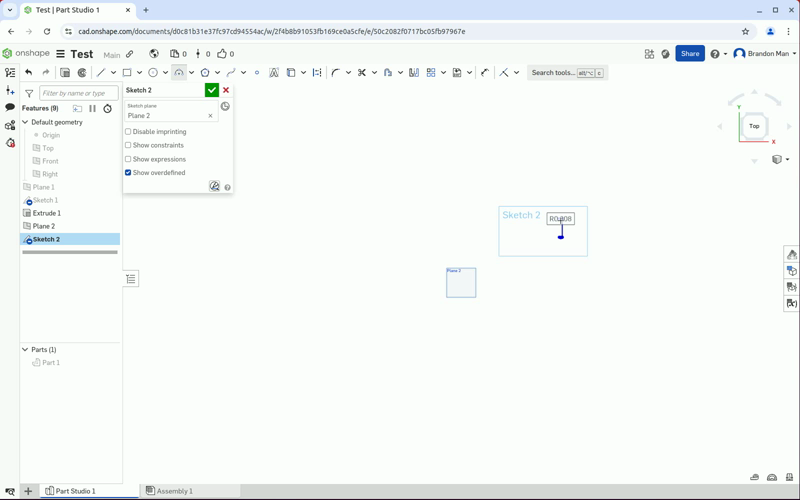
key(esc)
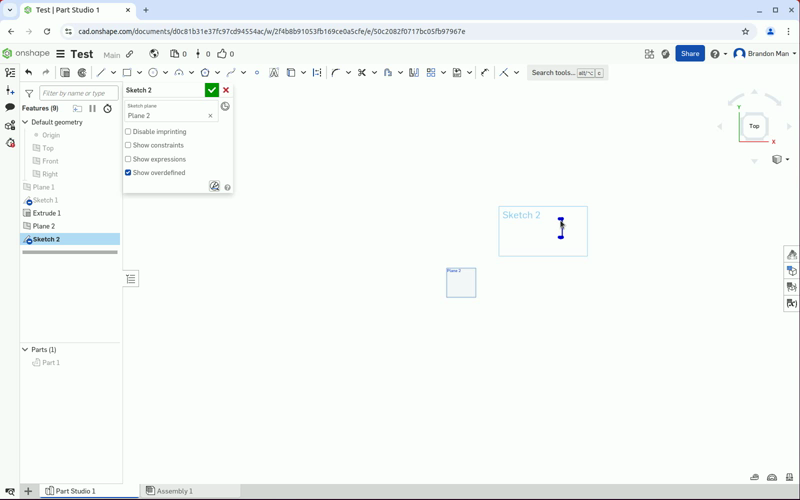
key(l)
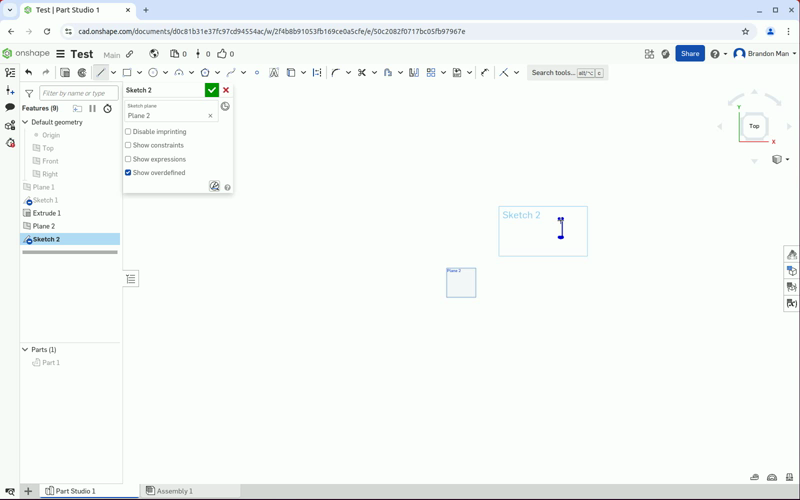
mouse_move(559, 218)
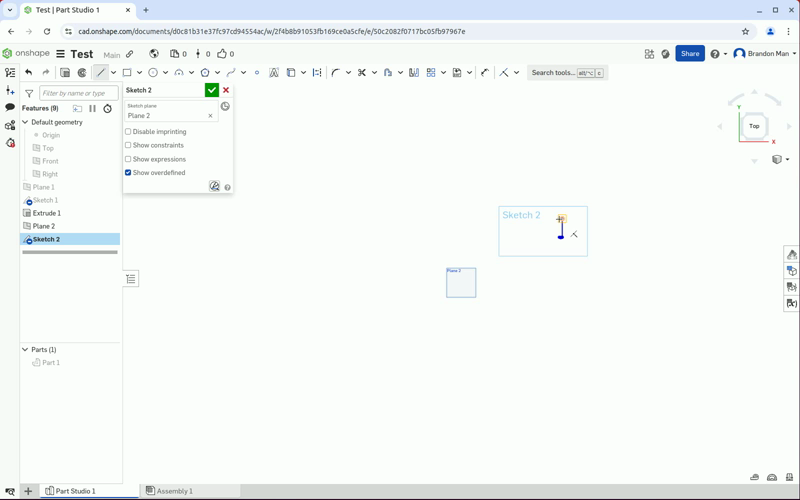
scroll(6)
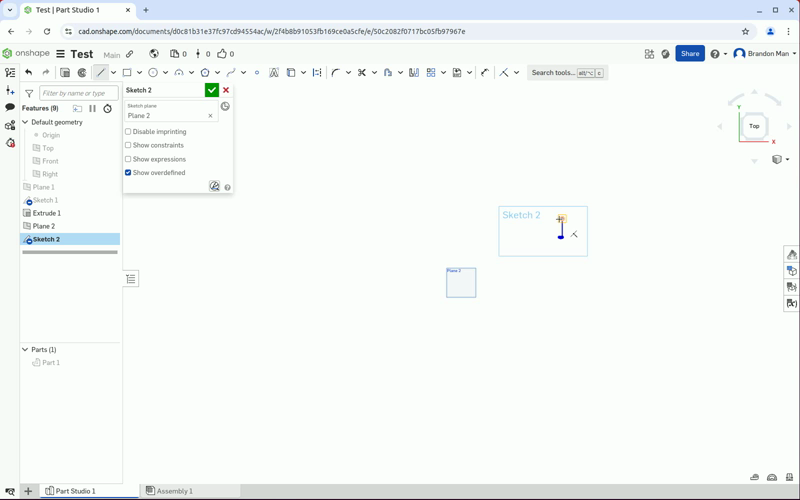
scroll(6)
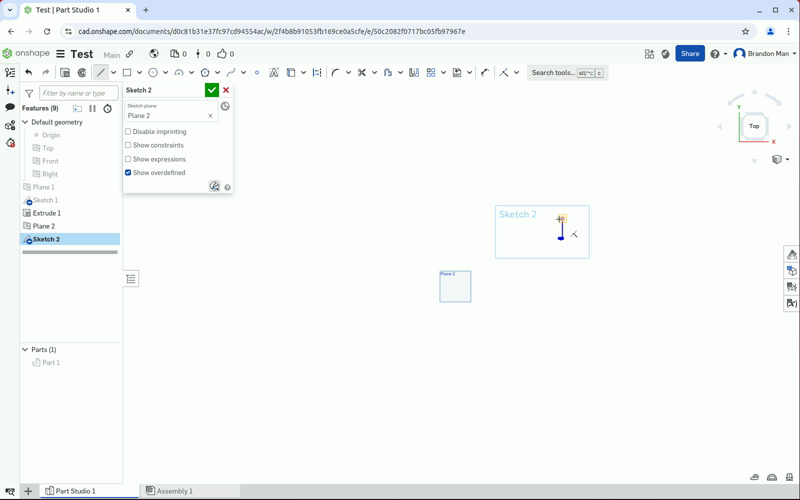
scroll(6)
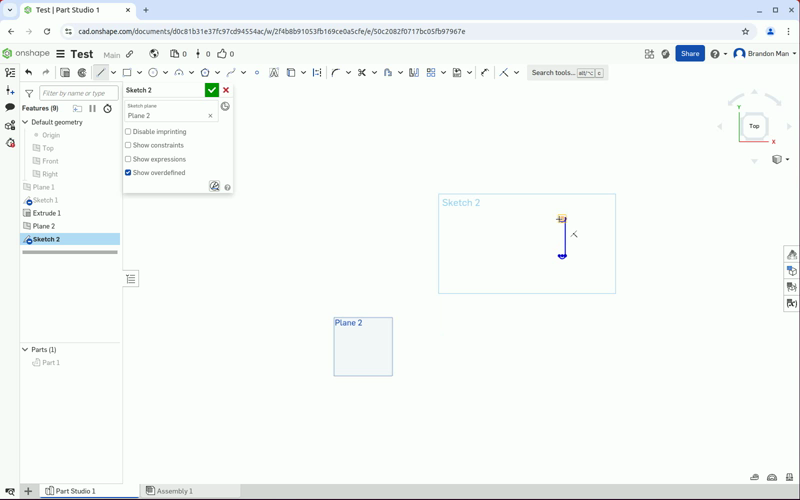
scroll(6)
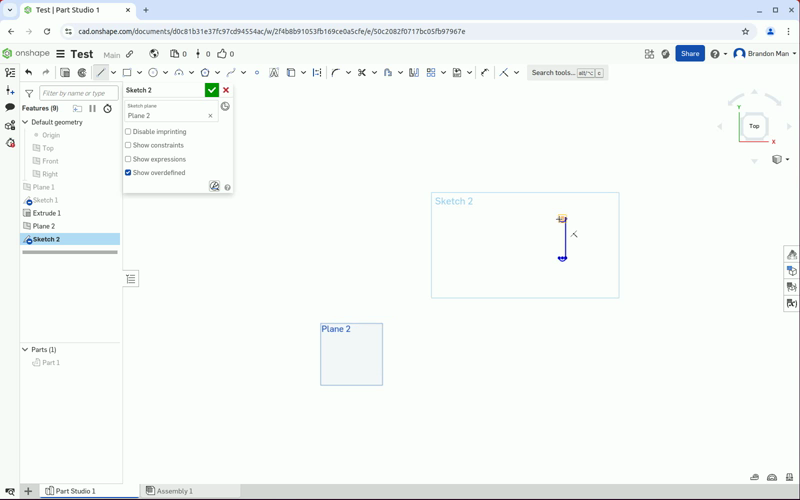
scroll(6)
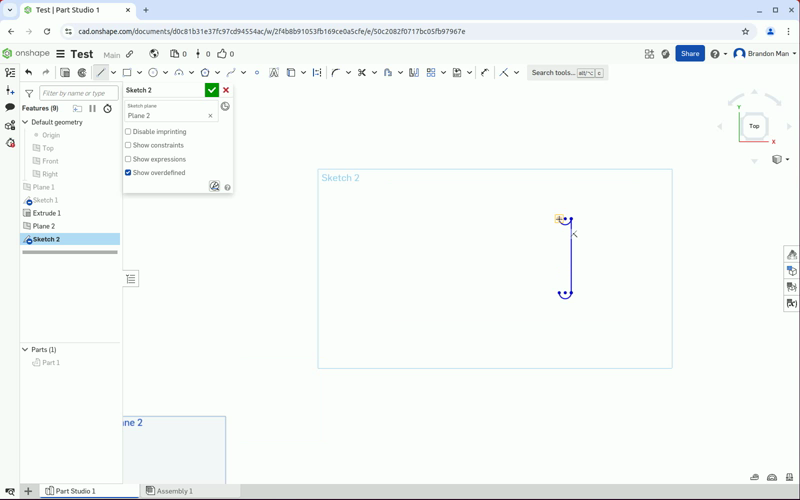
scroll(6)
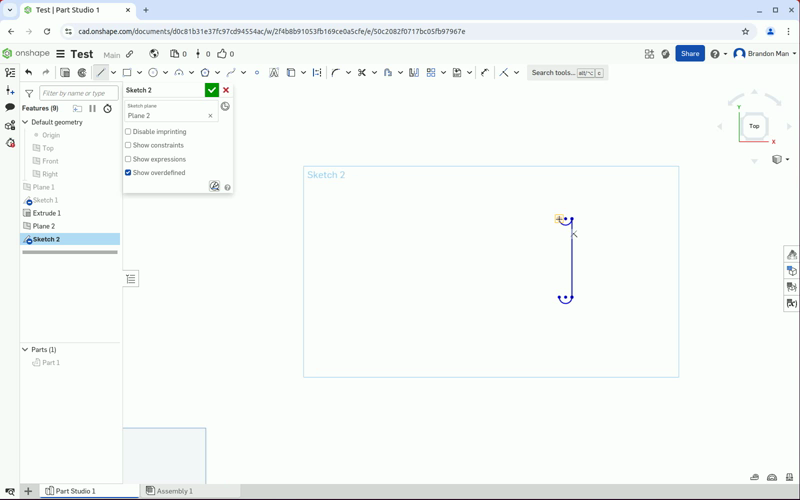
scroll(6)
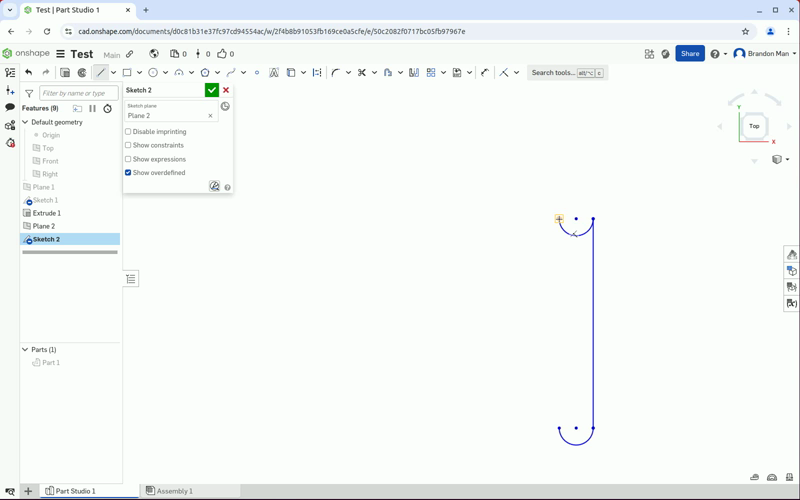
click(559, 218)
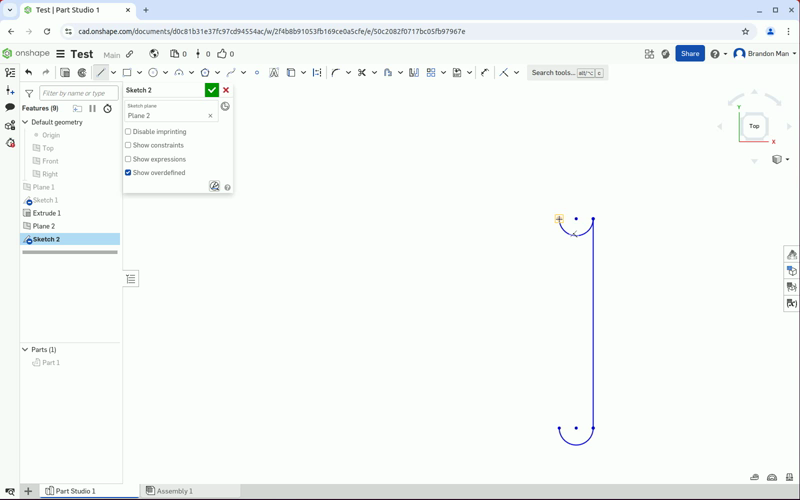
scroll(-6)
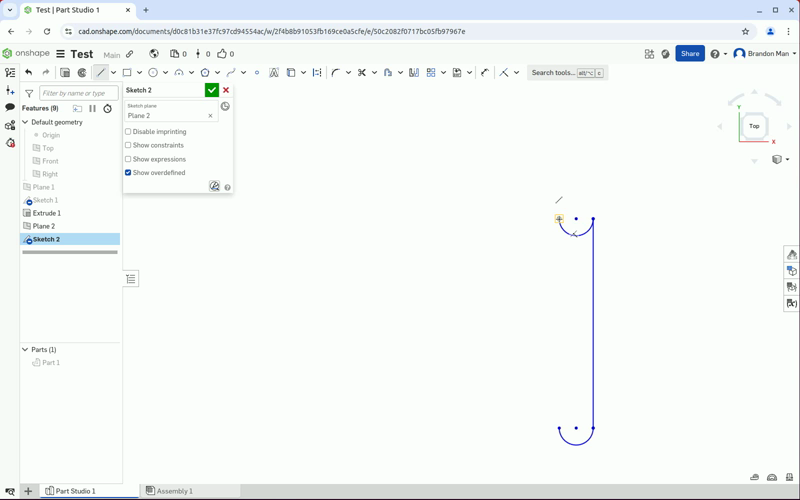
scroll(-6)
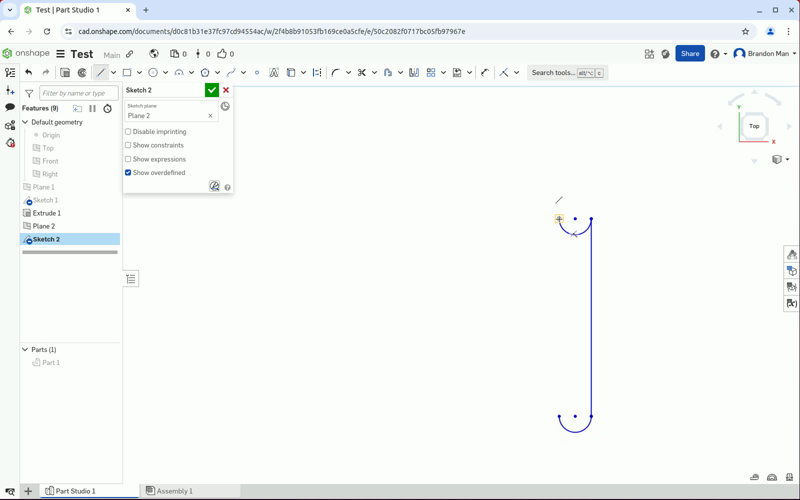
scroll(-6)
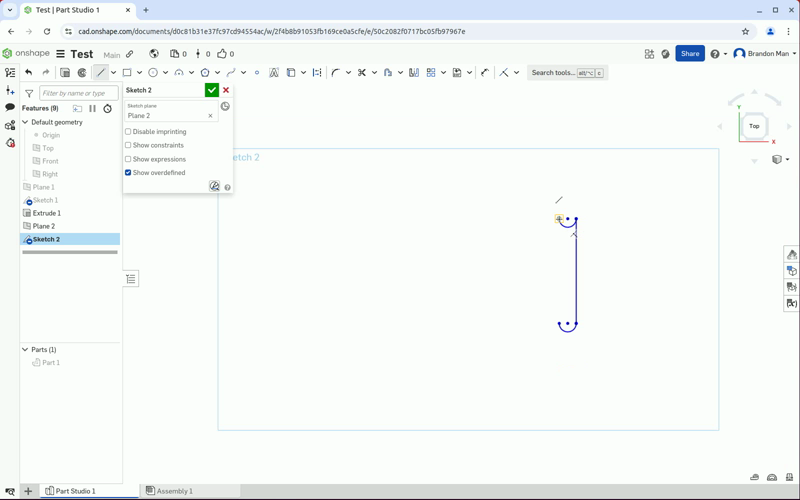
scroll(-6)
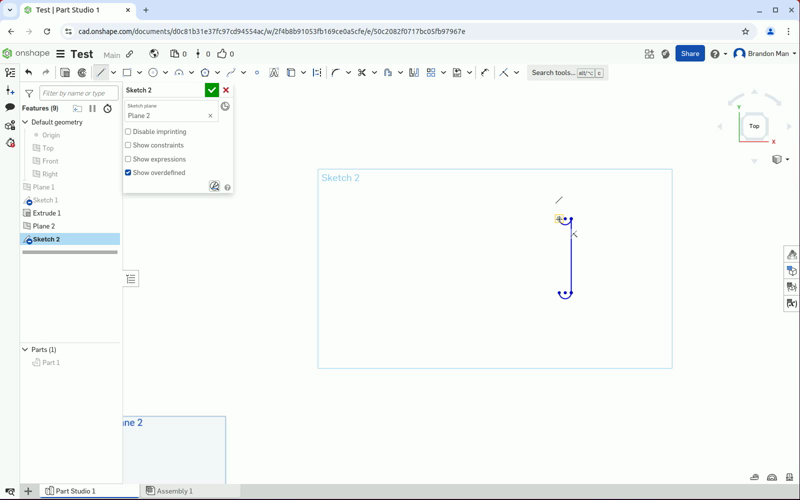
scroll(-6)
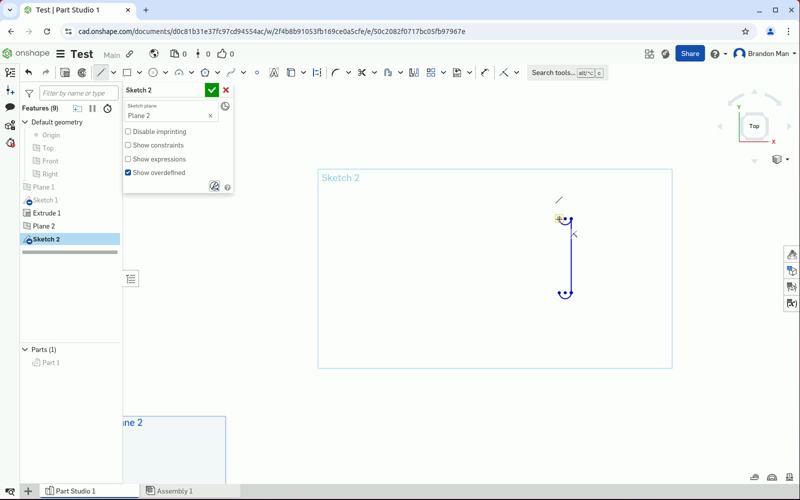
scroll(-6)
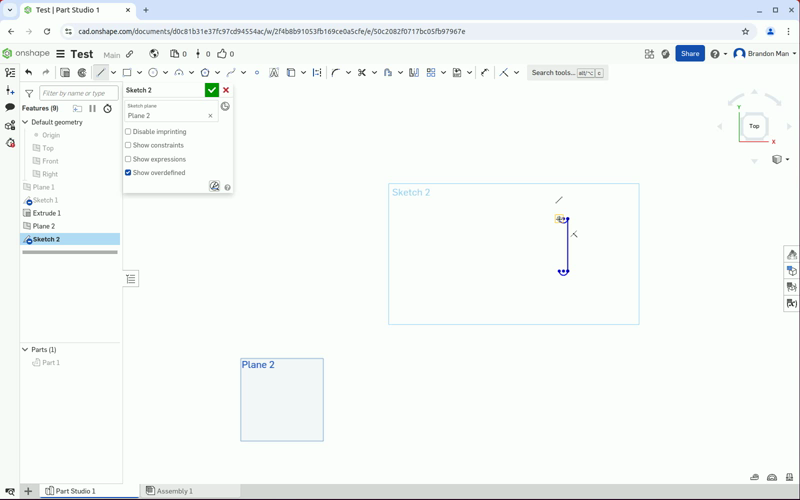
scroll(-6)
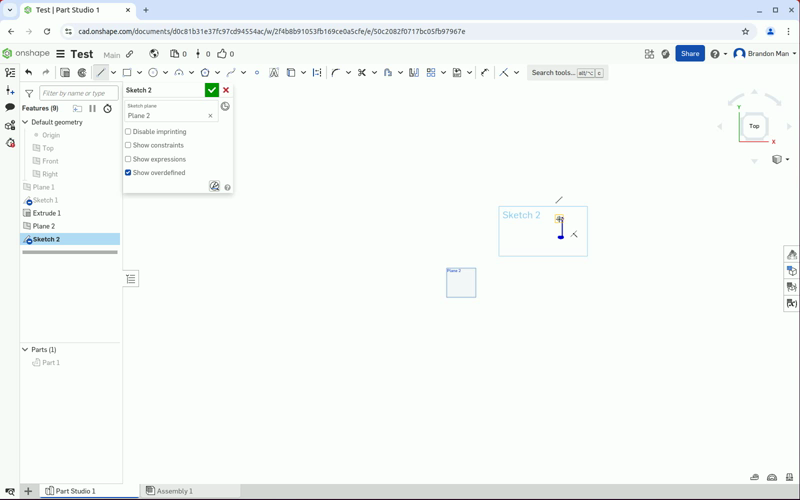
mouse_move(589, 218)
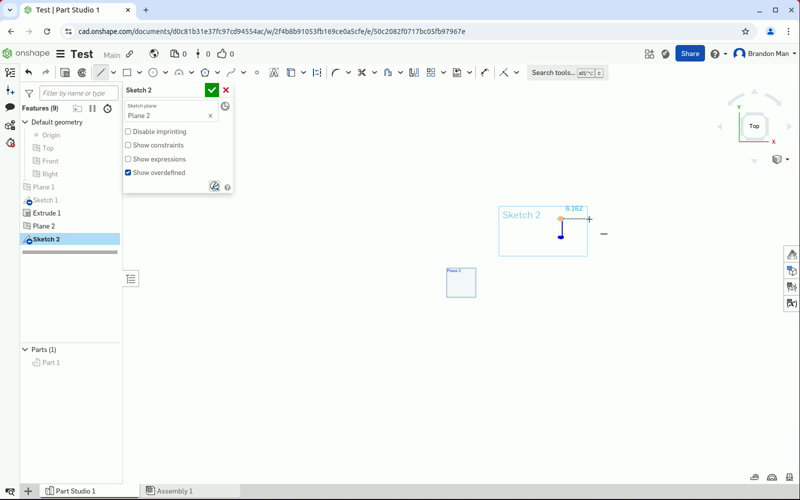
key_down(shift)
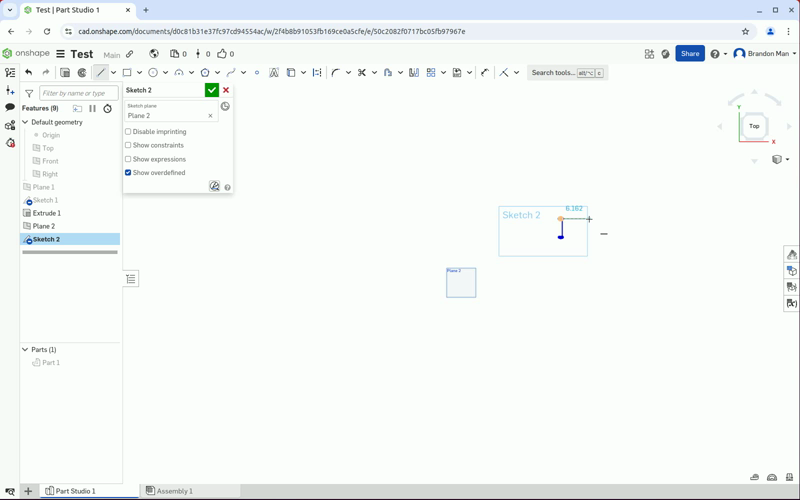
mouse_move(559, 237)
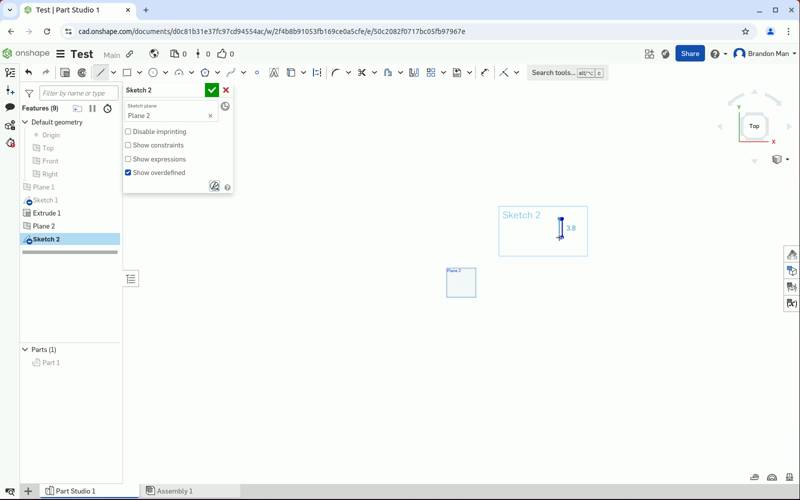
scroll(6)
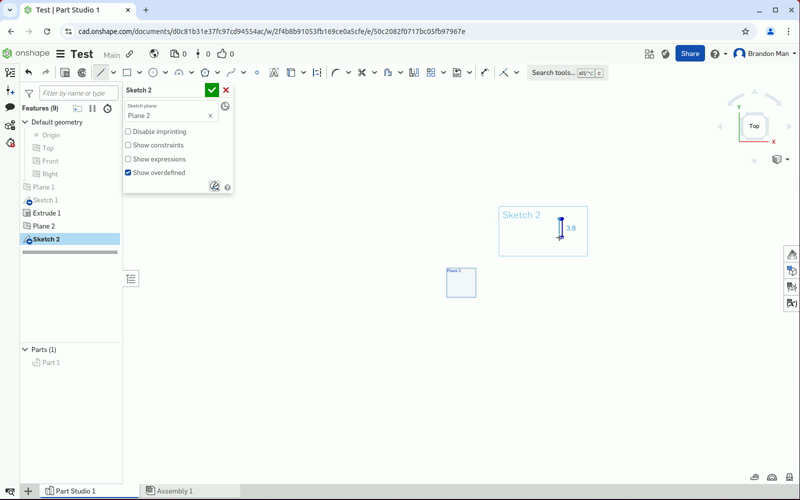
scroll(6)
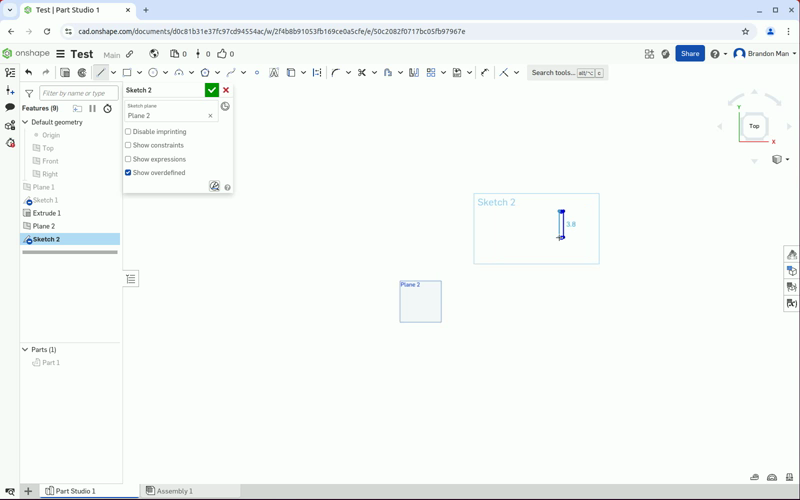
scroll(6)
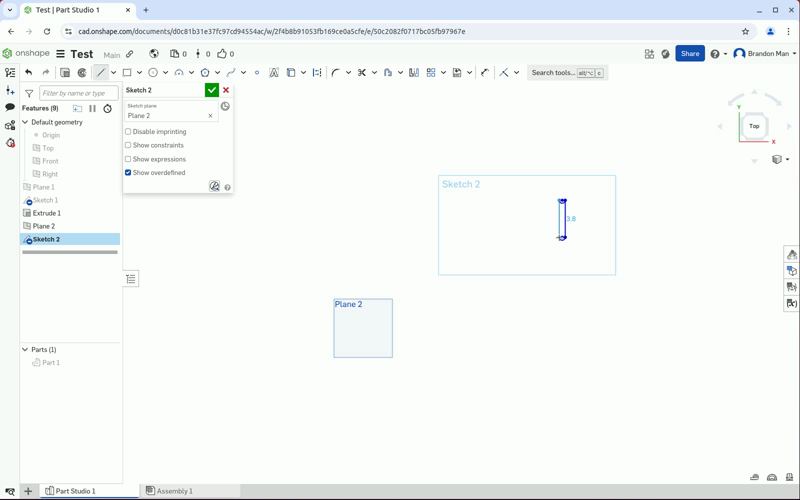
scroll(6)
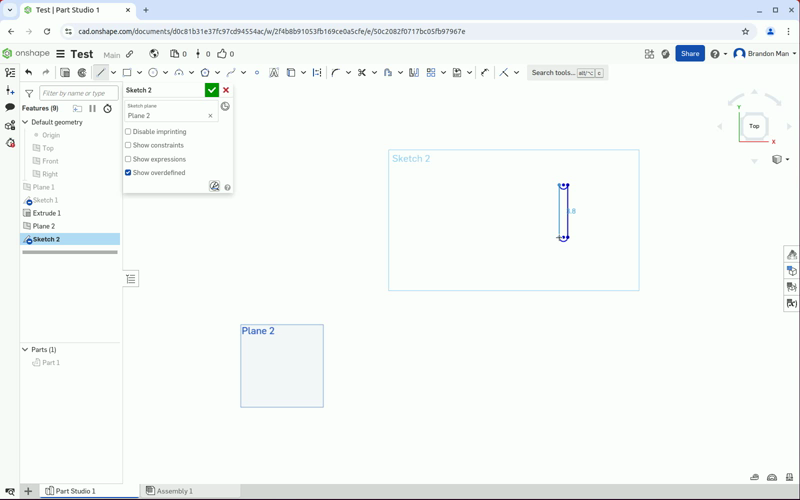
scroll(6)
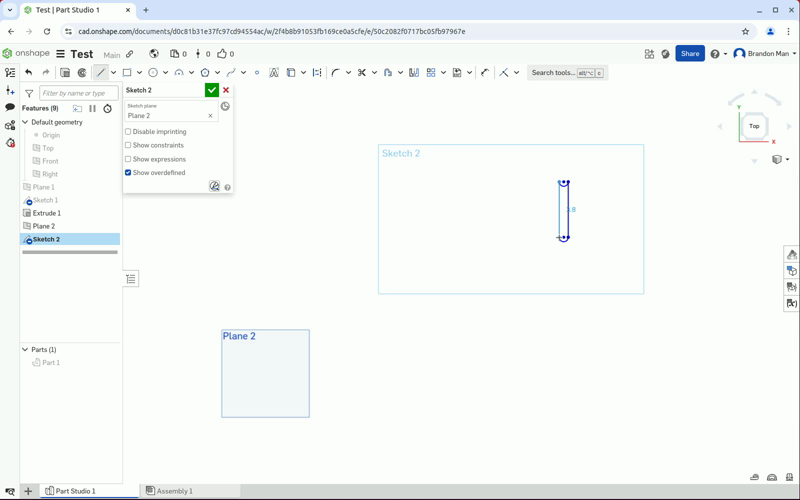
scroll(6)
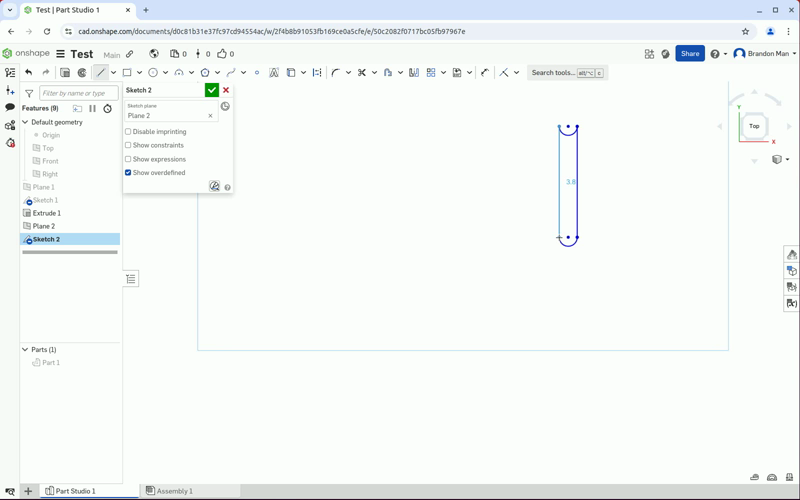
scroll(6)
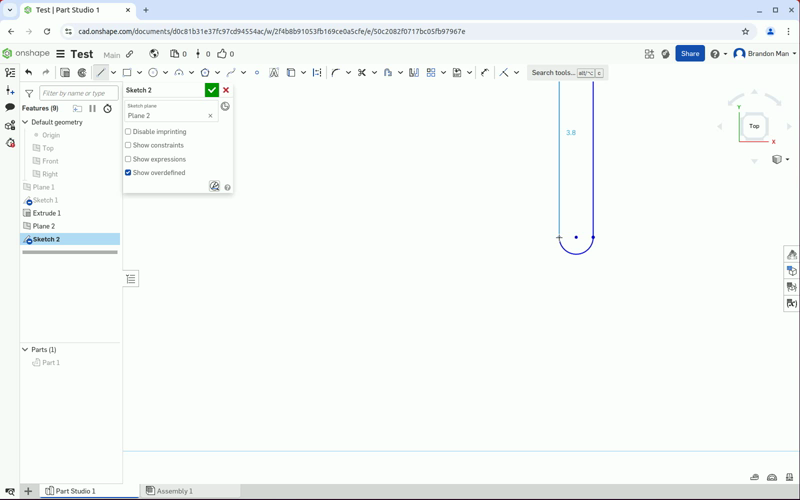
key_up(shift)
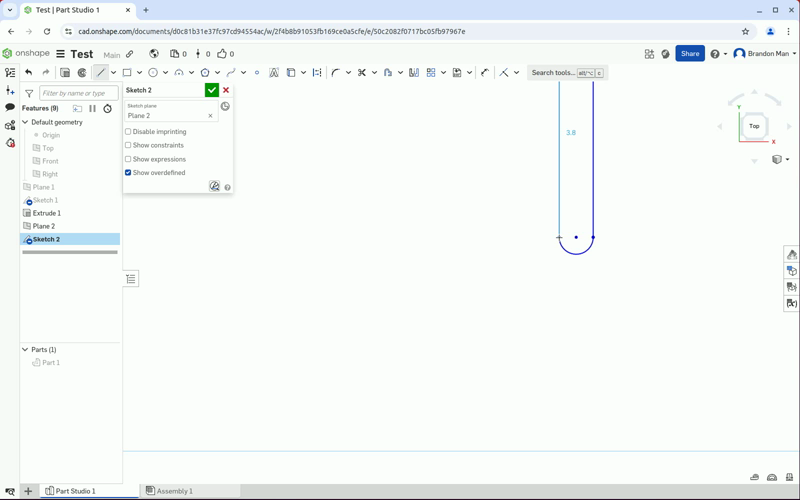
click(559, 237)
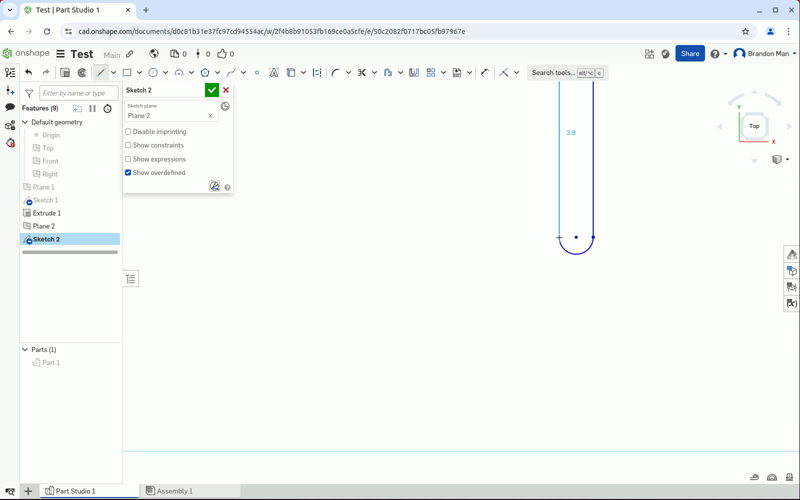
scroll(-6)
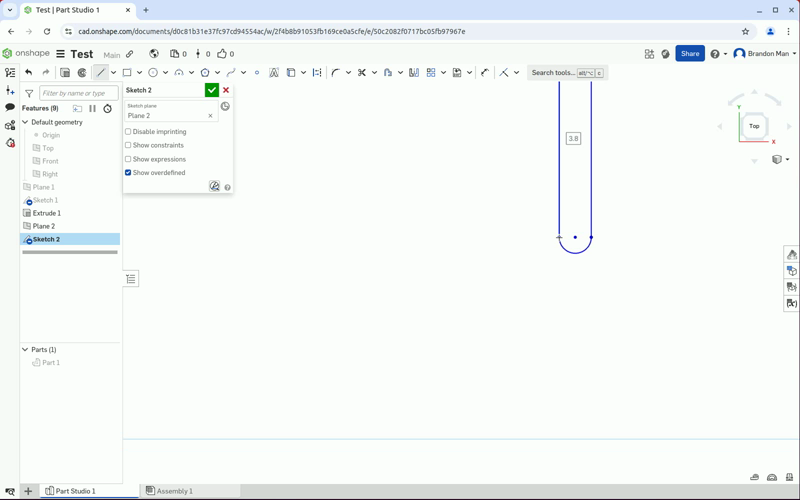
scroll(-6)
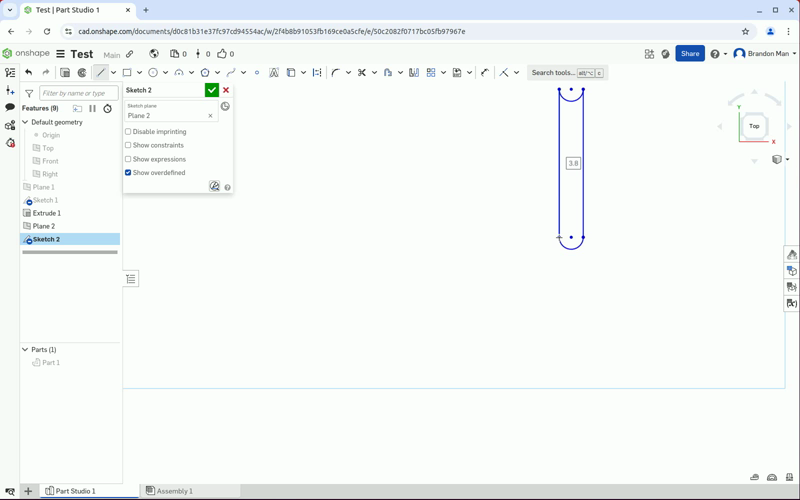
scroll(-6)
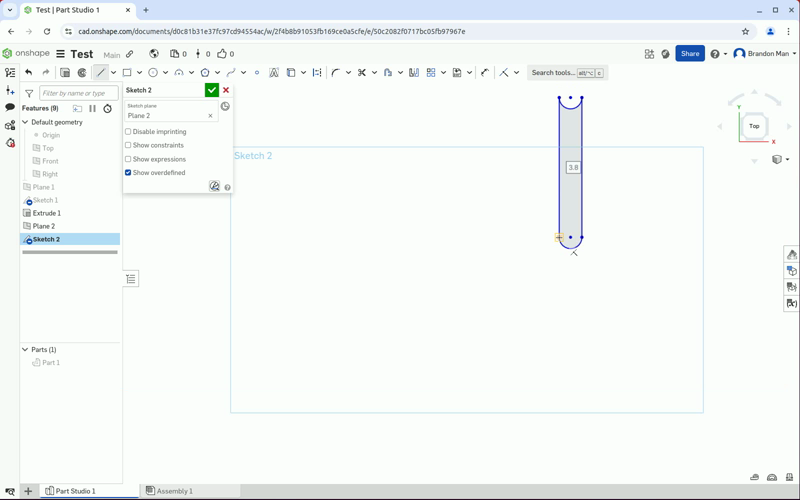
scroll(-6)
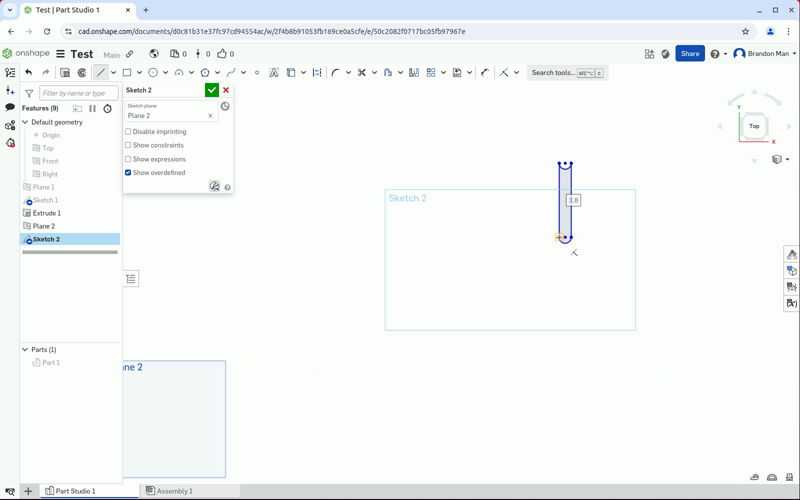
scroll(-6)
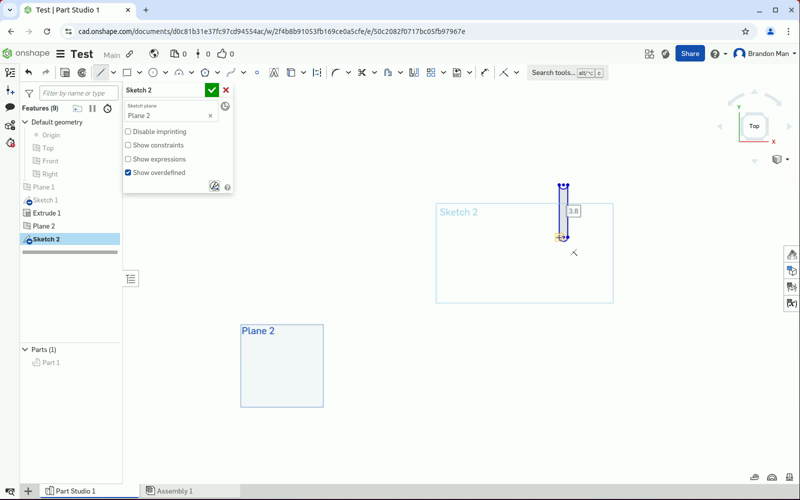
scroll(-6)
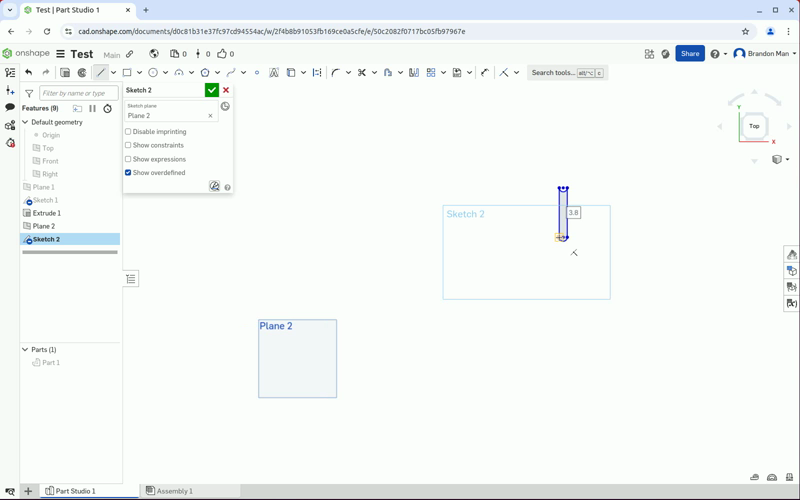
scroll(-6)
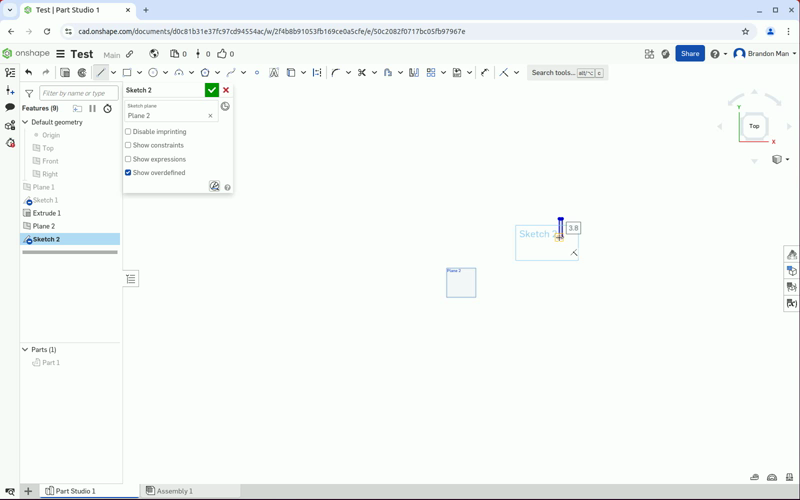
key(esc)
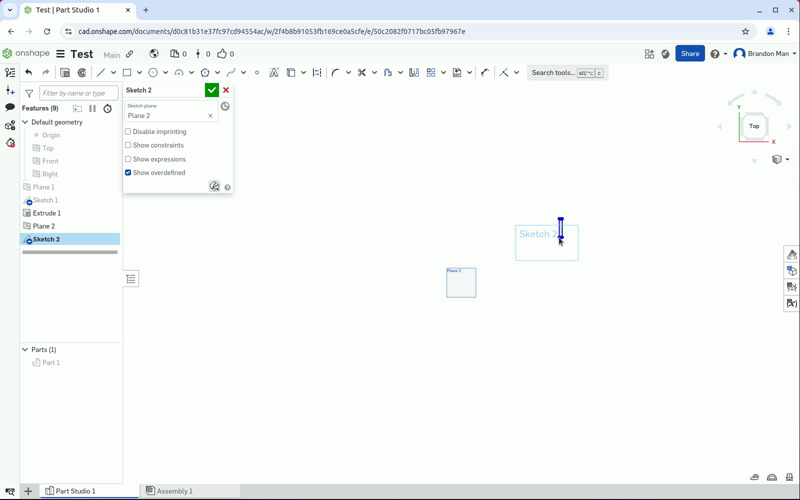
mouse_move(561, 233)
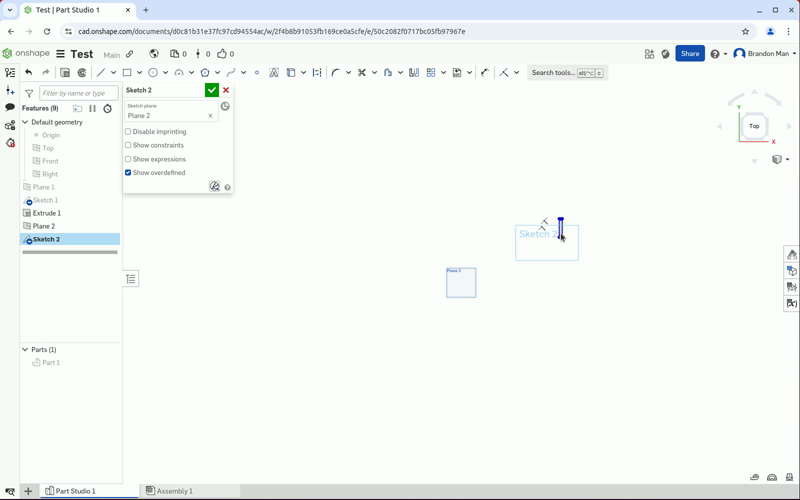
scroll(6)
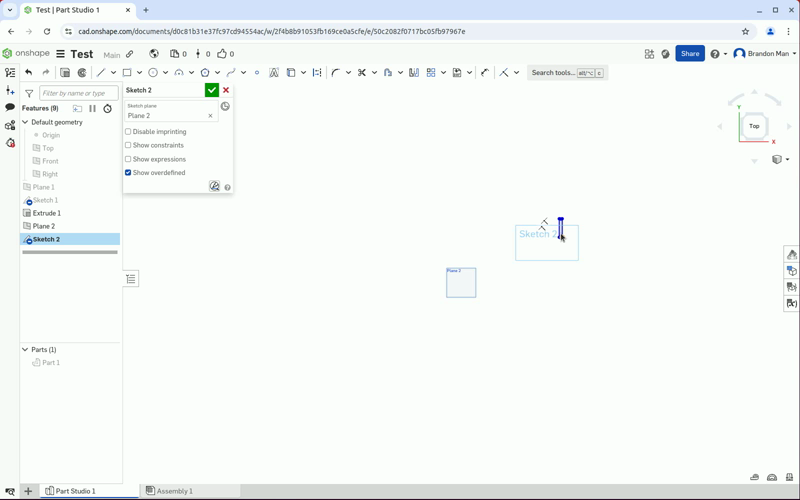
scroll(6)
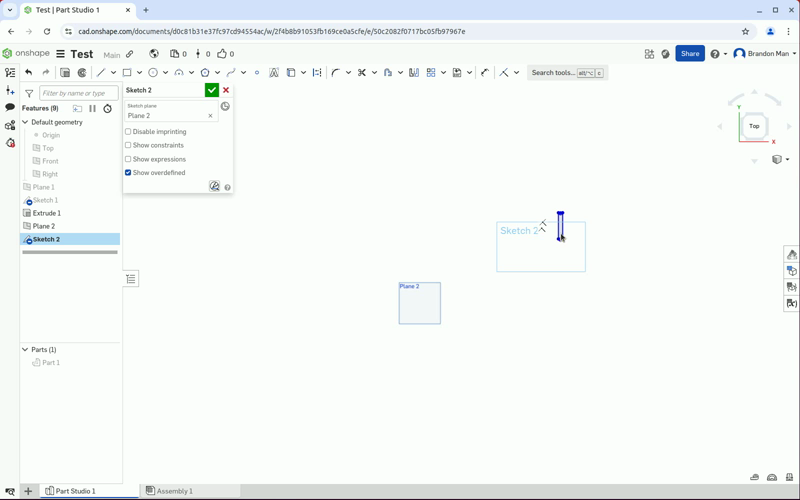
scroll(6)
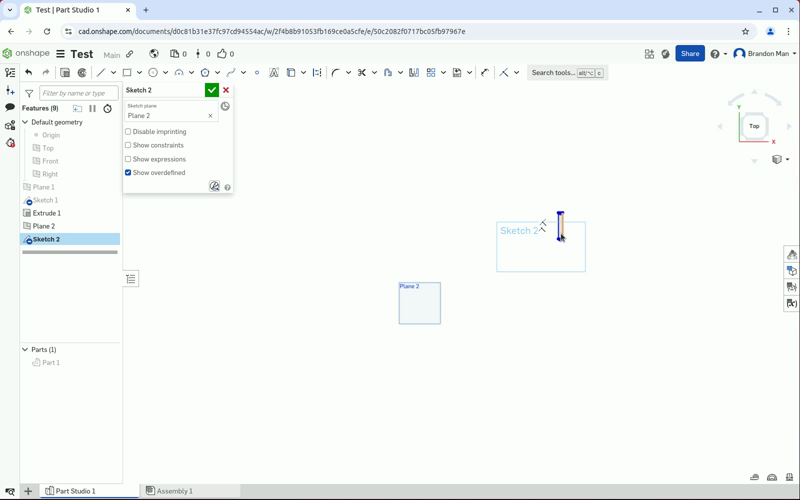
scroll(6)
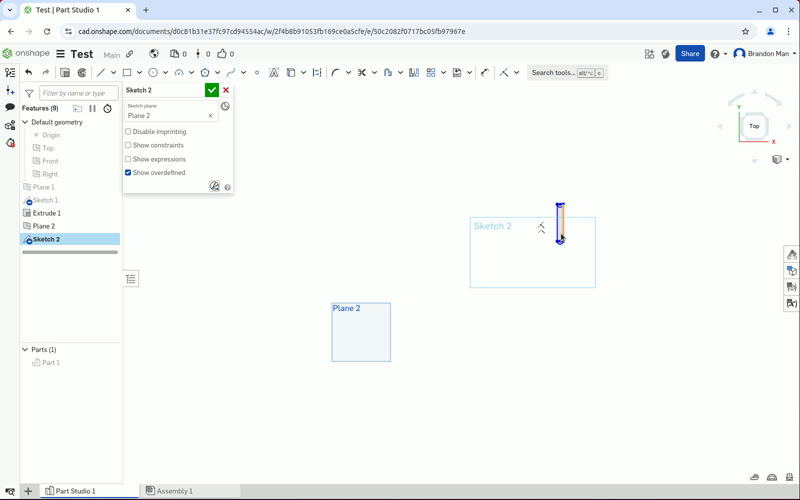
scroll(6)
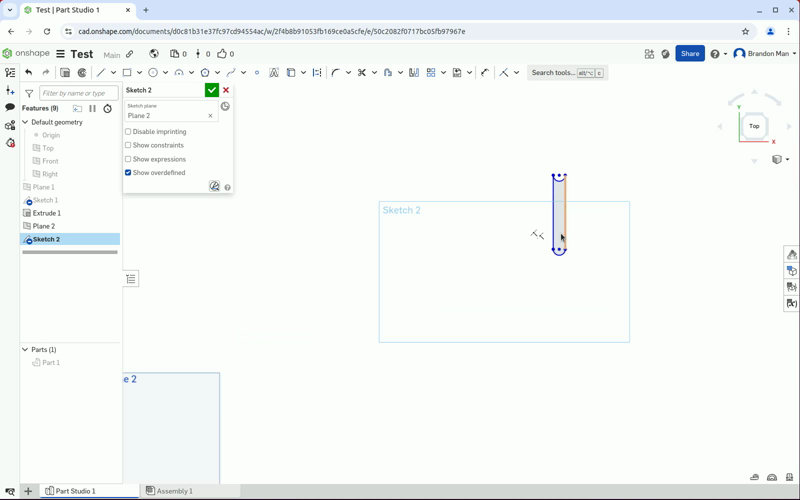
scroll(6)
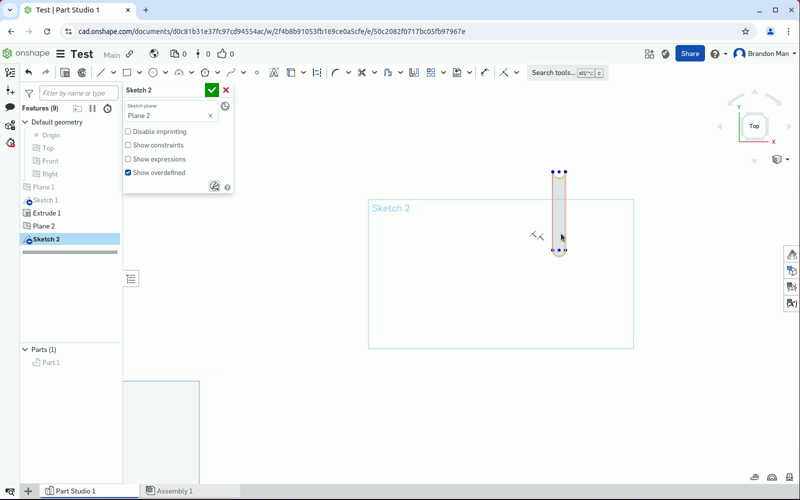
scroll(6)
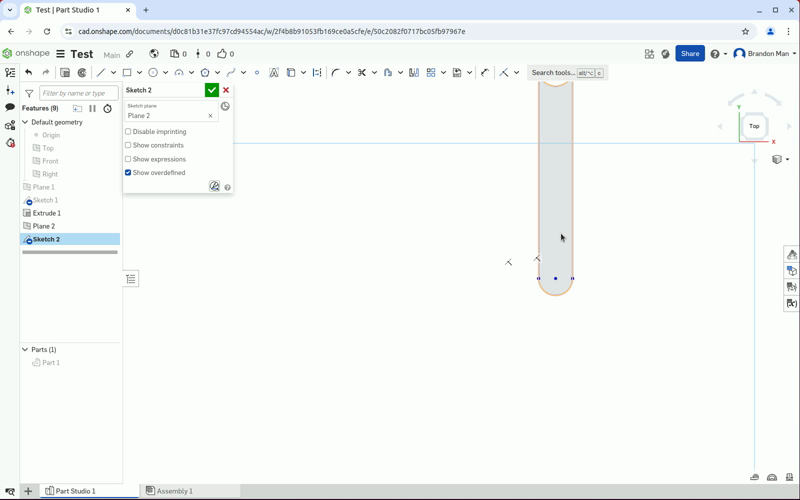
click(561, 233)
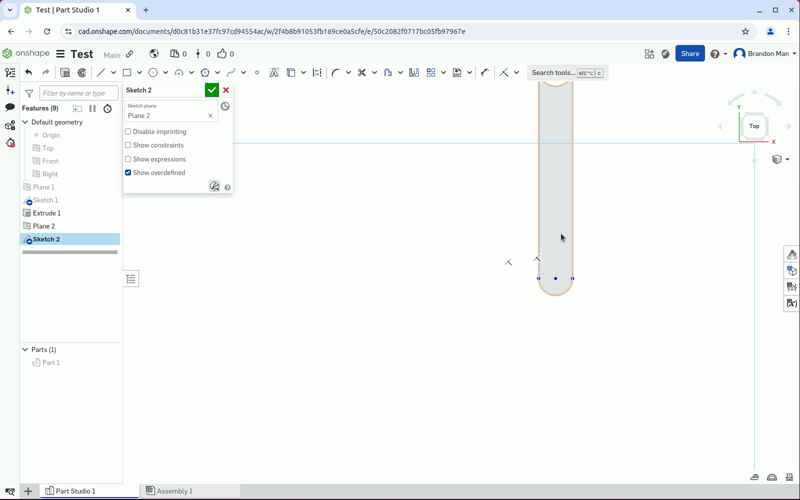
scroll(-6)
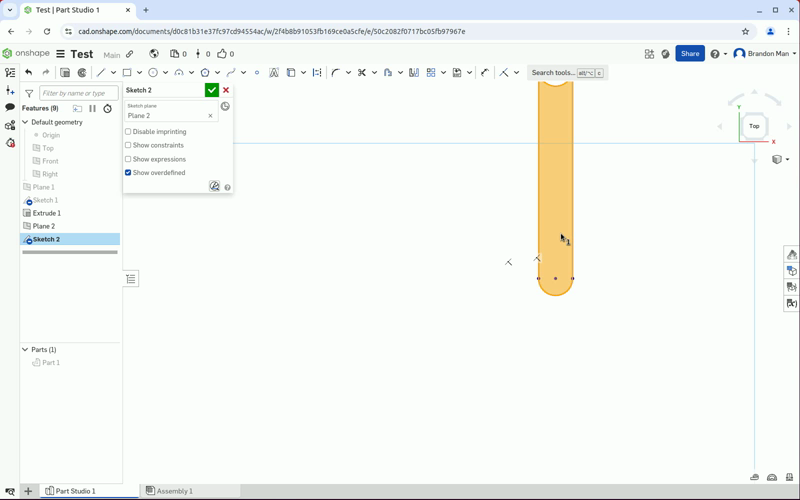
scroll(-6)
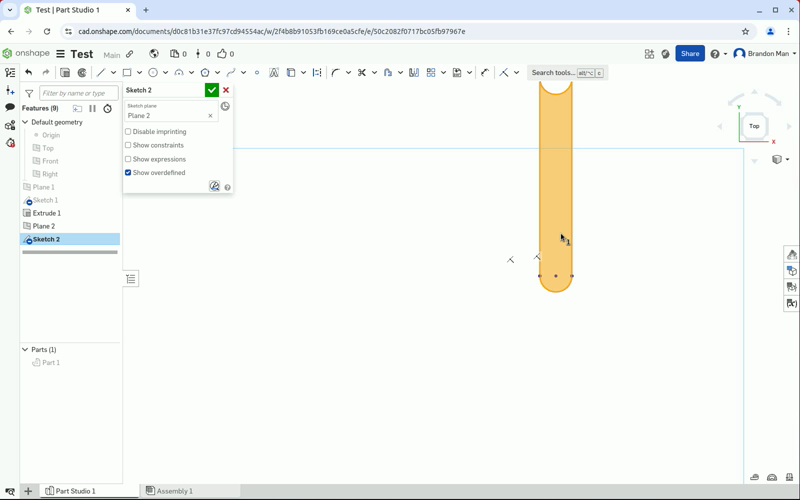
scroll(-6)
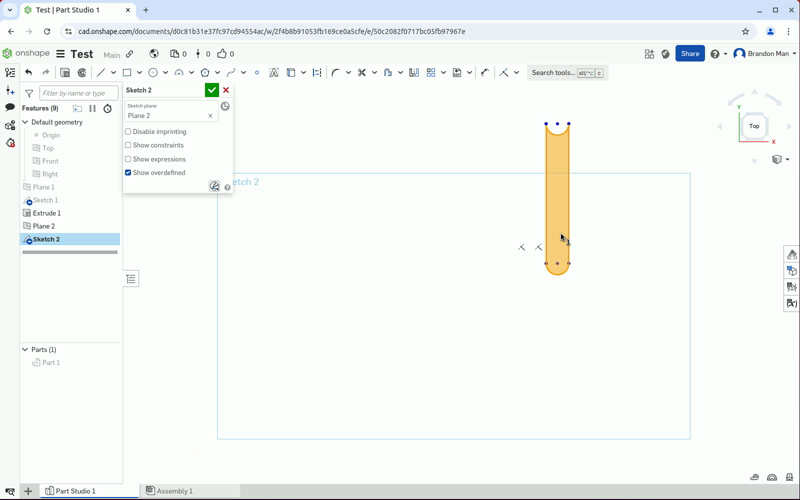
scroll(-6)
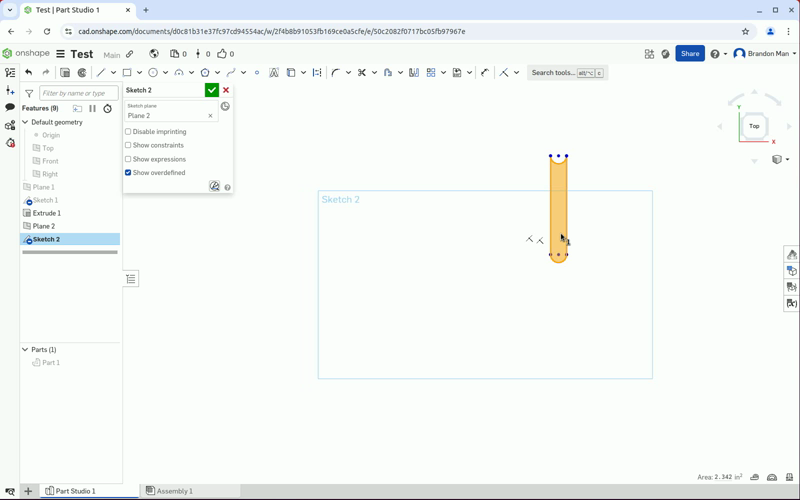
scroll(-6)
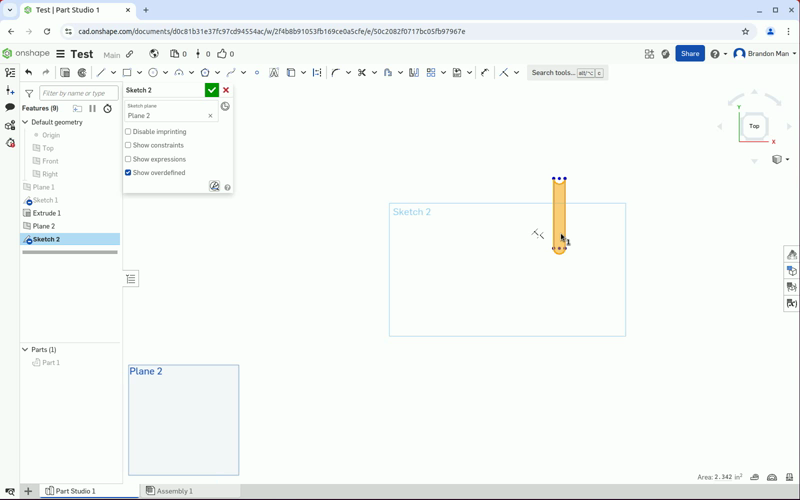
scroll(-6)
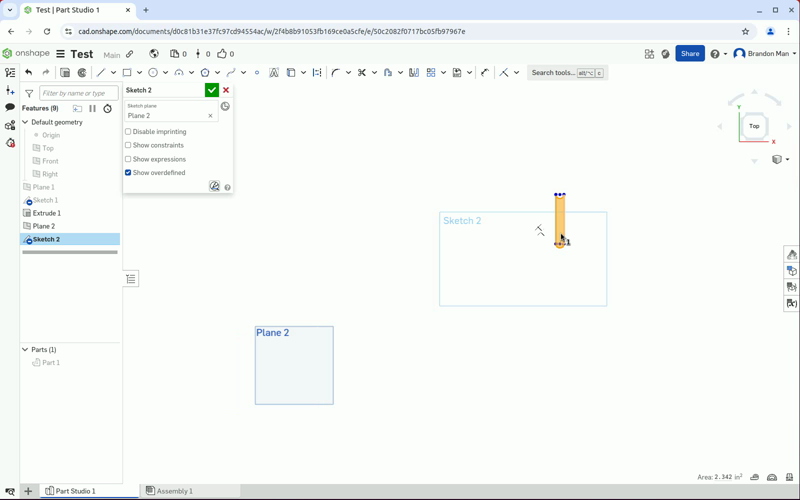
scroll(-6)
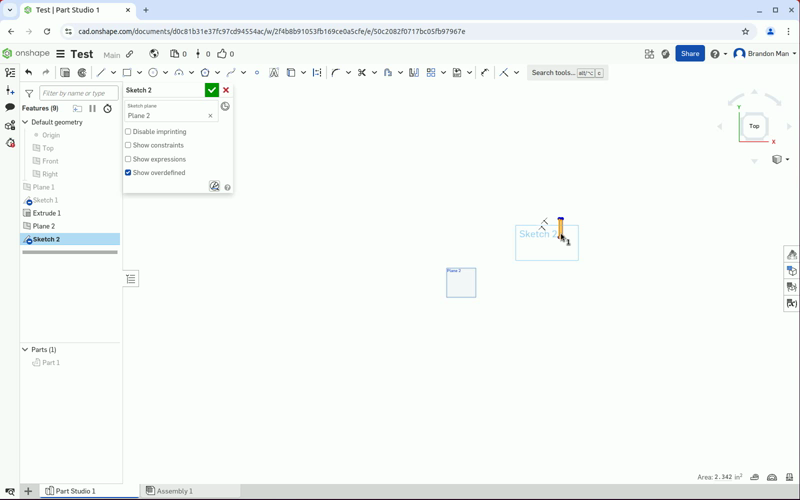
mouse_move(73, 352)
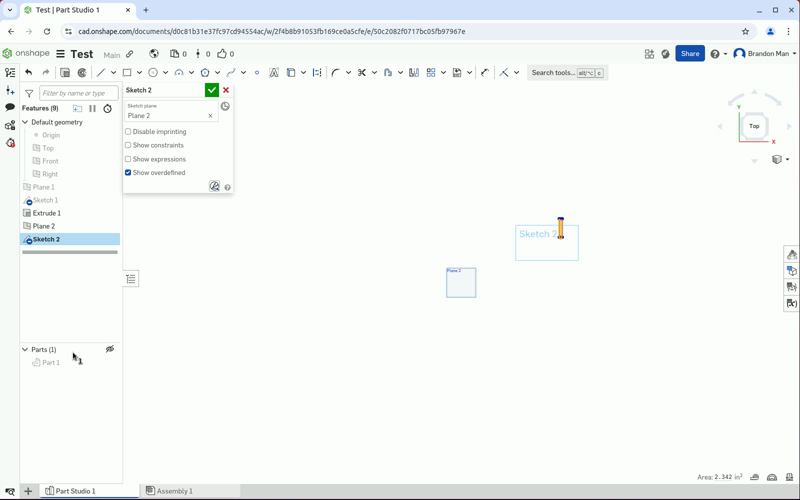
key(shift+y)
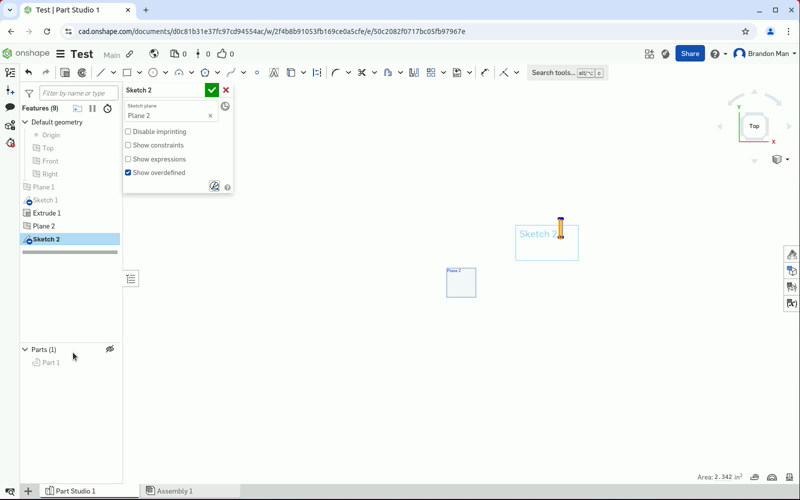
key(shift+e)
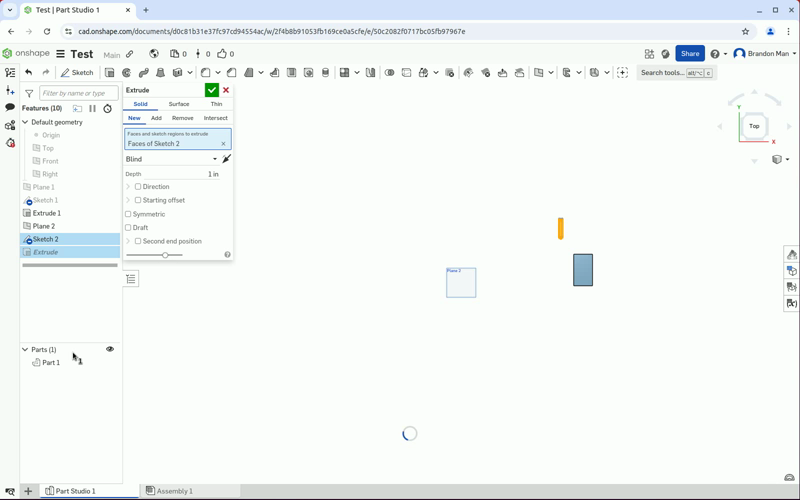
mouse_move(143, 106)
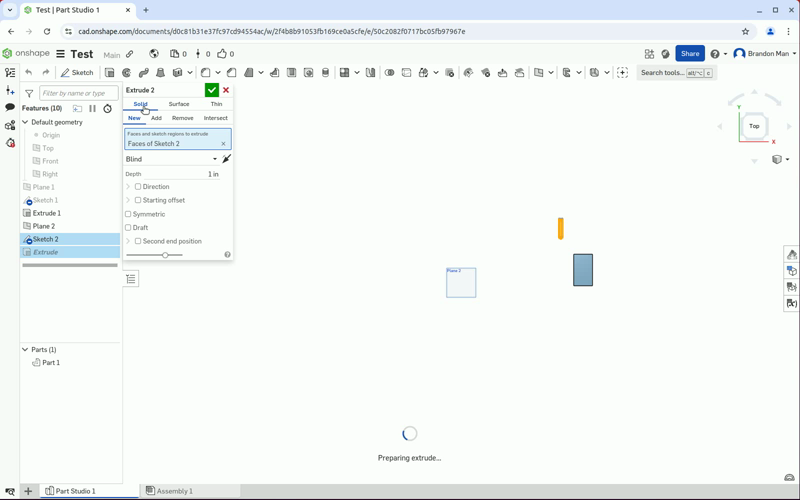
click(143, 106)
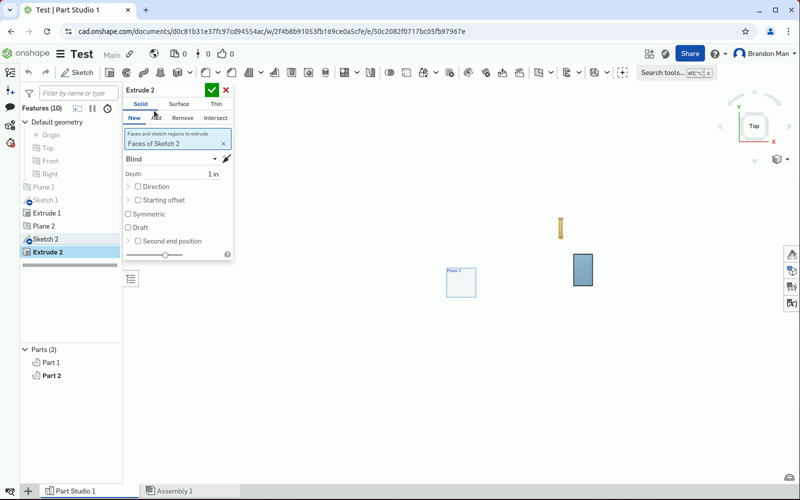
mouse_move(186, 120)
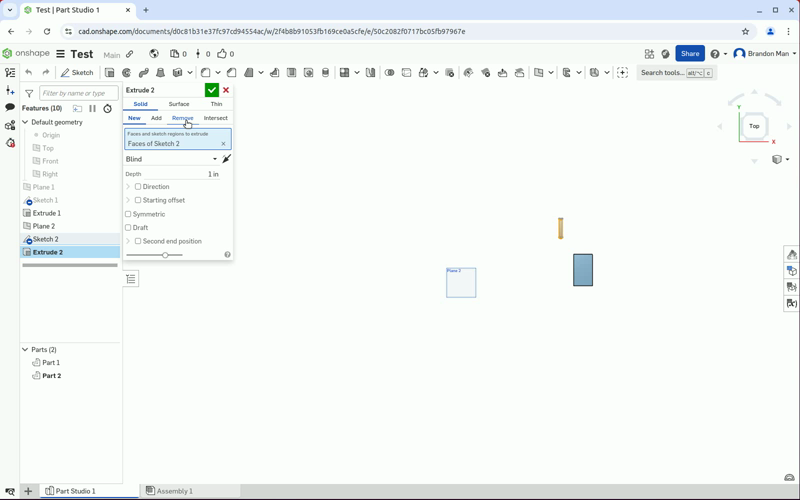
click(186, 120)
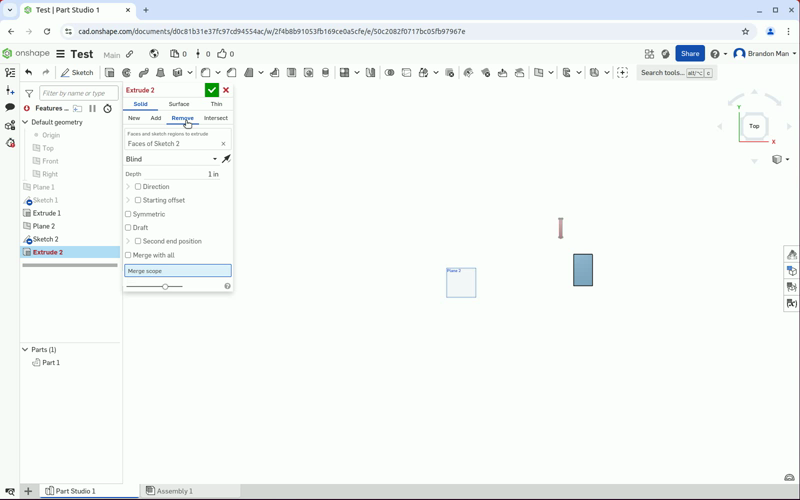
key(tab, 4)
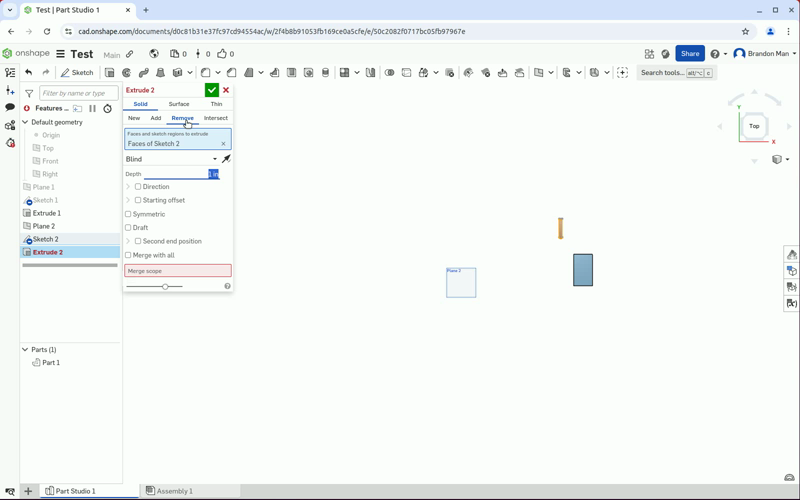
text(3.611)
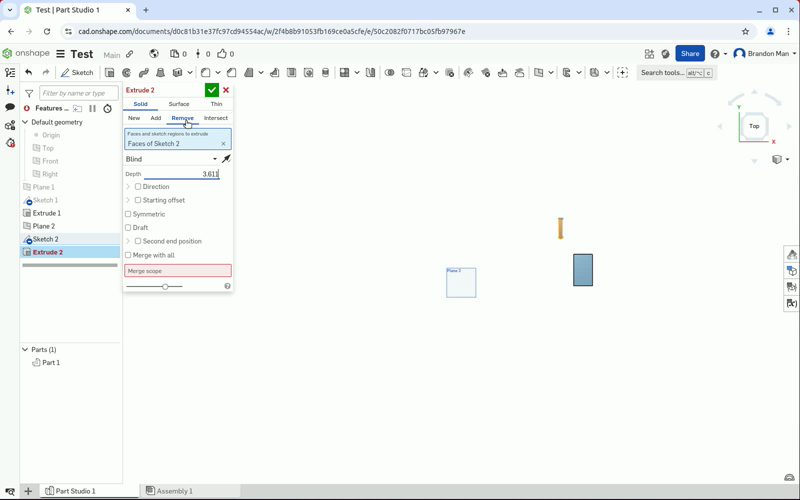
key(tab, 6)
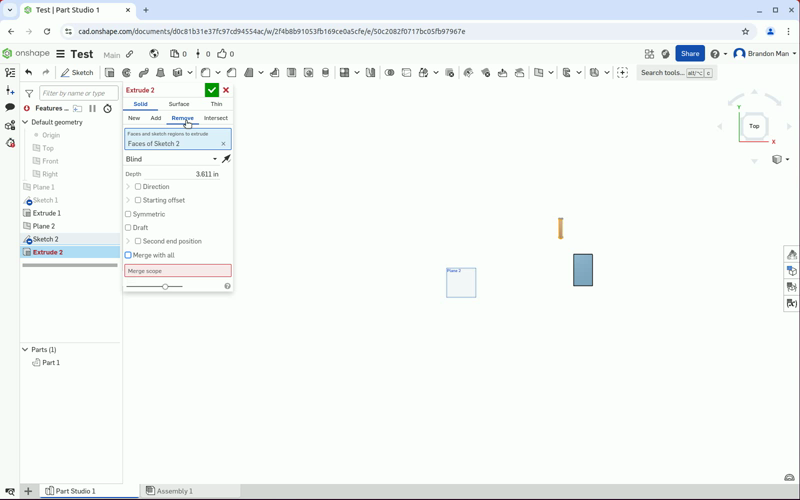
key(space)
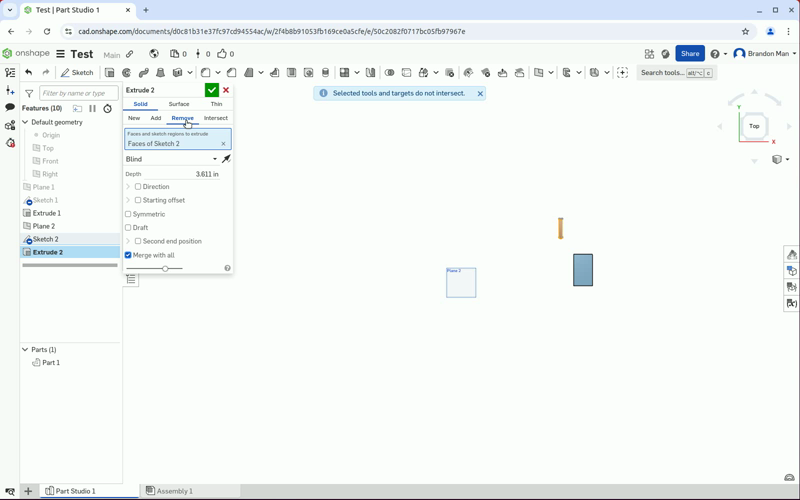
key(enter)
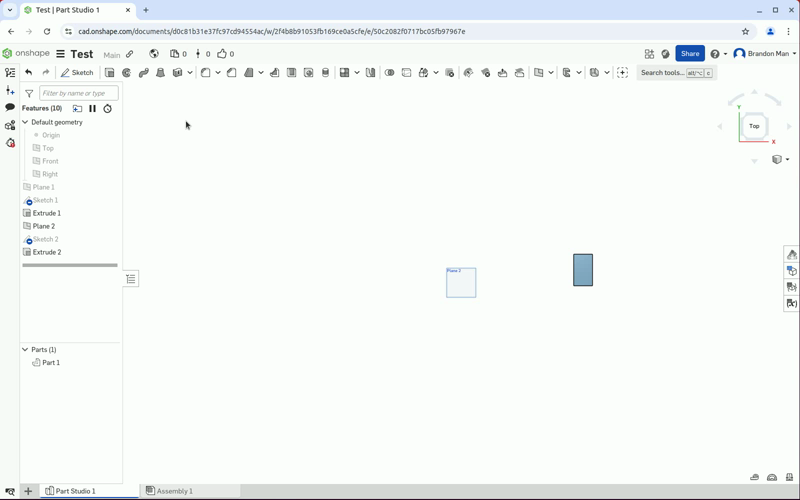
key(shift+h)
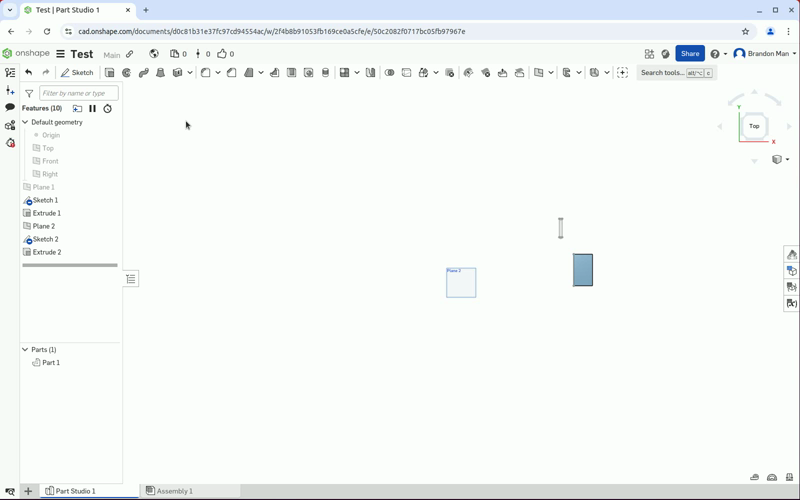
key(shift+h)
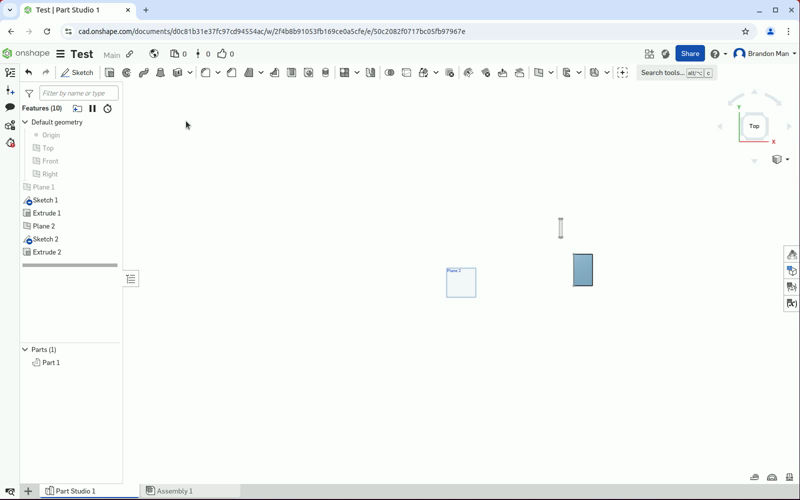
key(shift+7)
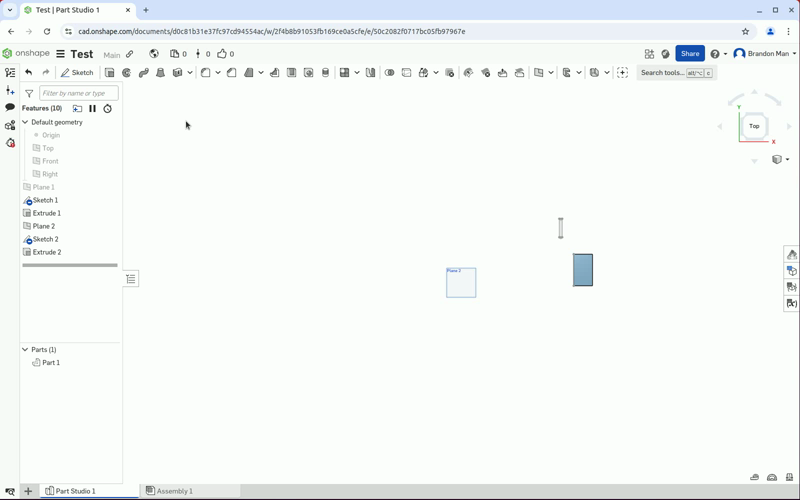
key(up, 3)
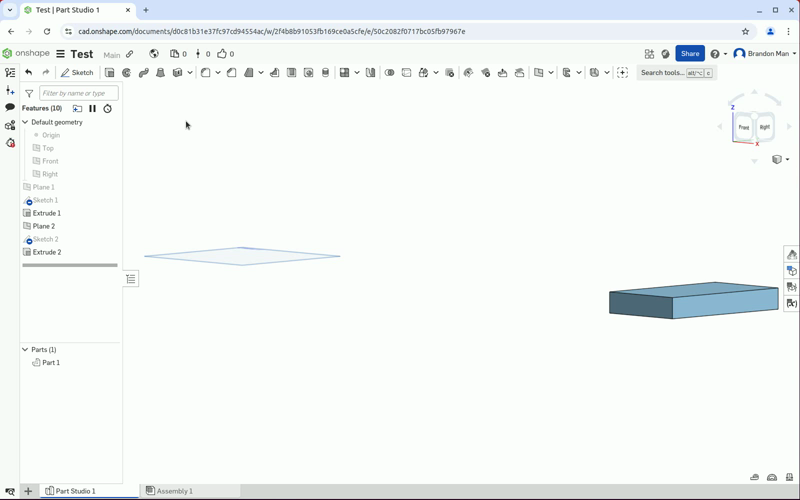
key(left, 3)
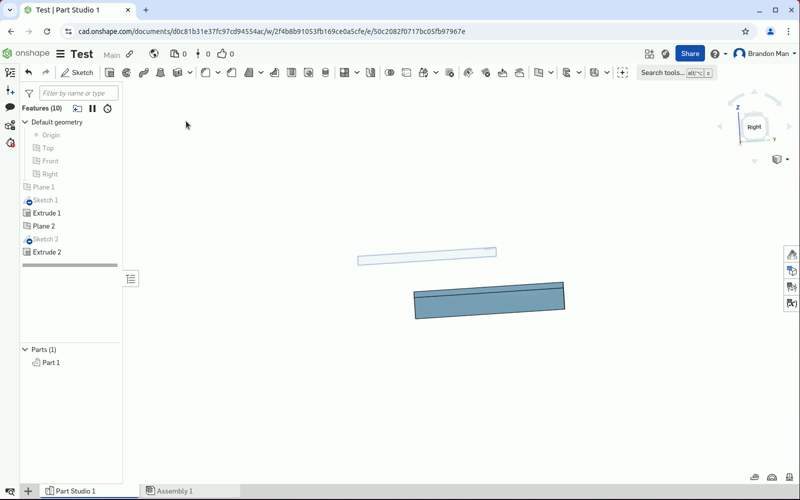
key(right, 3)
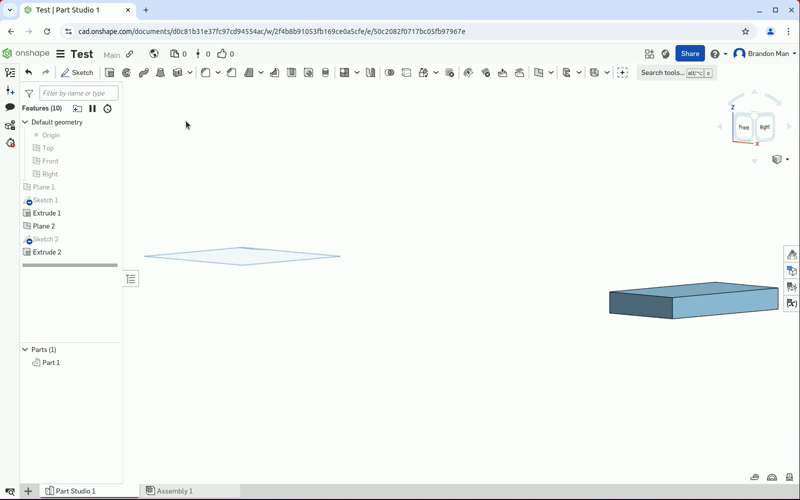
key(down, 3)
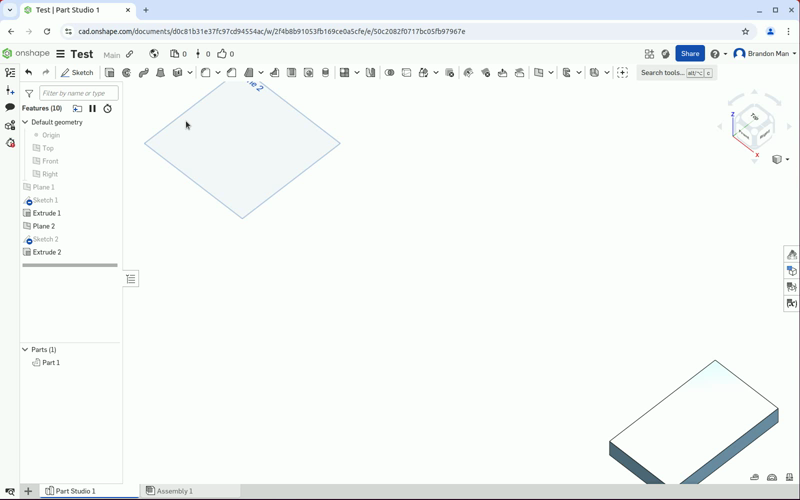
mouse_move(73, 189)
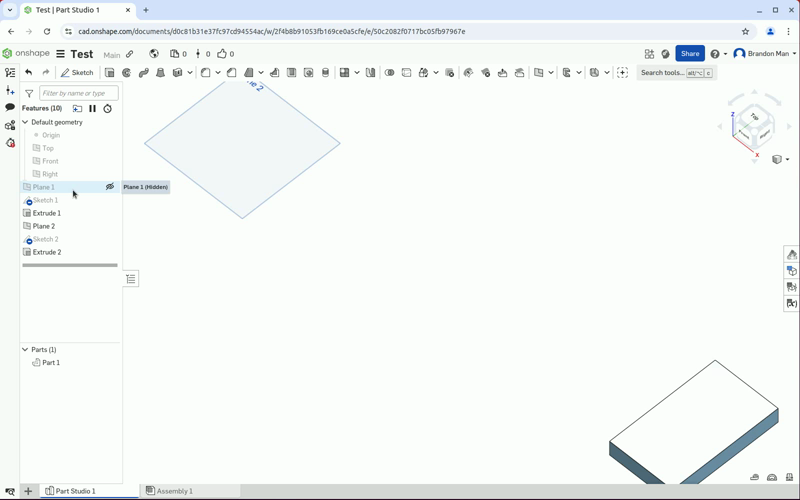
click(73, 189)